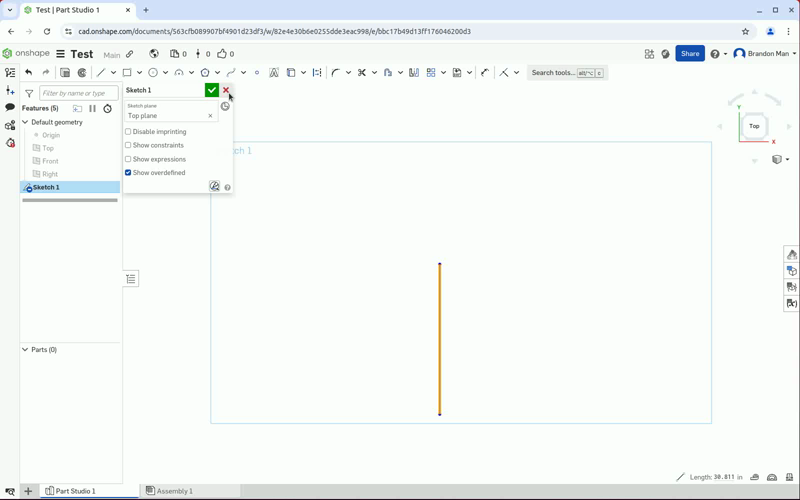
key(shift+h)
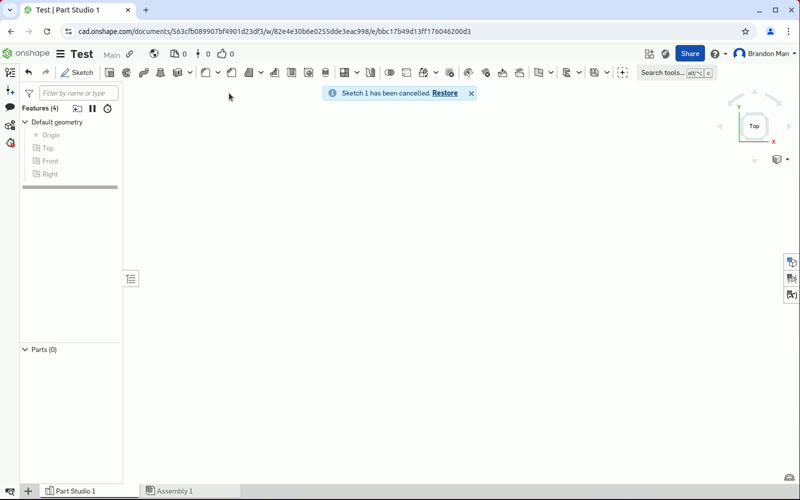
mouse_move(73, 352)
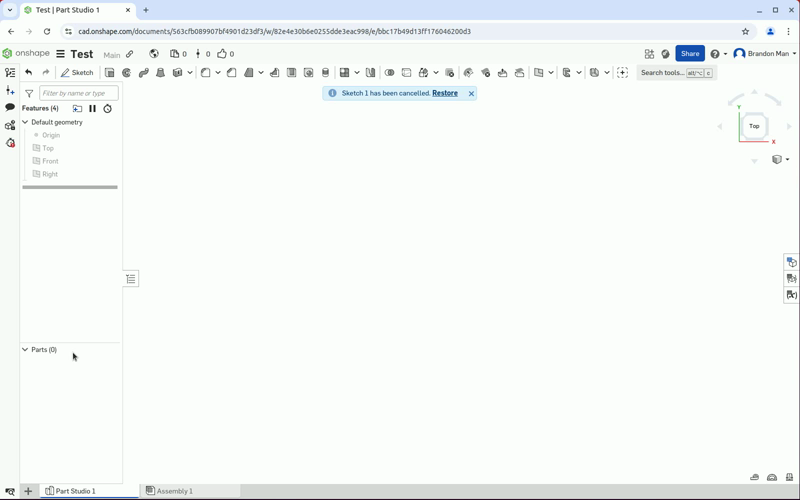
key(y)
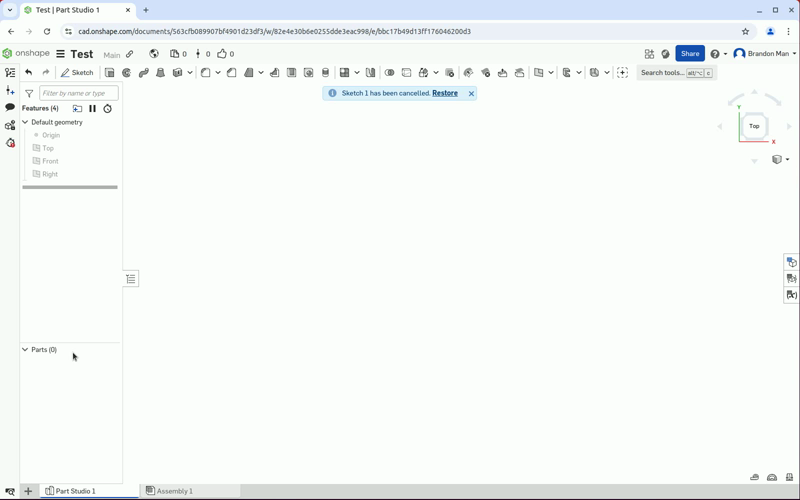
key(shift+p)
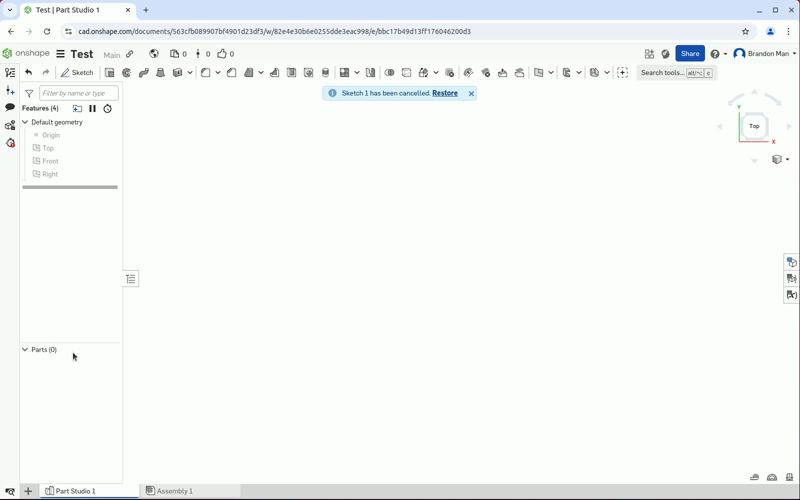
key(space)
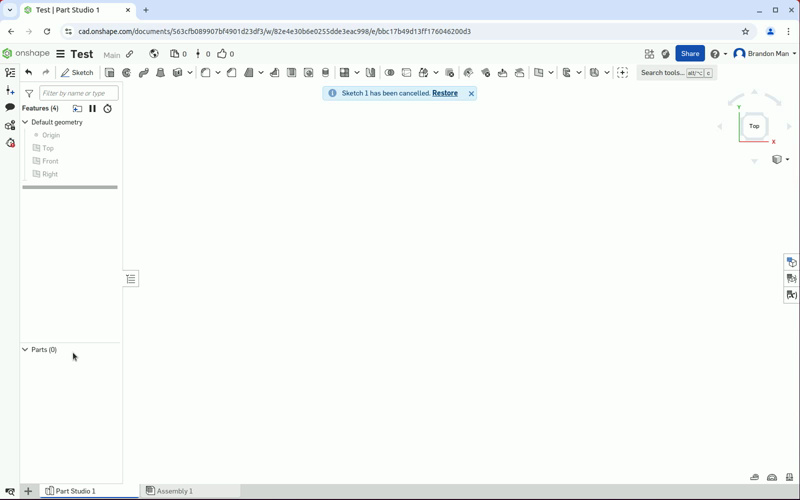
key_down(shift)
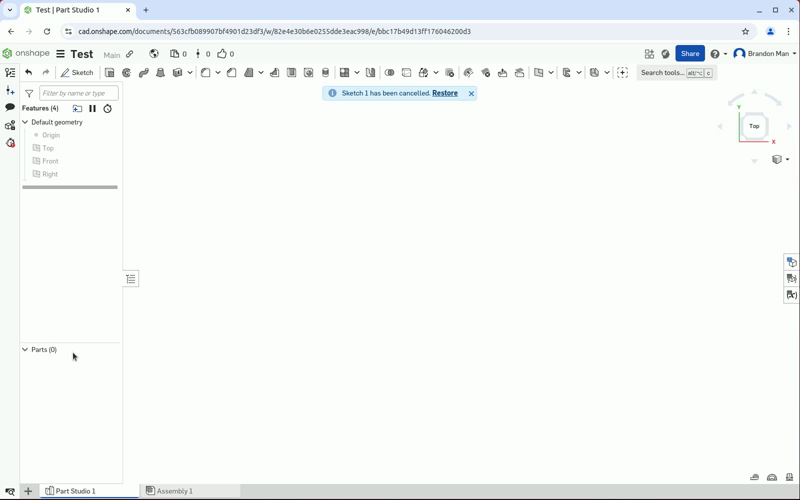
key(up)
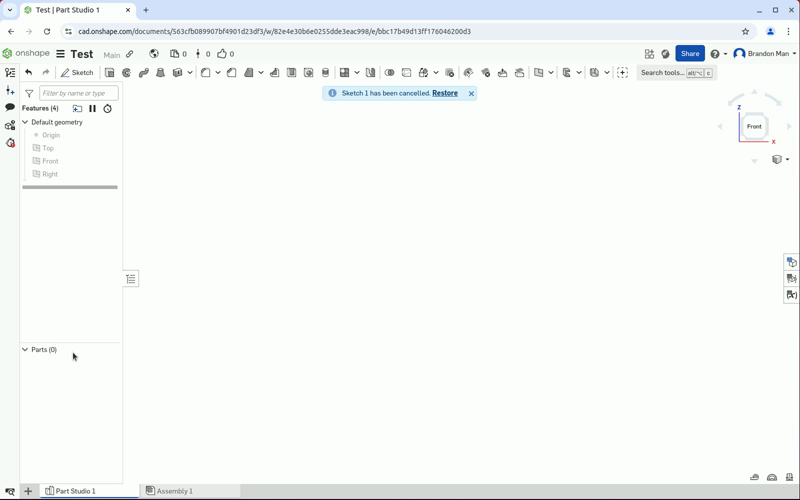
key_up(shift)
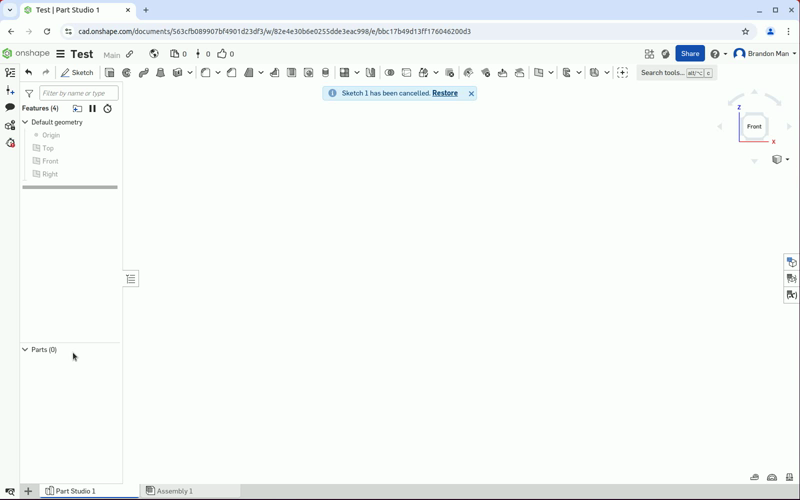
key(space)
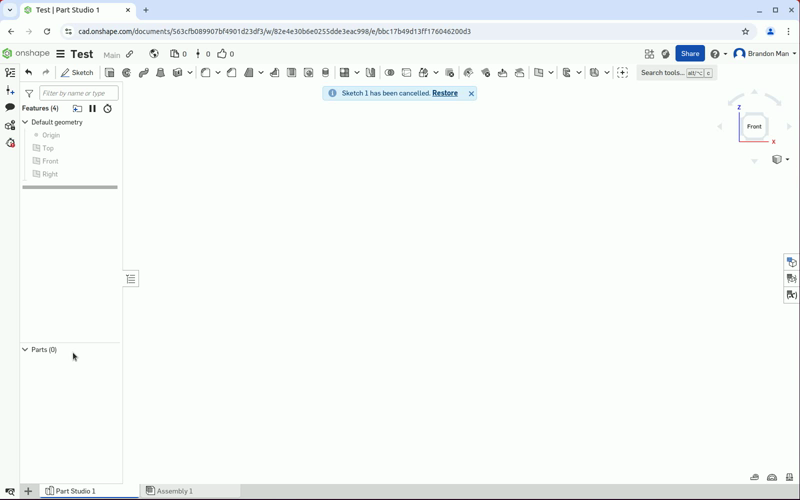
key_down(shift)
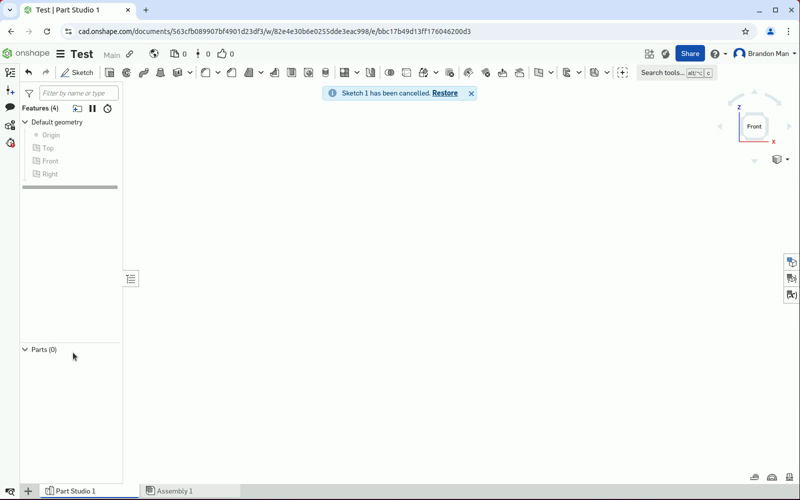
key(left)
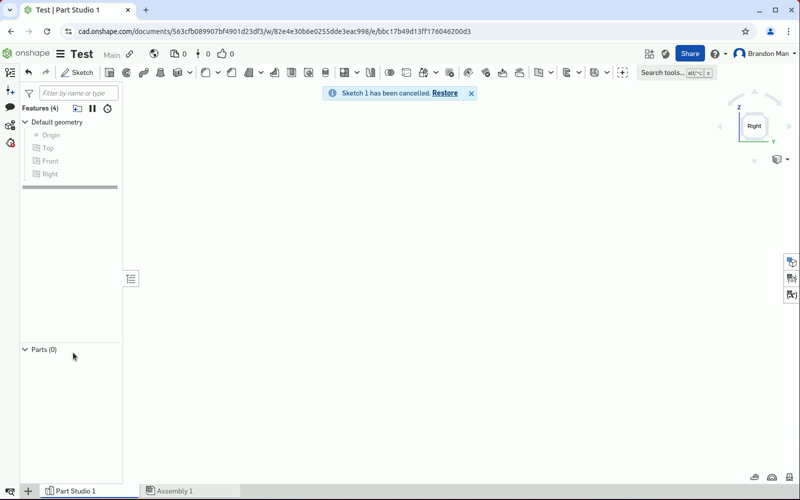
key_up(shift)
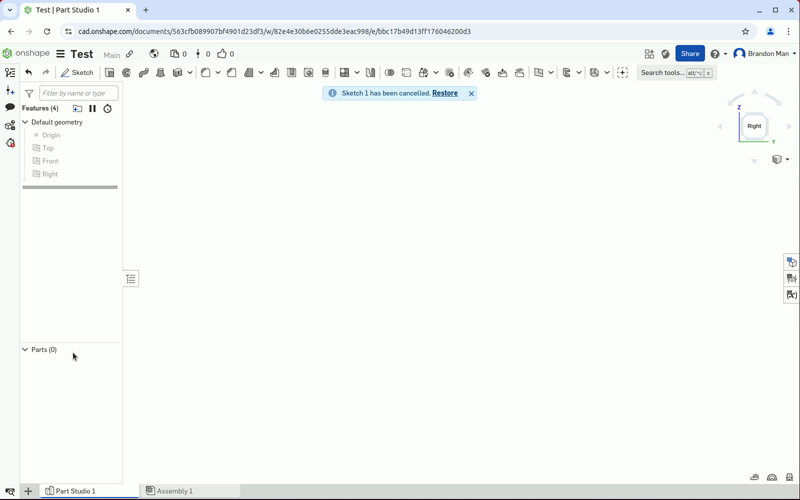
mouse_move(73, 352)
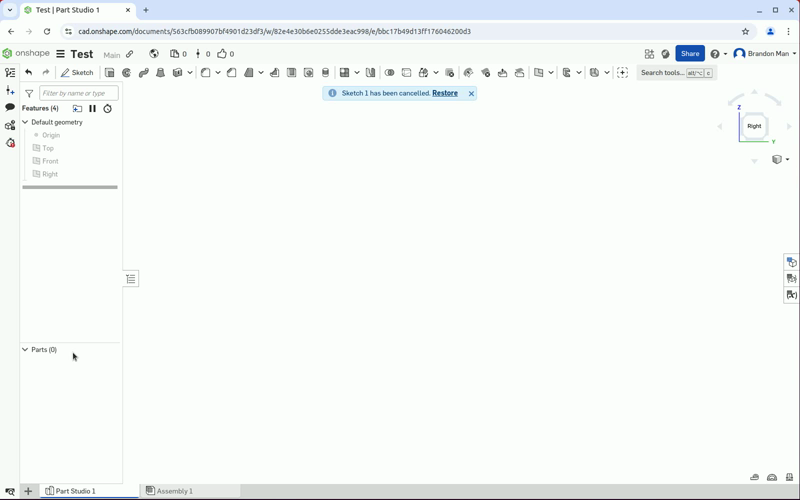
key(shift+y)
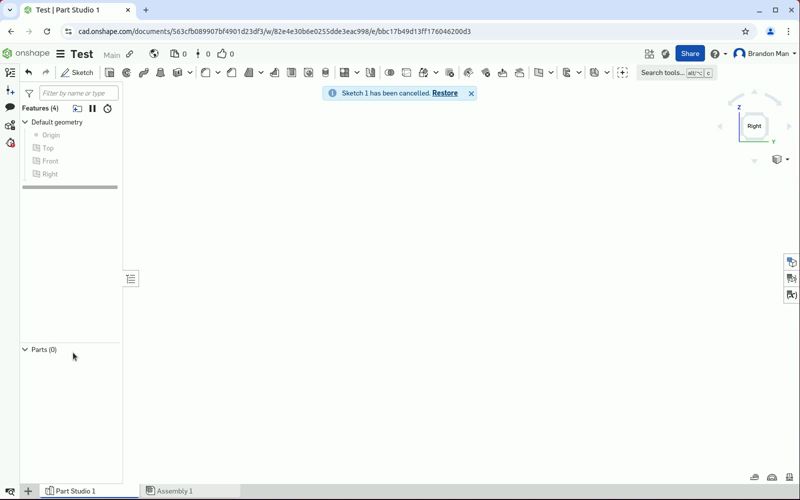
key(shift+s)
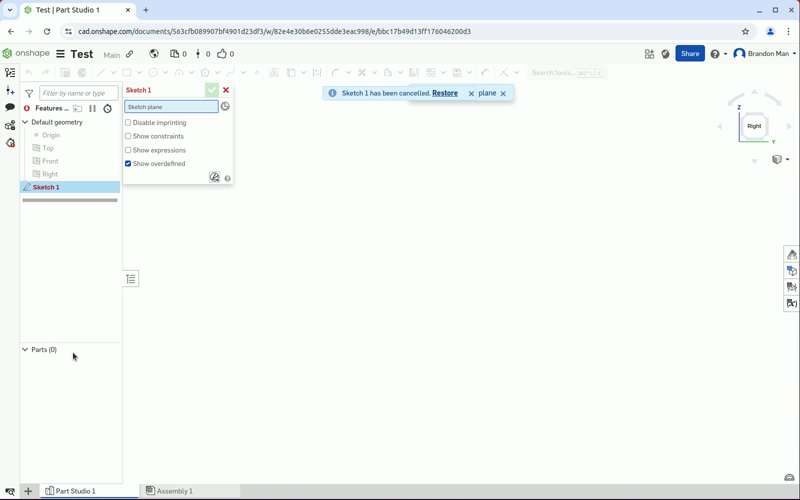
mouse_move(73, 176)
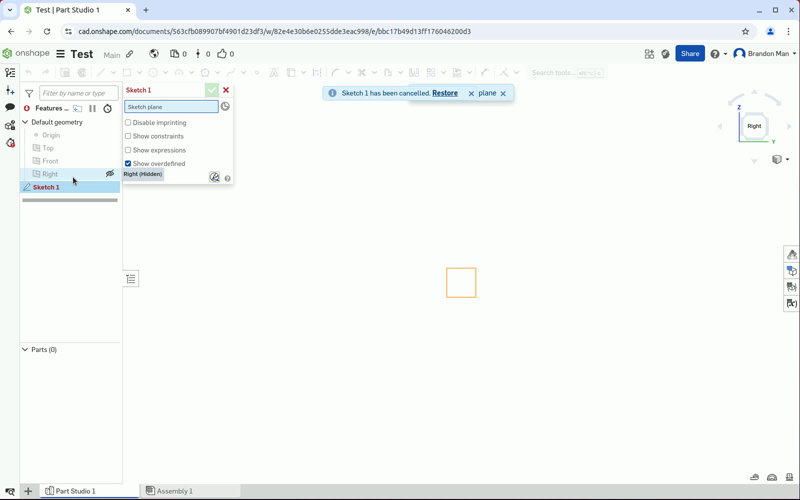
click(73, 176)
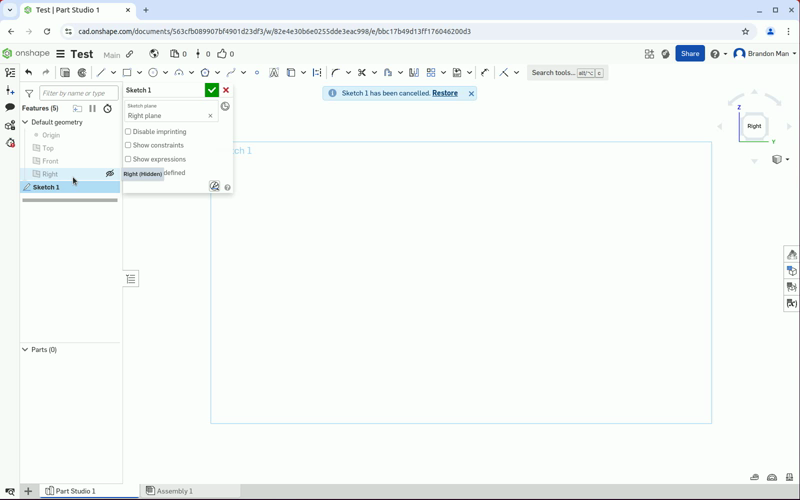
mouse_move(73, 352)
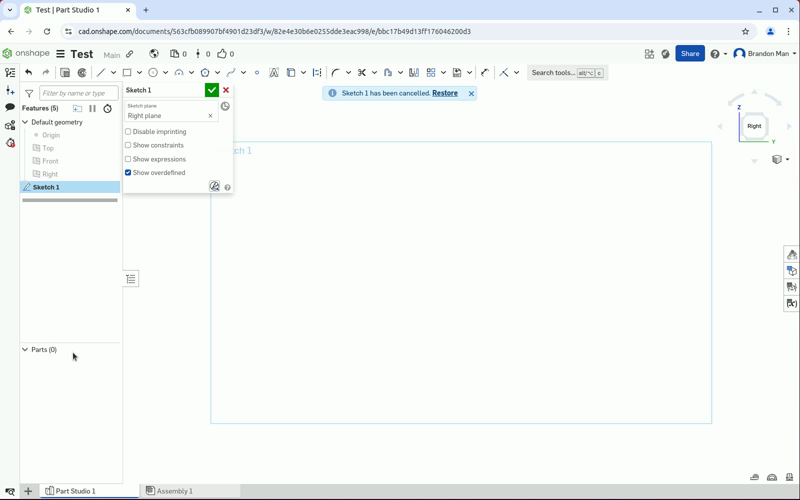
key(y)
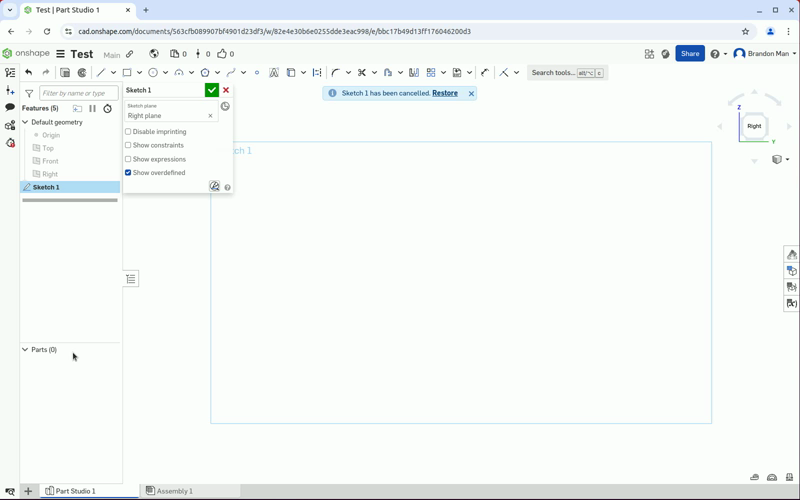
key(l)
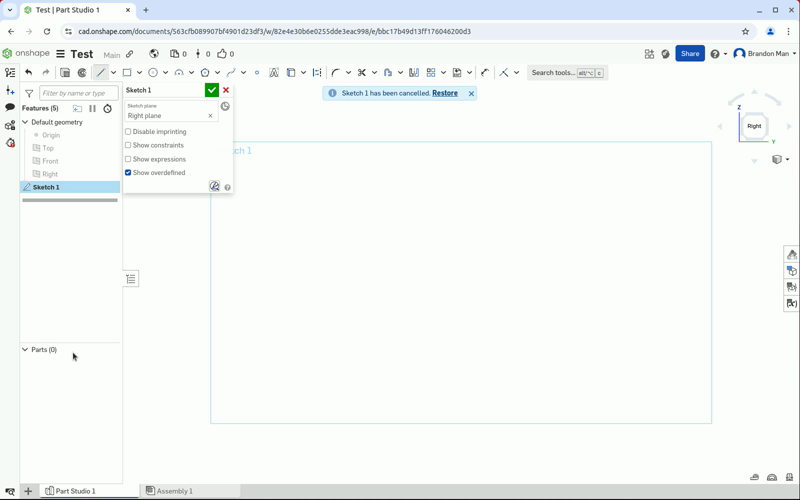
key_down(shift)
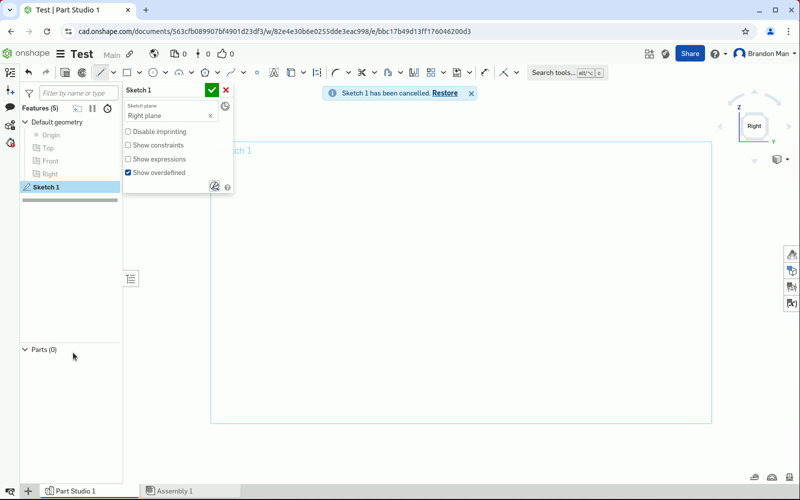
mouse_move(460, 395)
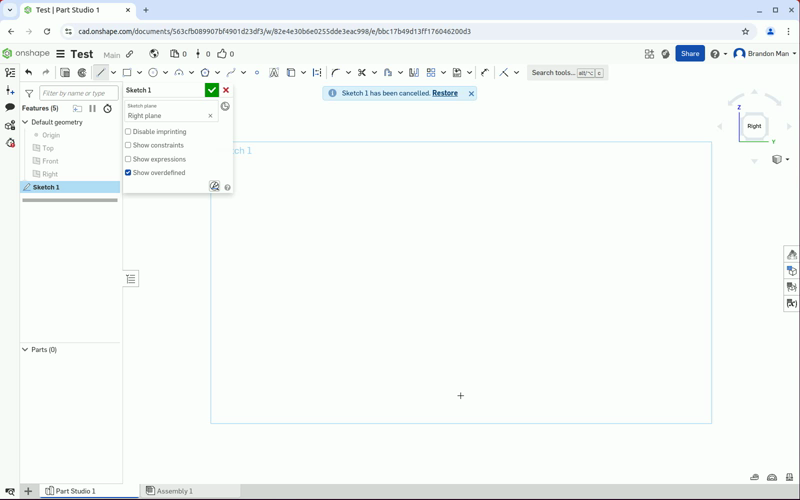
click(460, 395)
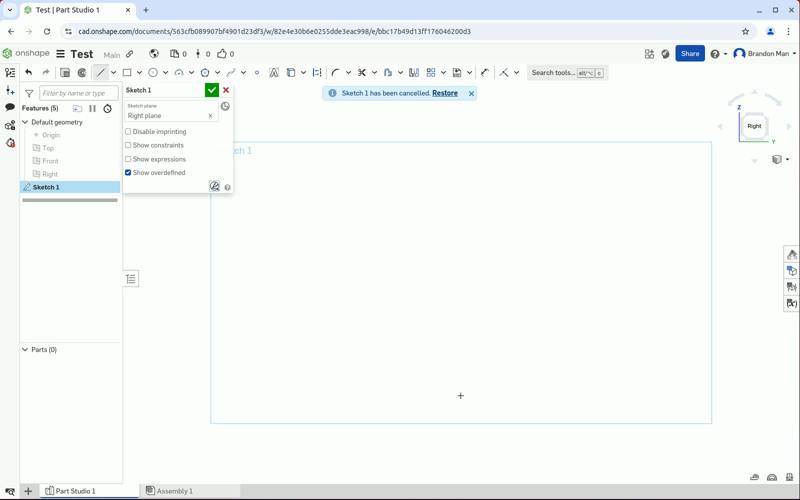
key_up(shift)
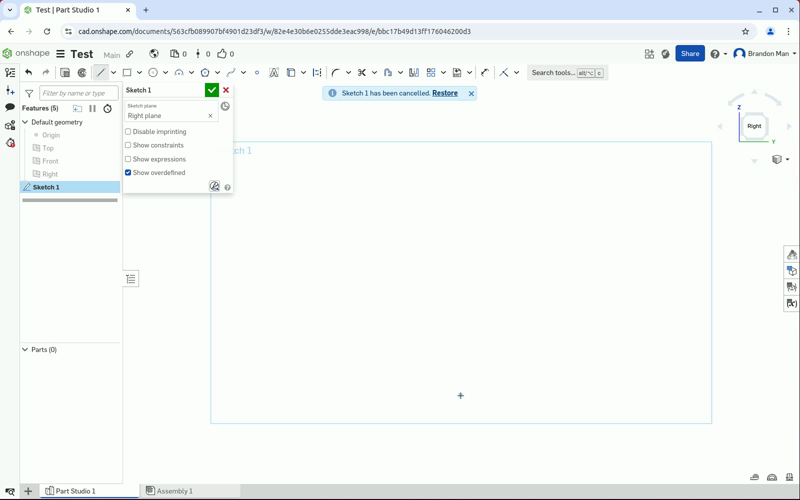
key_down(shift)
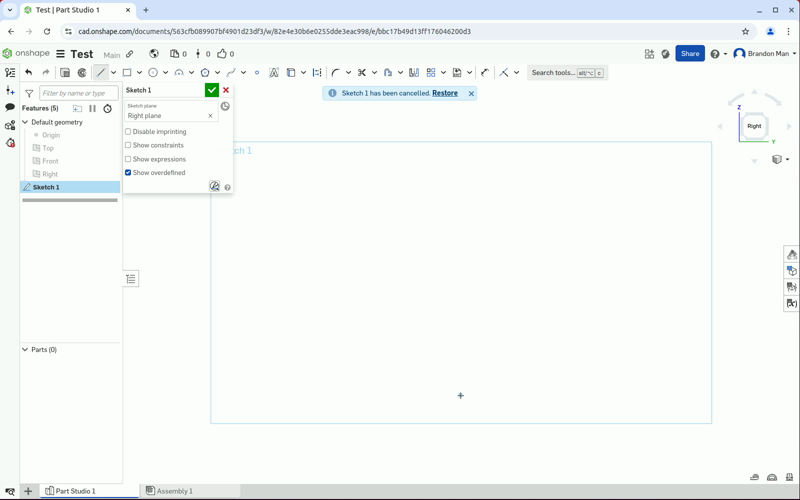
mouse_move(490, 395)
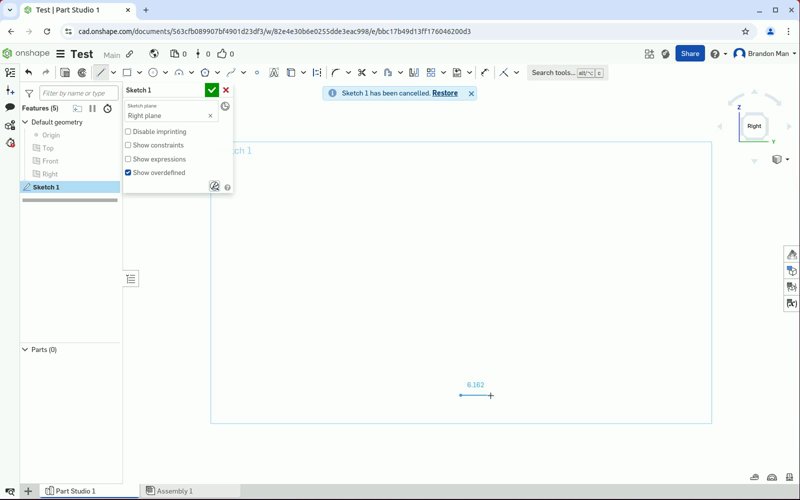
mouse_move(477, 395)
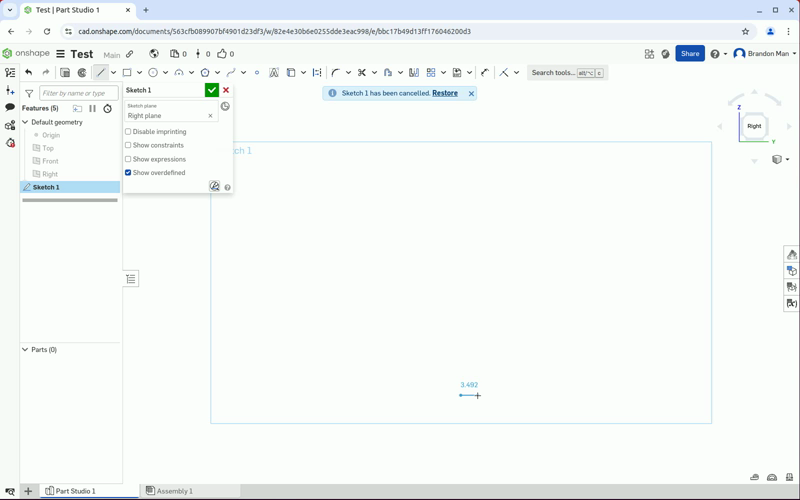
click(477, 395)
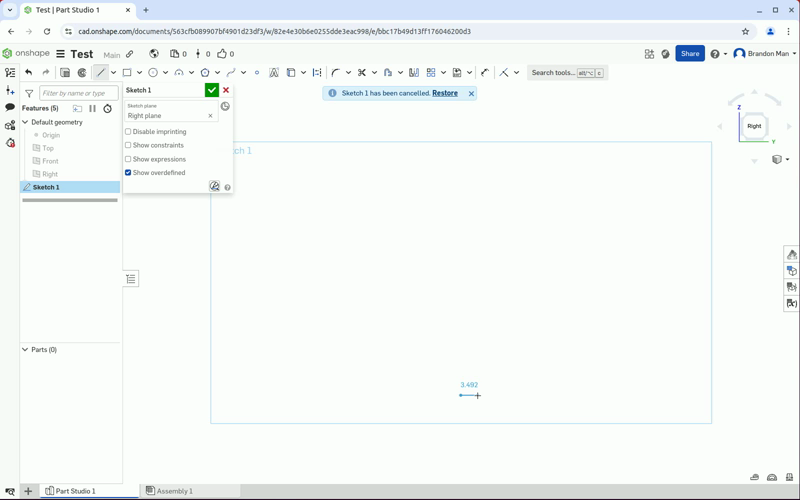
key_up(shift)
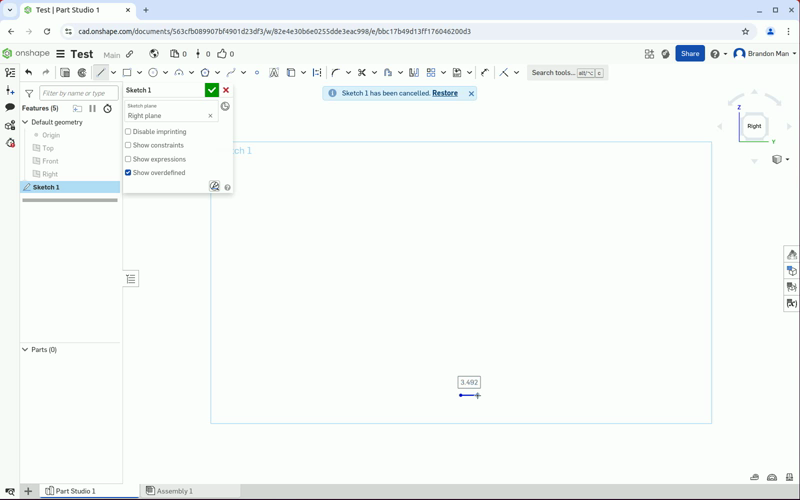
key_down(shift)
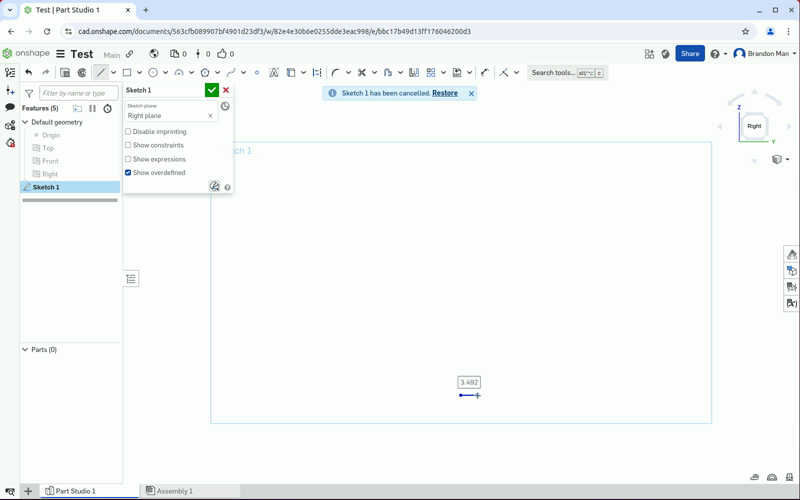
mouse_move(507, 395)
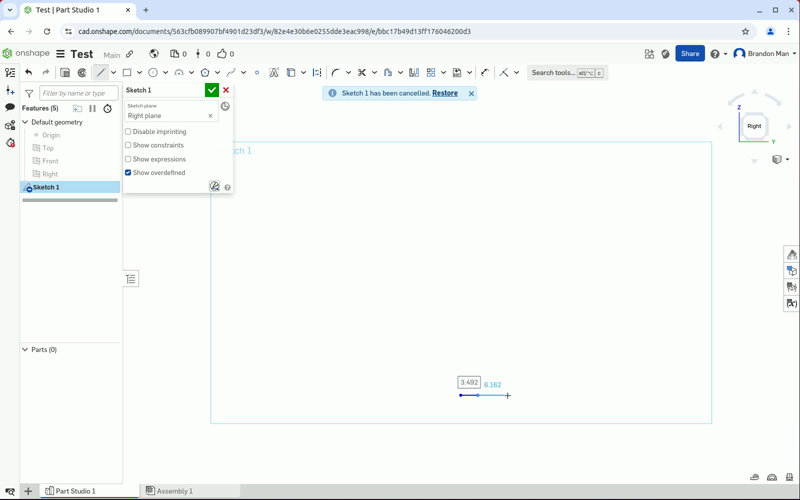
mouse_move(477, 386)
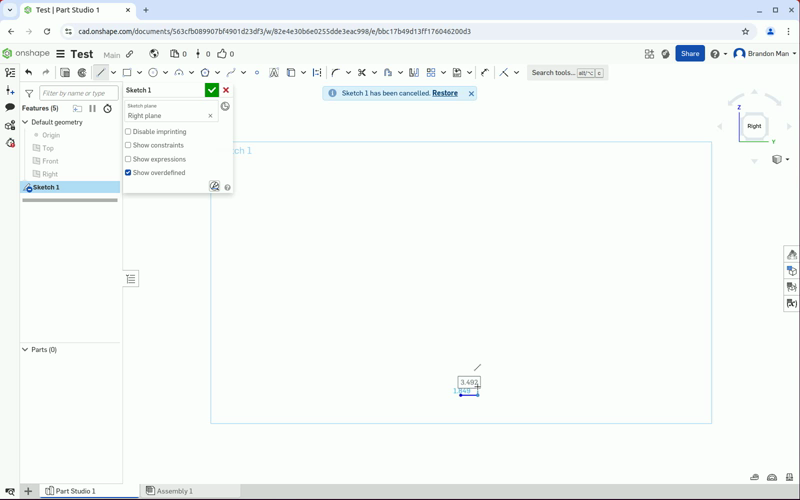
click(477, 386)
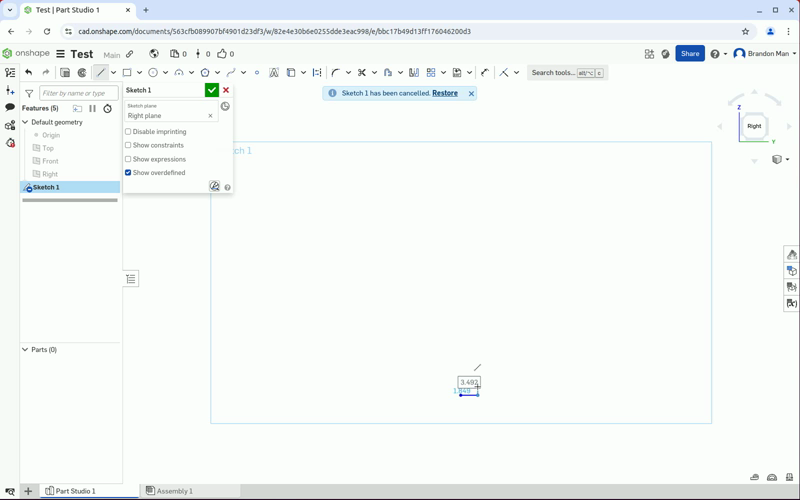
key_up(shift)
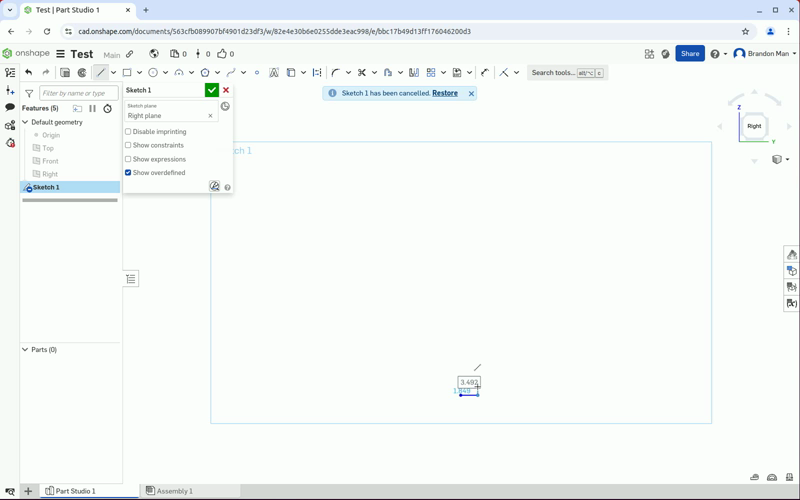
key_down(shift)
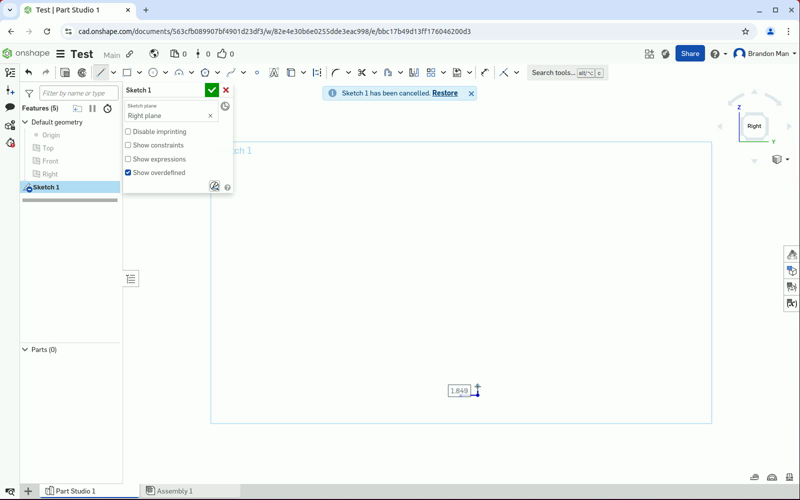
mouse_move(507, 386)
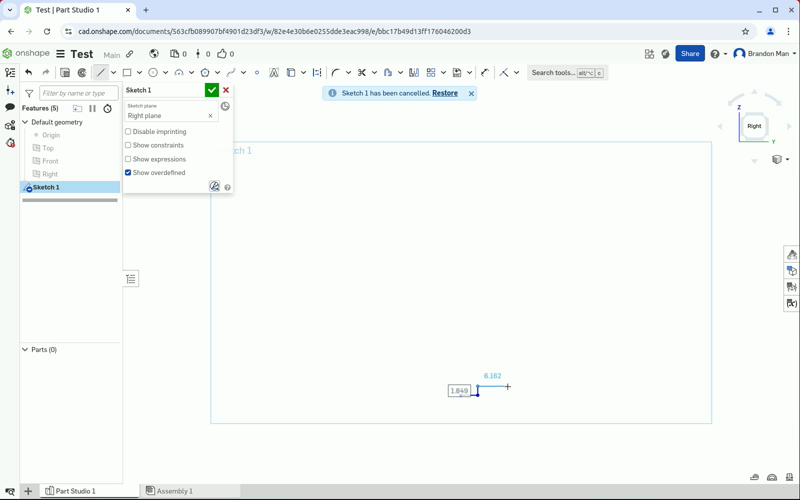
mouse_move(477, 361)
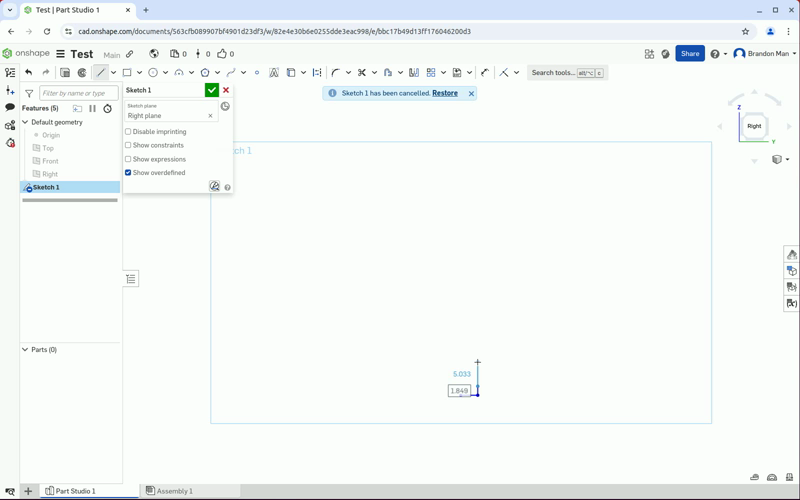
click(477, 361)
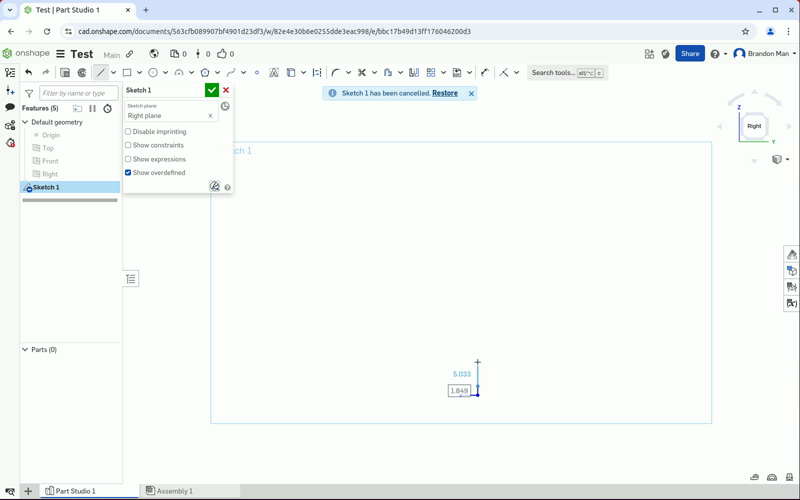
key_up(shift)
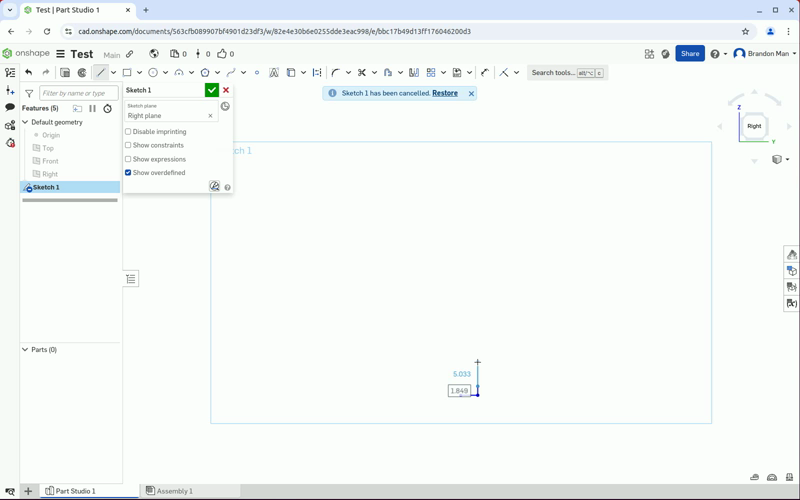
key_down(shift)
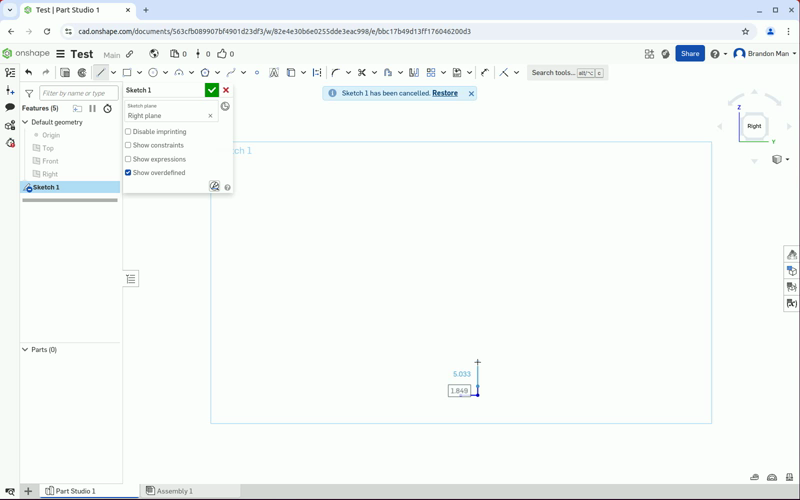
mouse_move(477, 300)
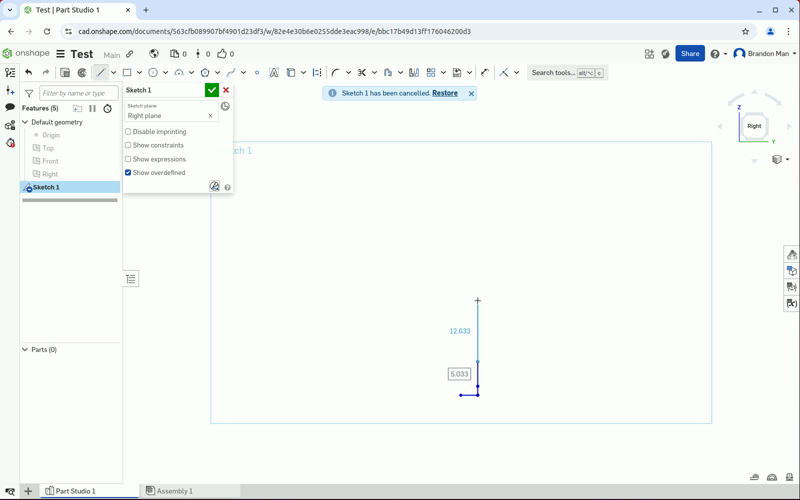
click(477, 300)
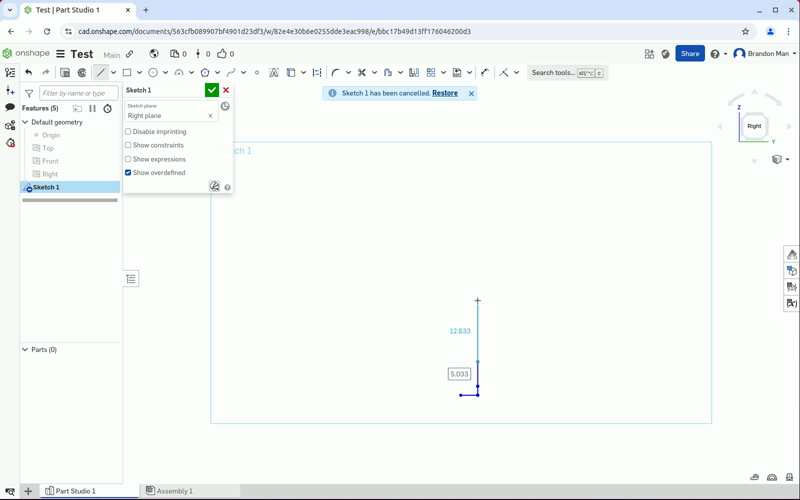
key_up(shift)
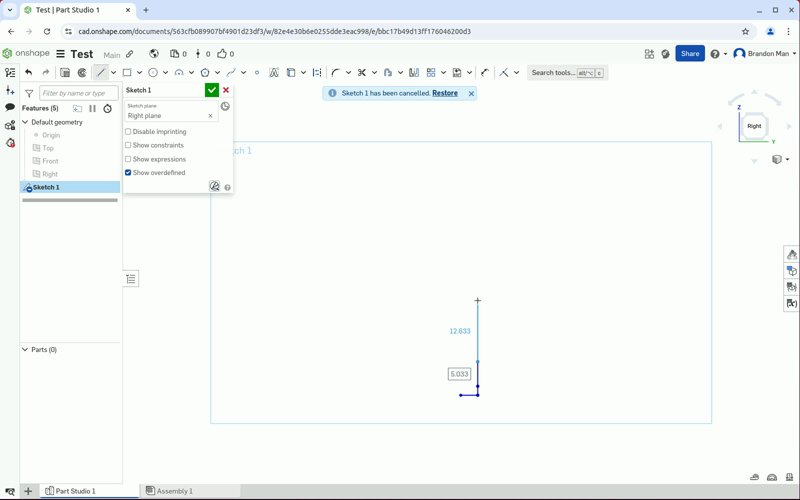
key_down(shift)
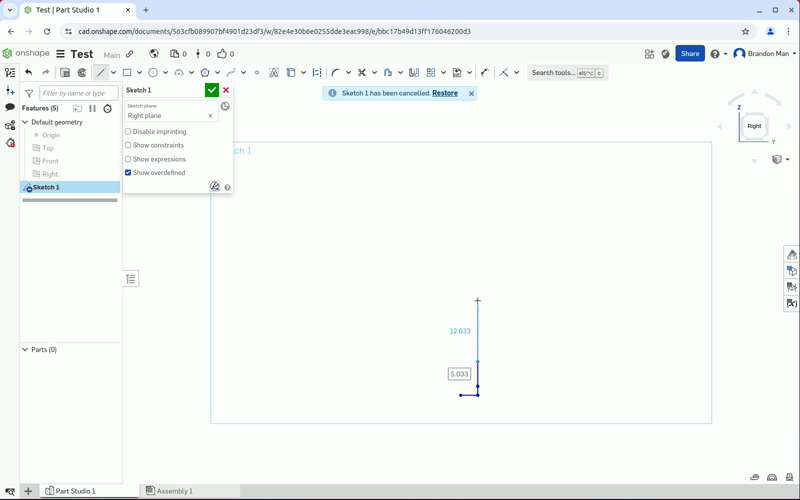
mouse_move(507, 300)
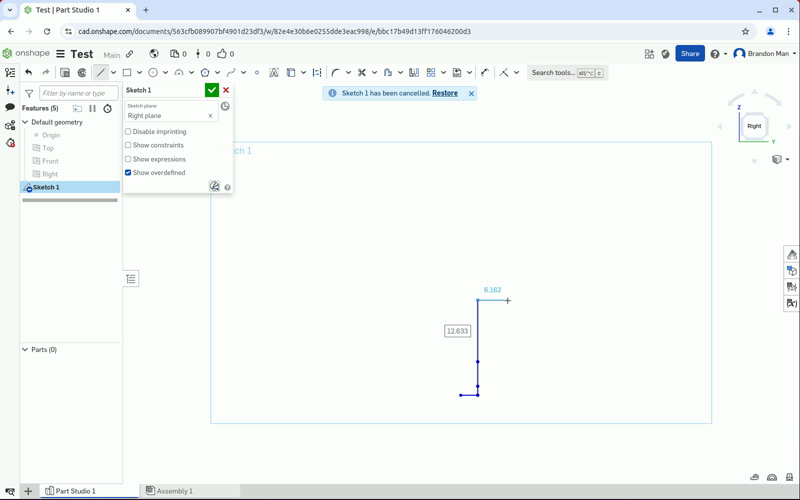
mouse_move(460, 300)
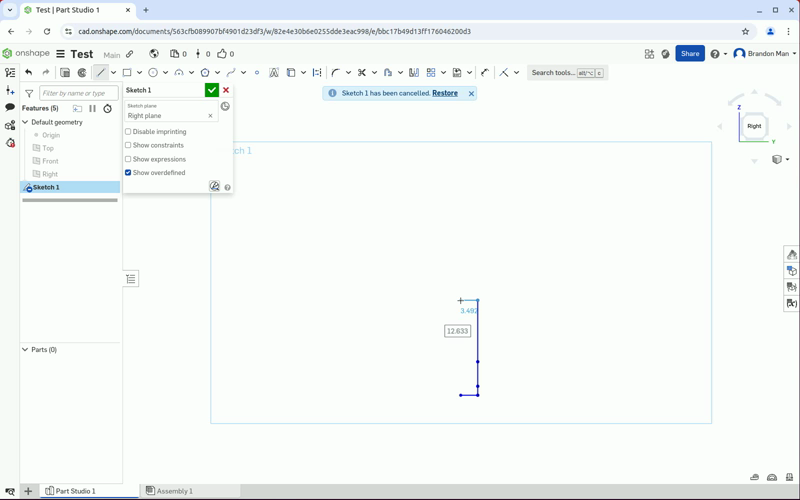
click(460, 300)
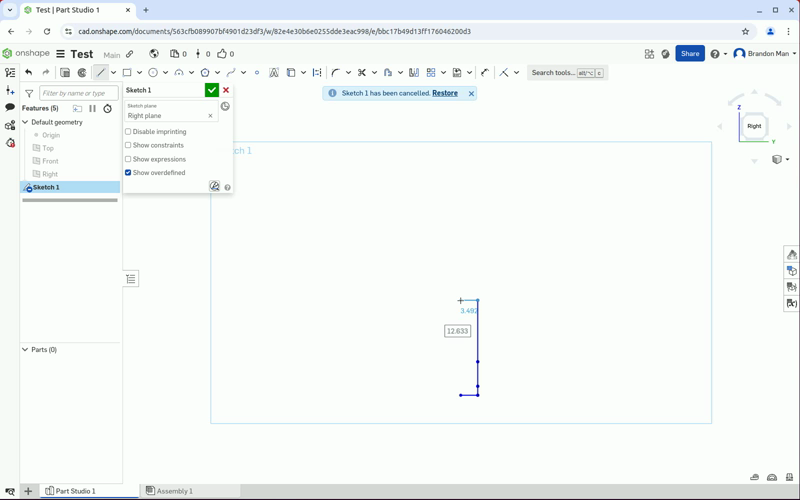
key_up(shift)
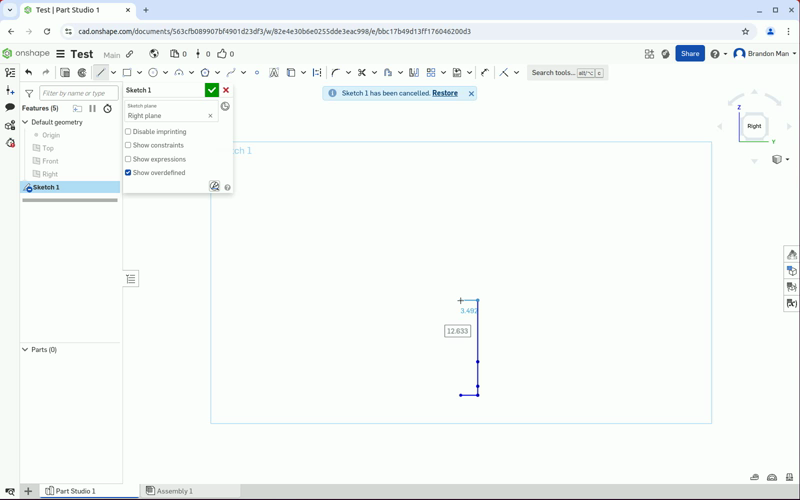
key_down(shift)
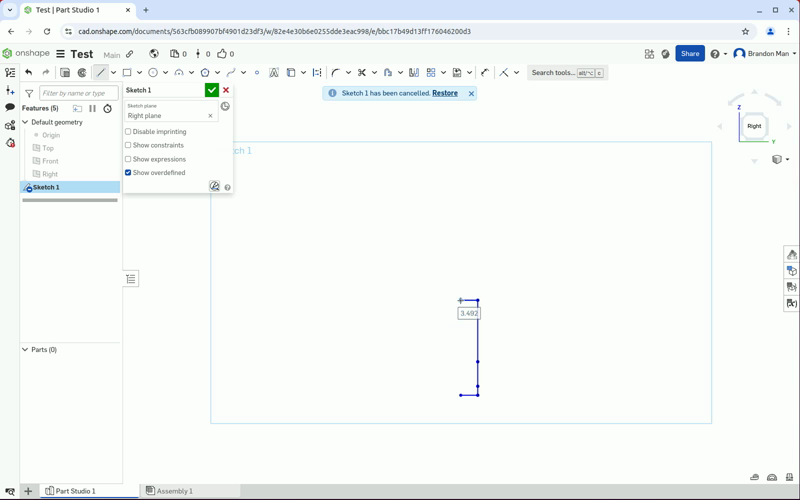
mouse_move(460, 395)
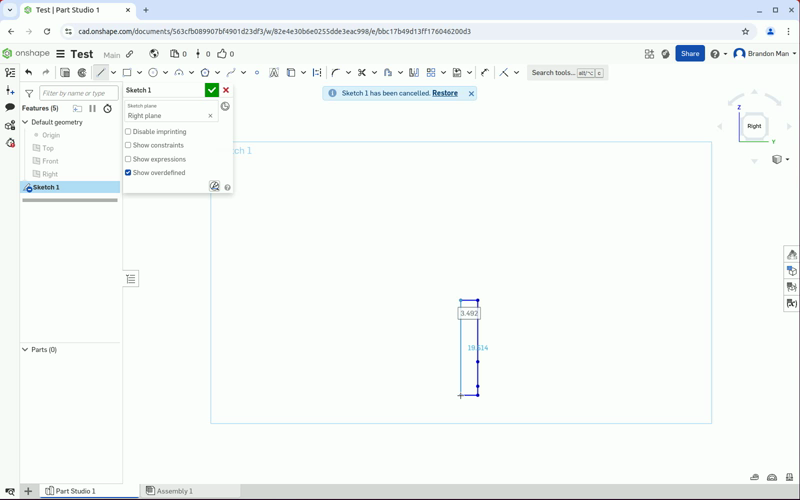
key_up(shift)
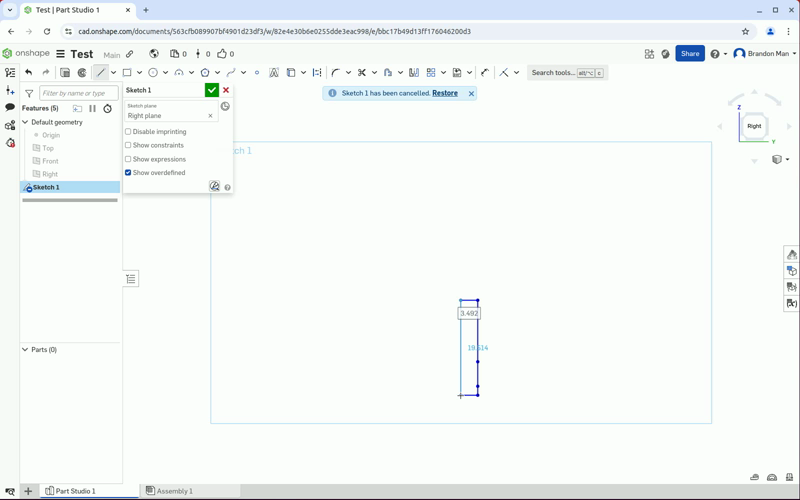
click(460, 395)
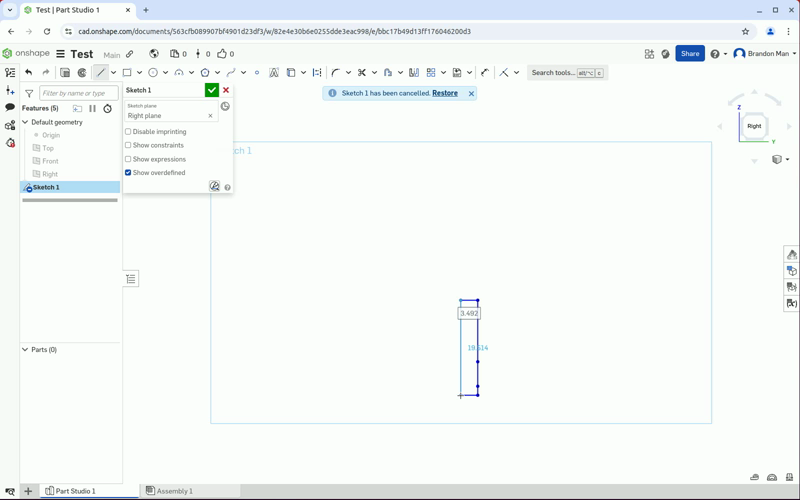
key(esc)
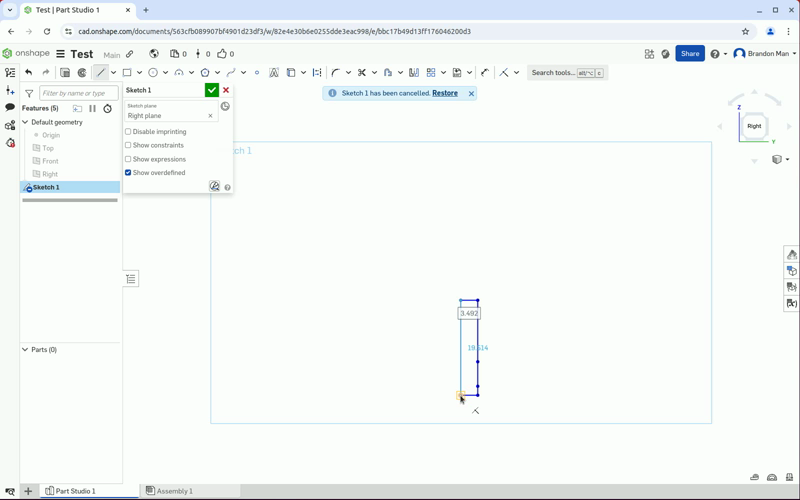
mouse_move(469, 349)
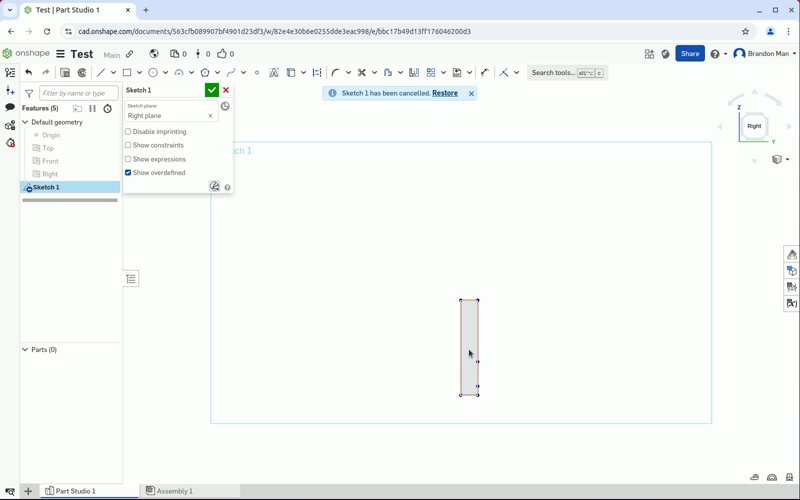
scroll(6)
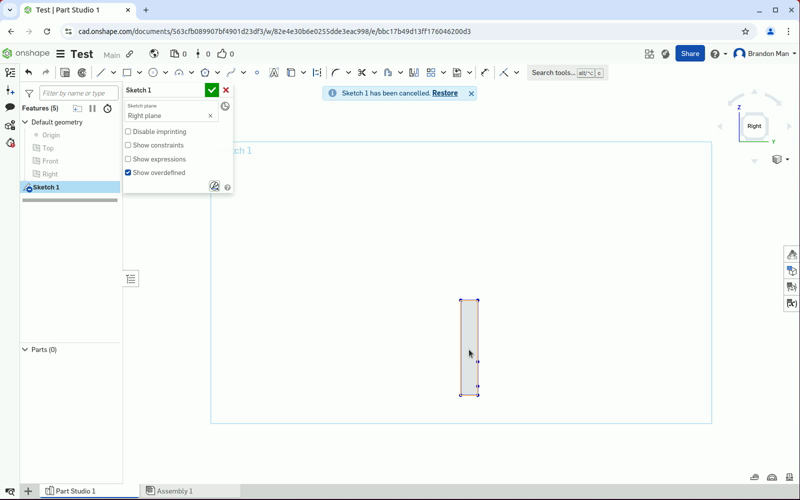
scroll(6)
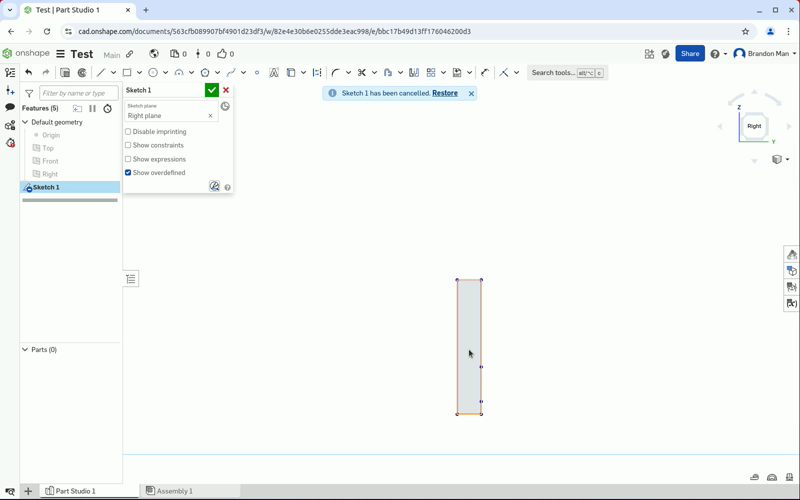
scroll(6)
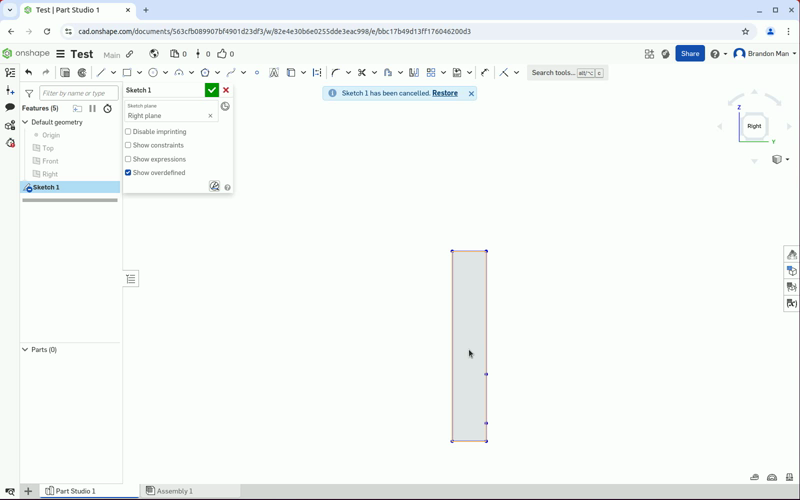
scroll(6)
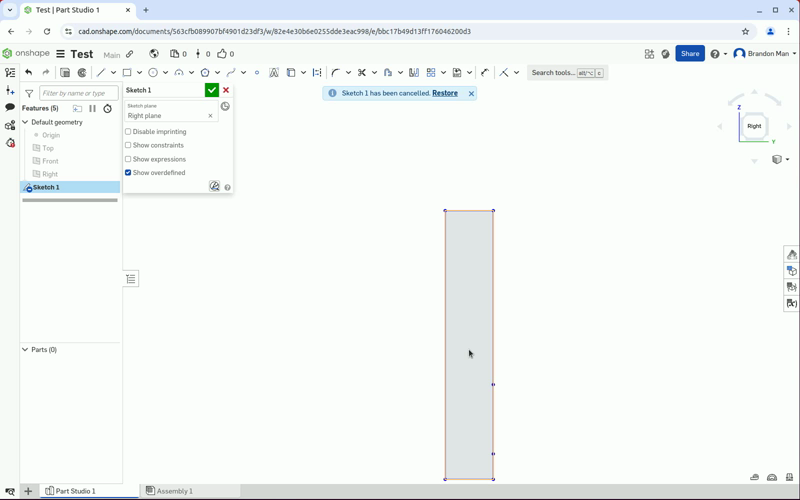
scroll(6)
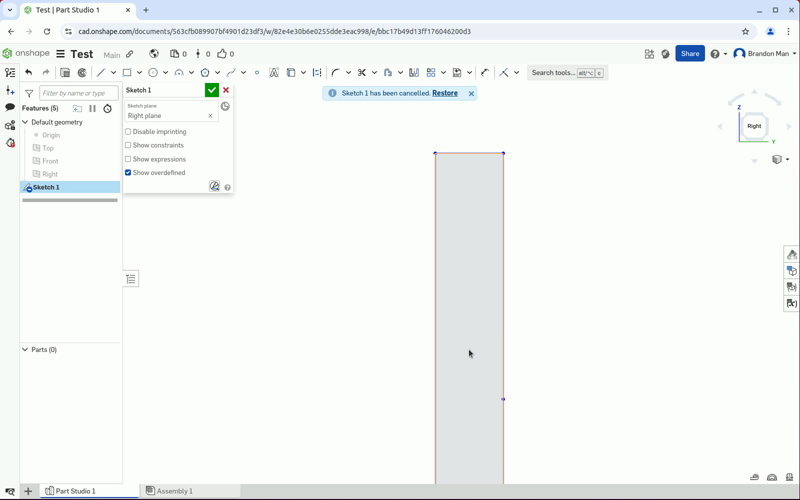
scroll(6)
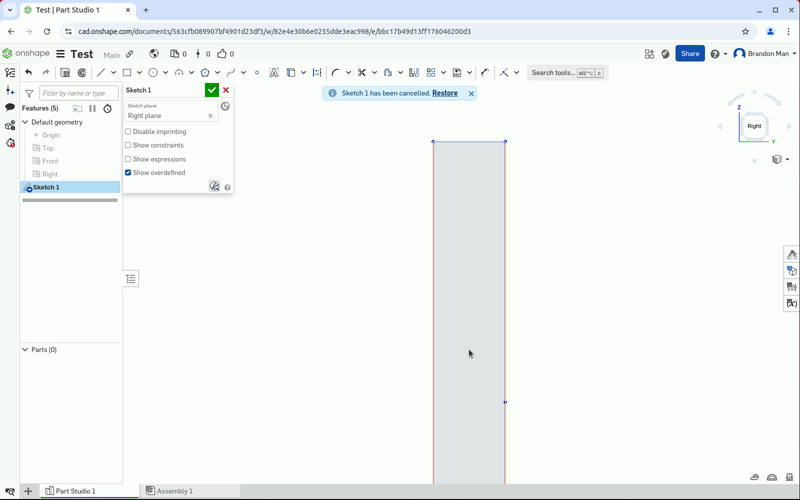
scroll(6)
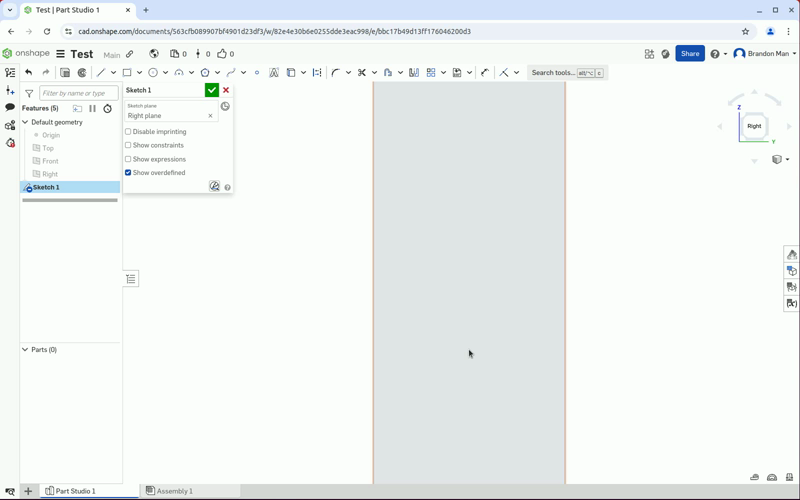
click(469, 349)
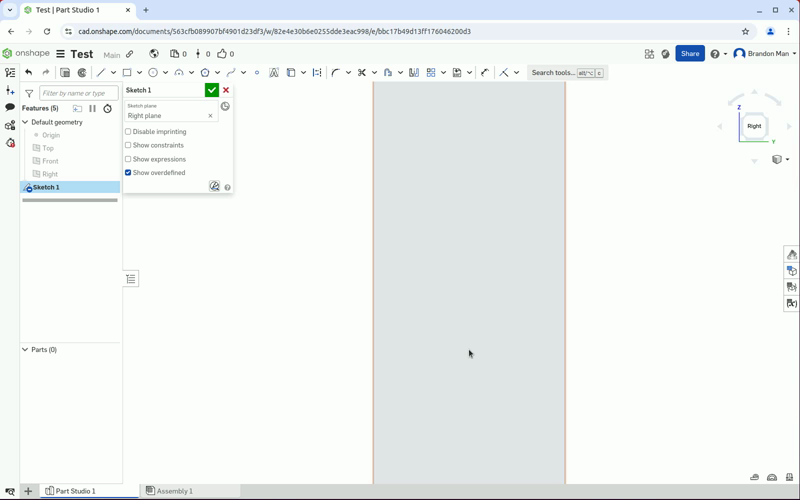
scroll(-6)
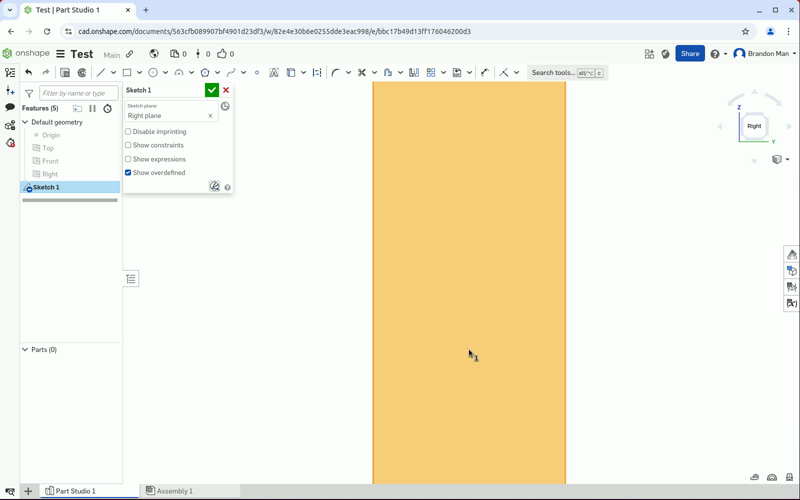
scroll(-6)
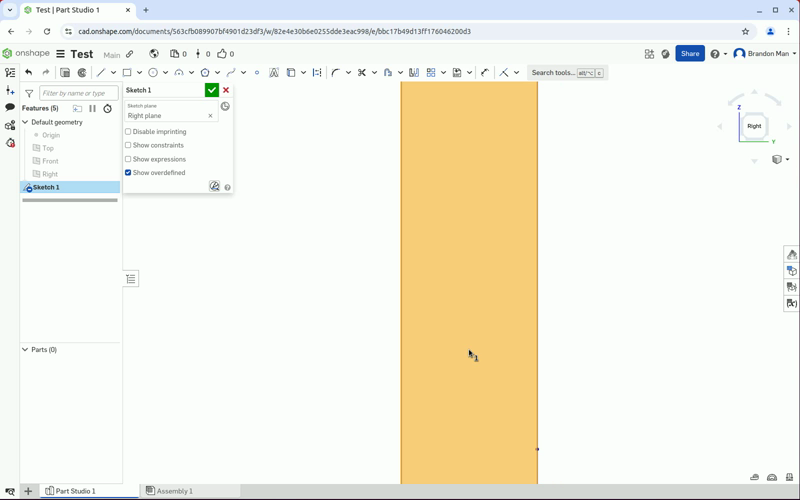
scroll(-6)
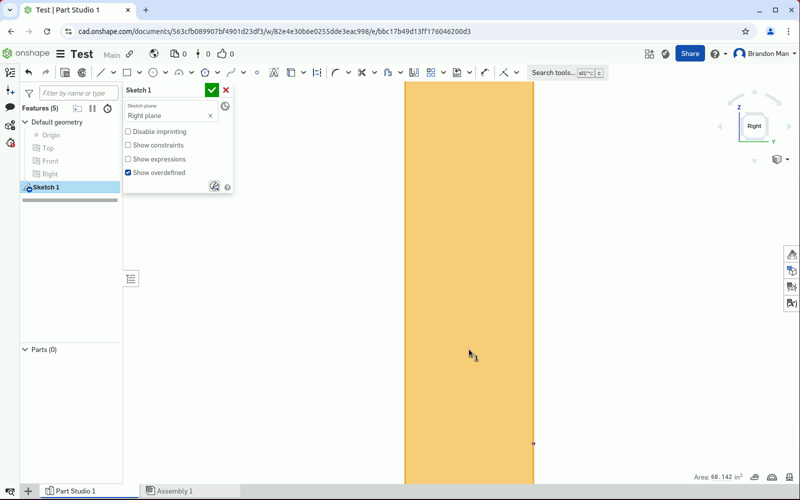
scroll(-6)
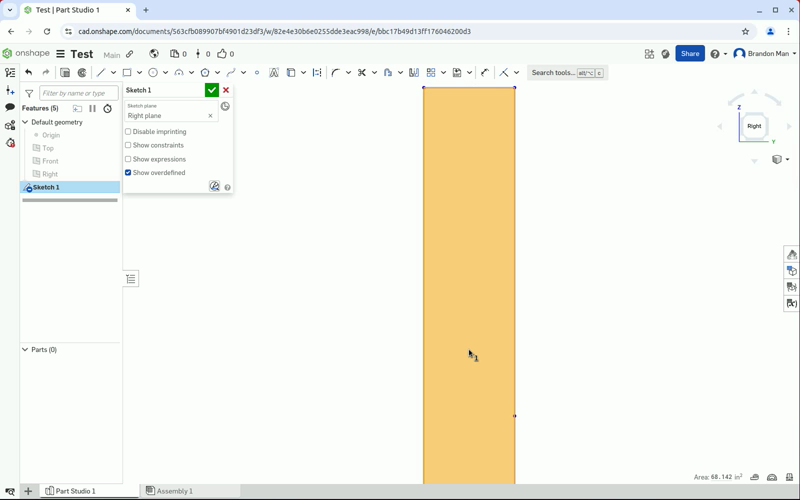
scroll(-6)
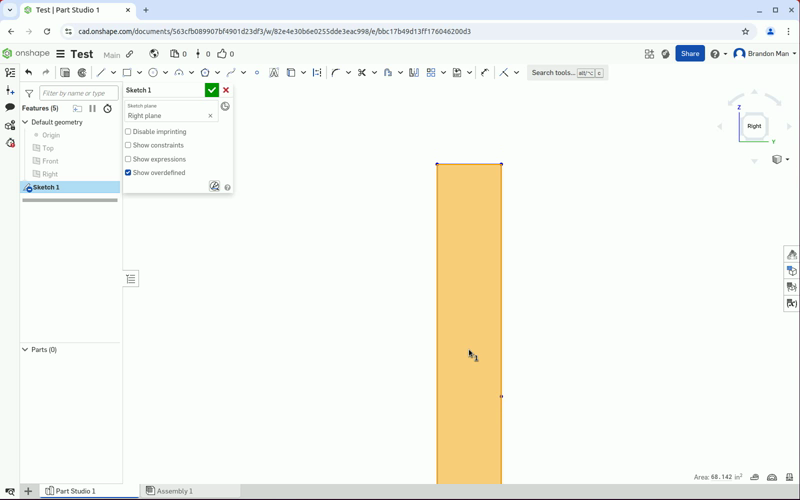
scroll(-6)
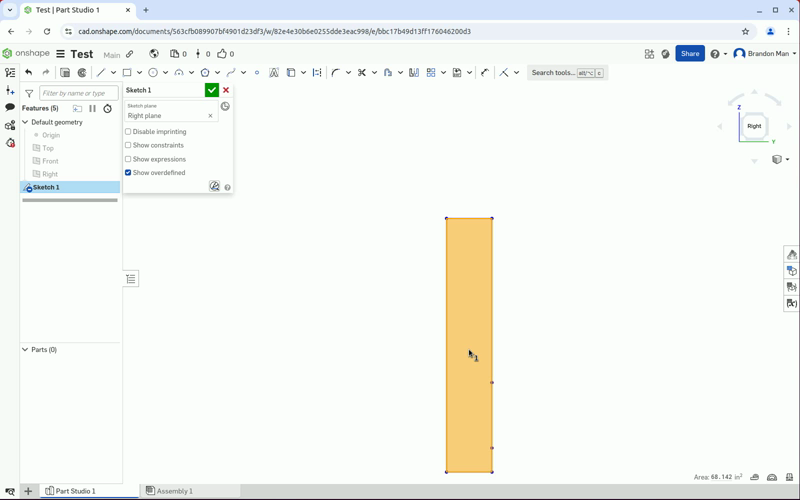
scroll(-6)
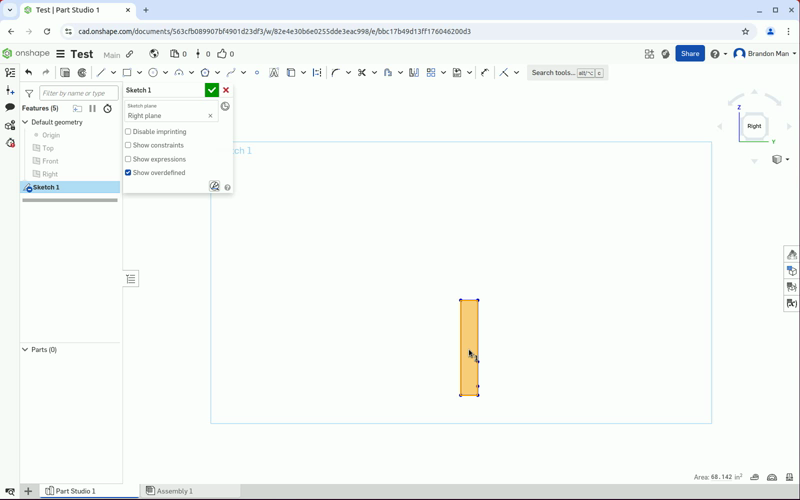
mouse_move(73, 352)
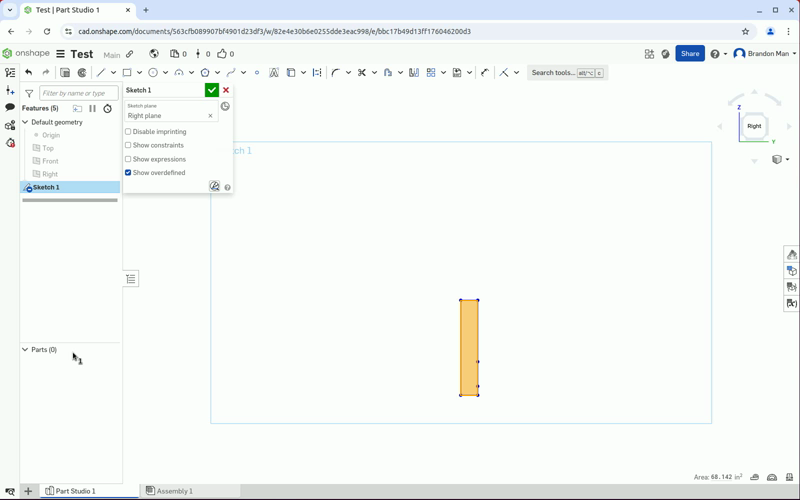
key(shift+y)
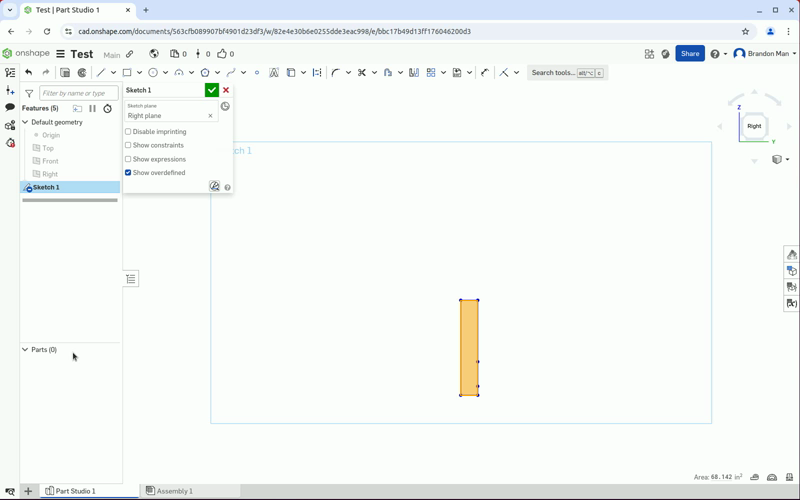
key(shift+e)
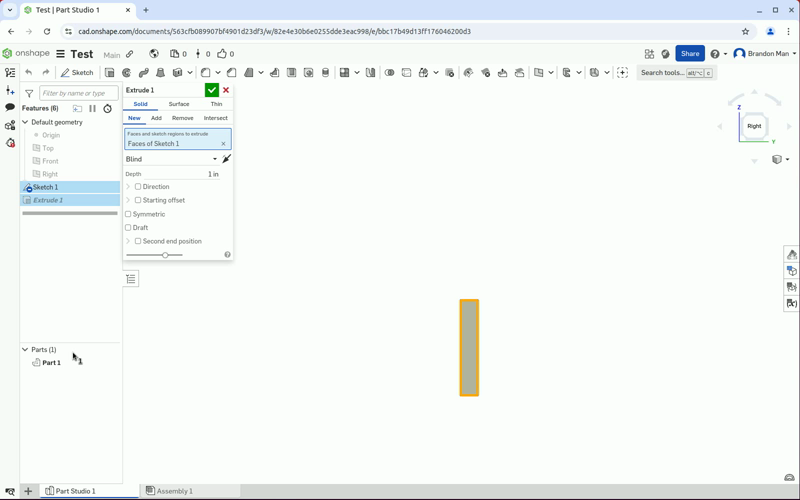
mouse_move(143, 106)
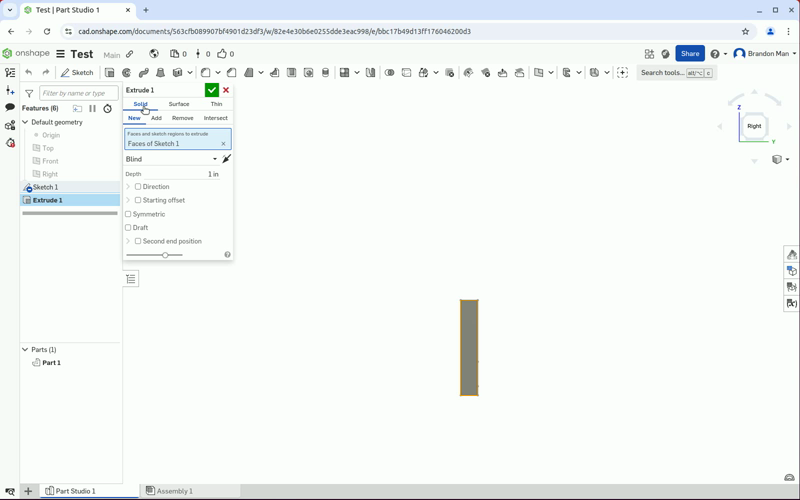
click(143, 106)
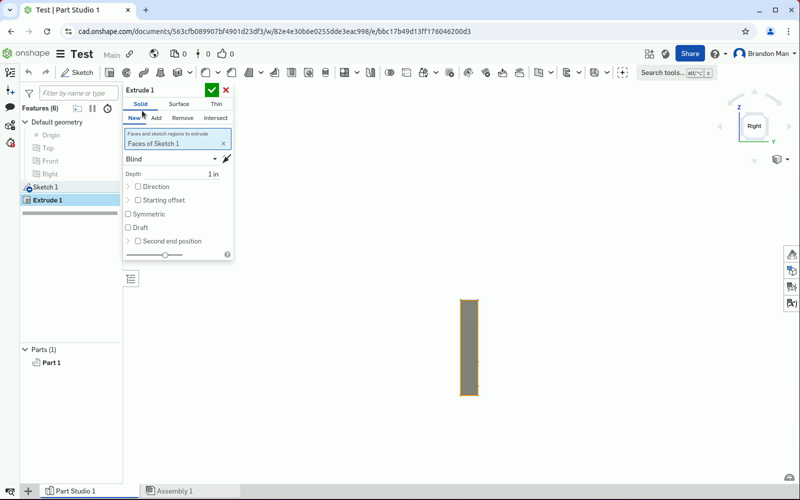
mouse_move(137, 120)
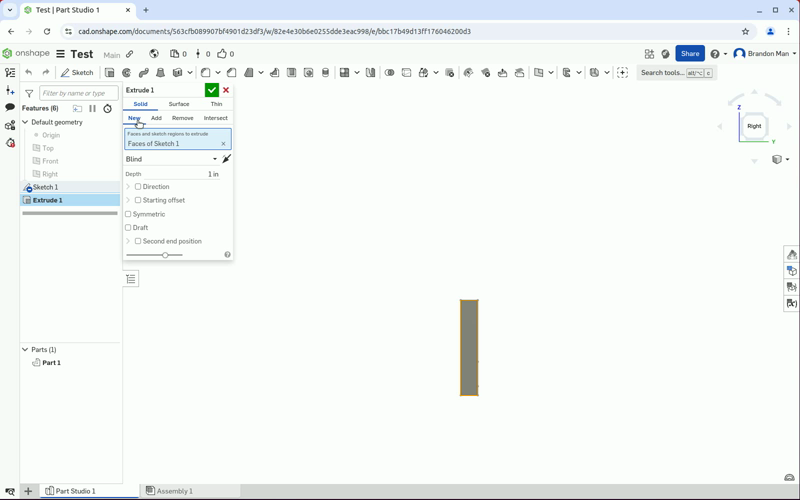
click(137, 120)
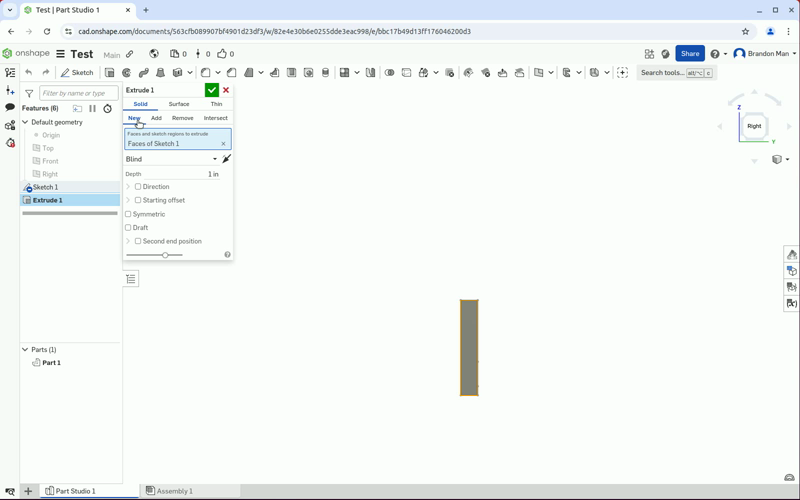
key(tab, 4)
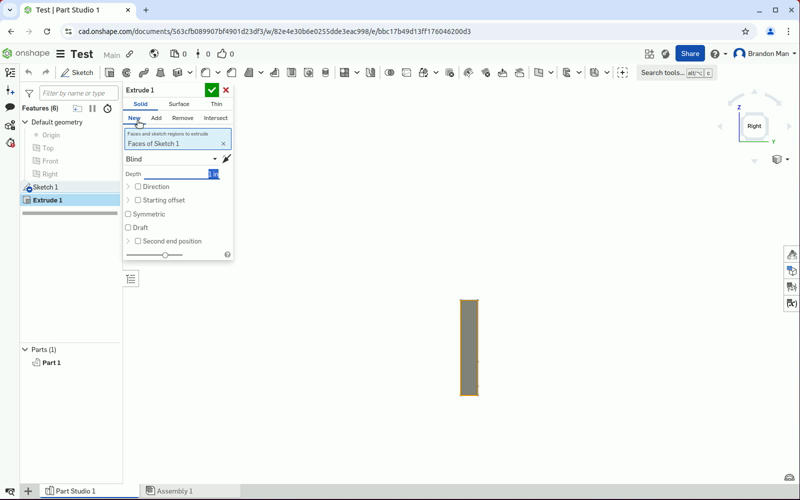
text(3.611)
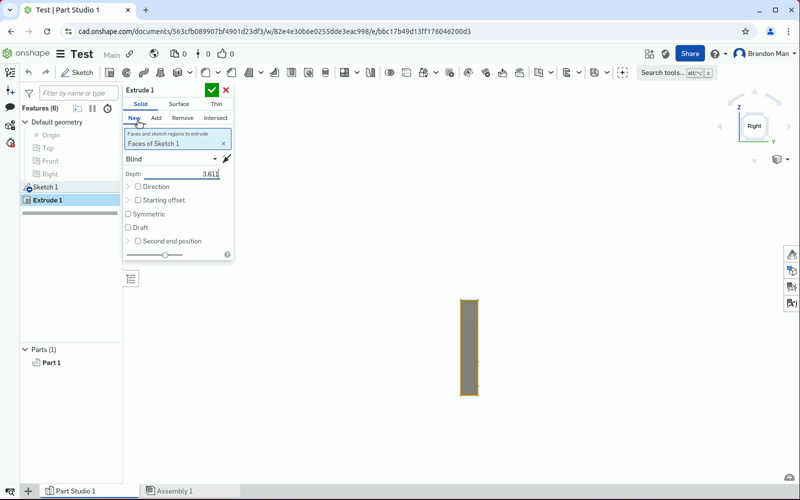
key(enter)
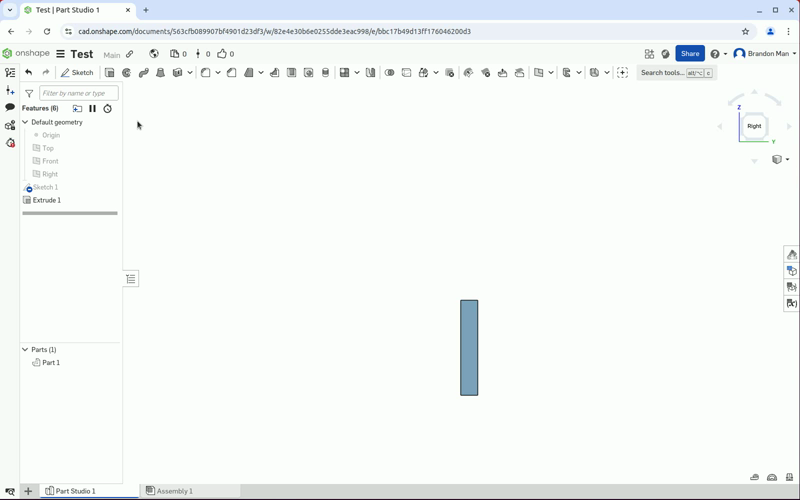
key(shift+h)
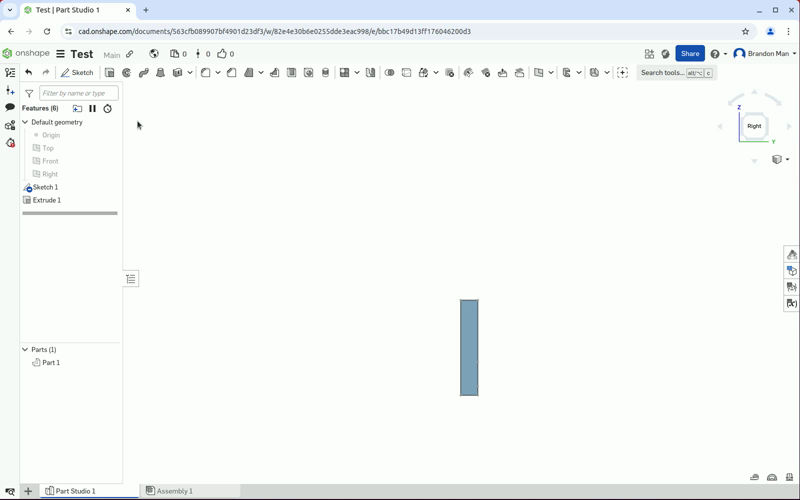
key(shift+h)
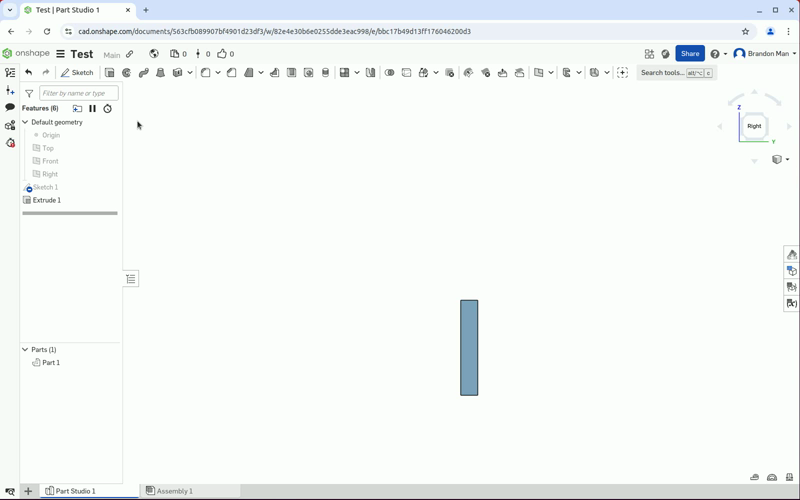
mouse_move(73, 189)
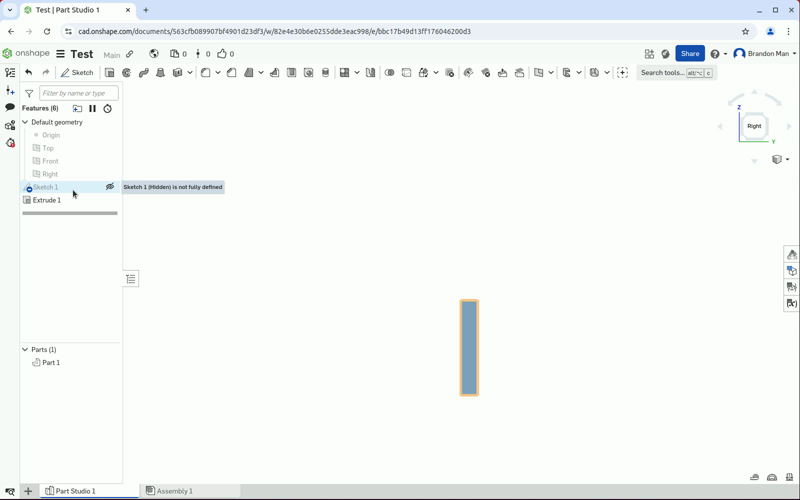
click(73, 189)
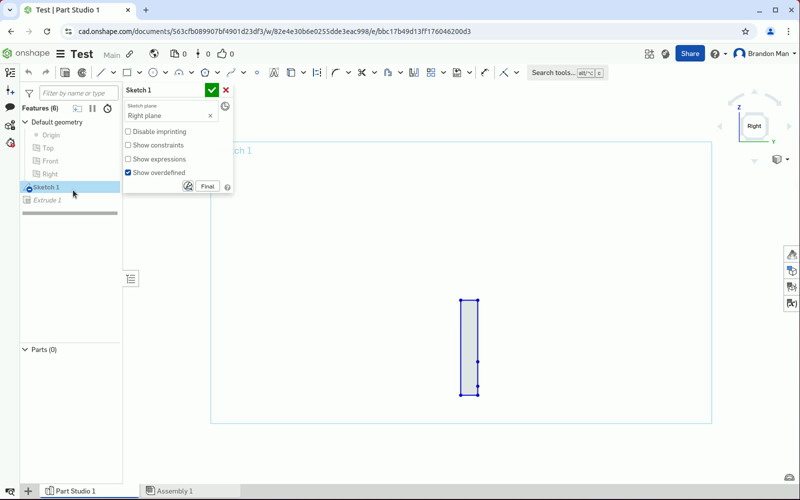
mouse_move(229, 92)
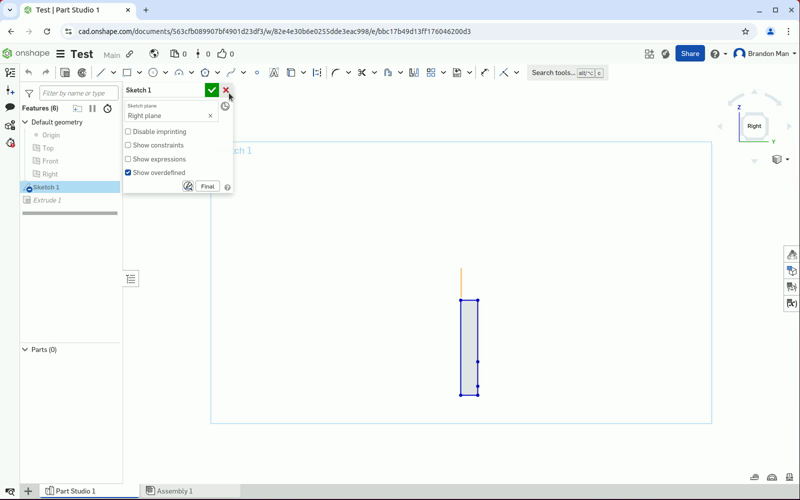
click(229, 92)
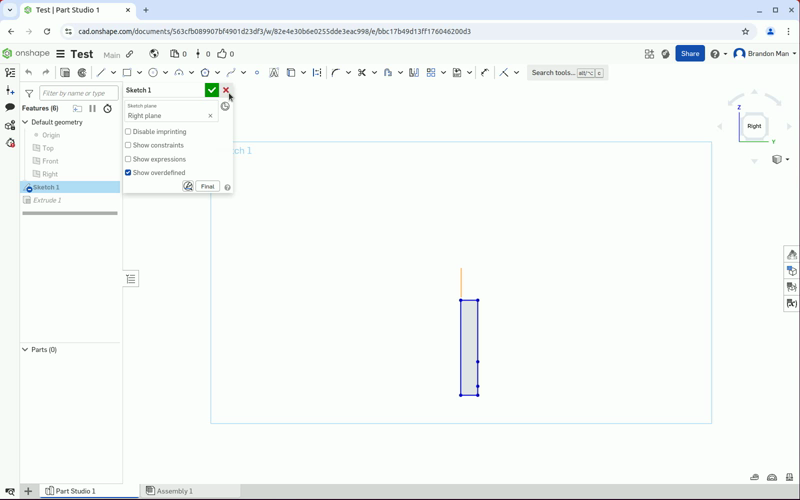
key(shift+s)
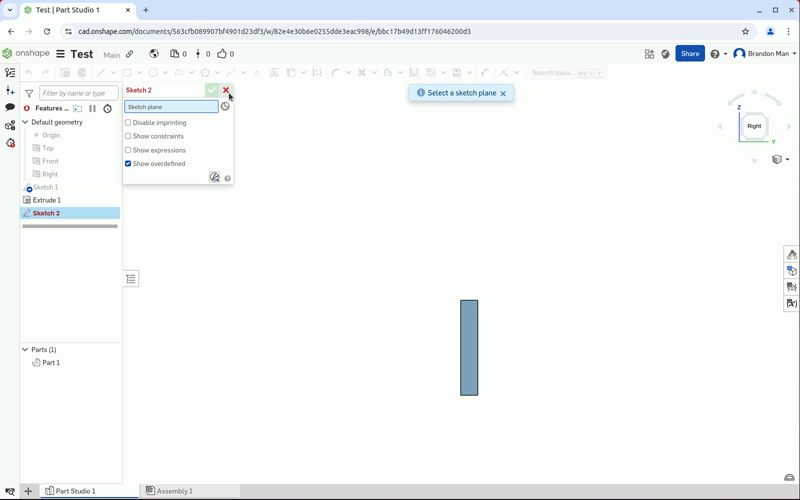
mouse_move(73, 176)
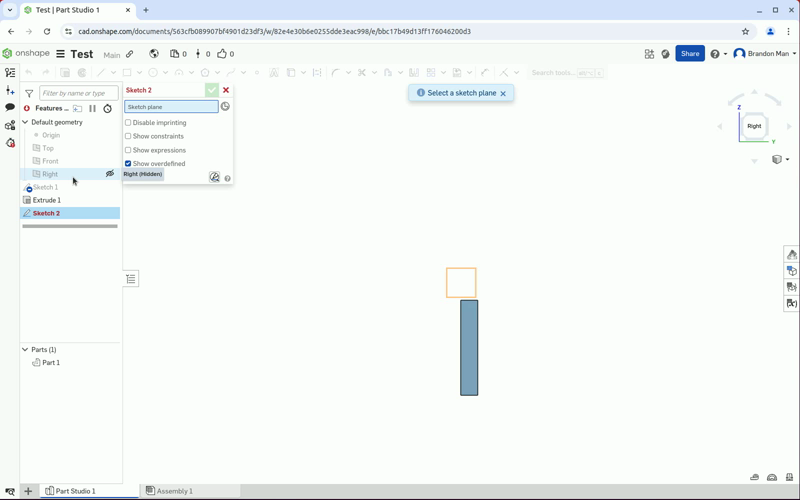
click(73, 176)
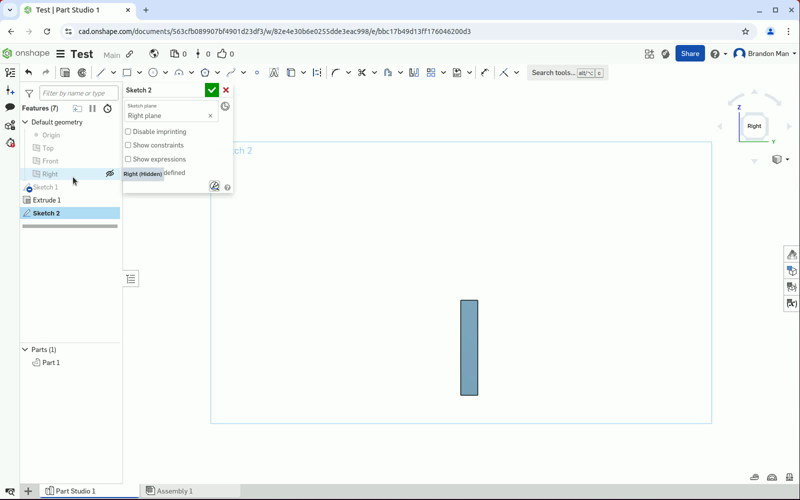
mouse_move(73, 352)
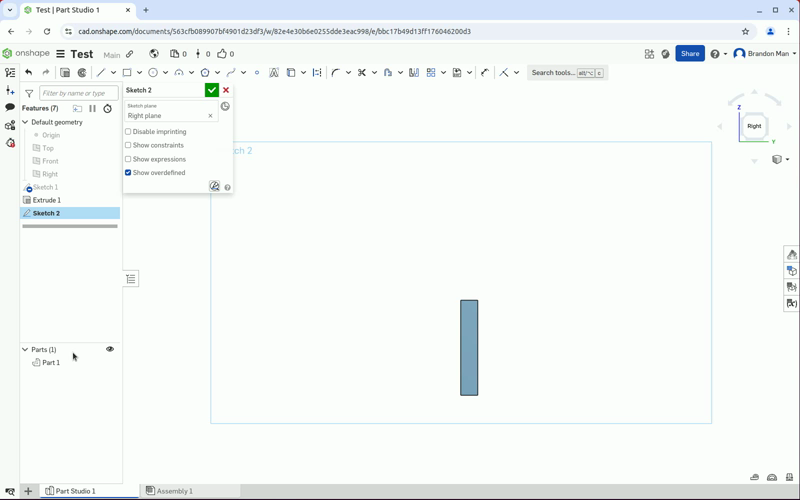
key(y)
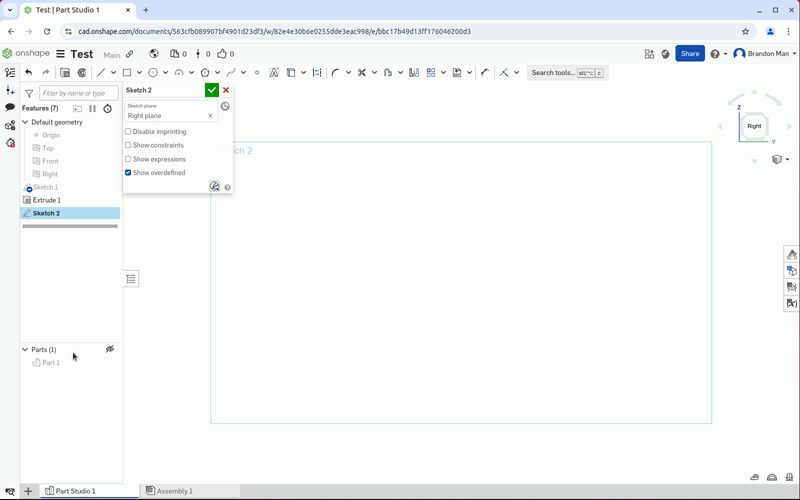
key(l)
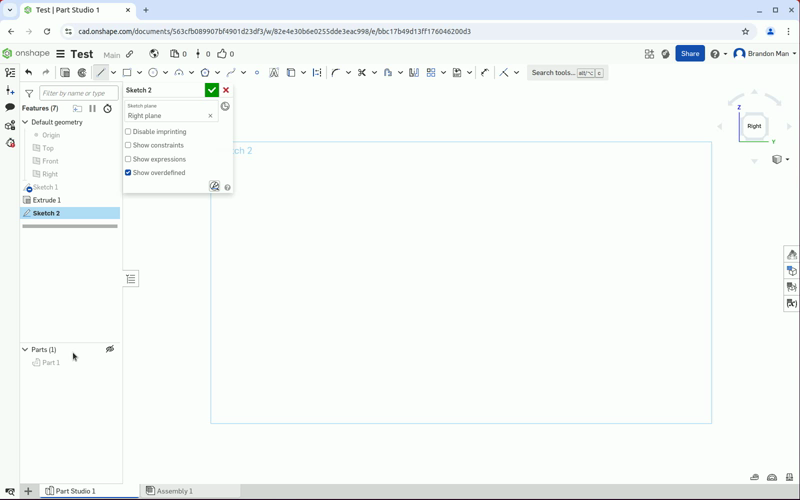
key_down(shift)
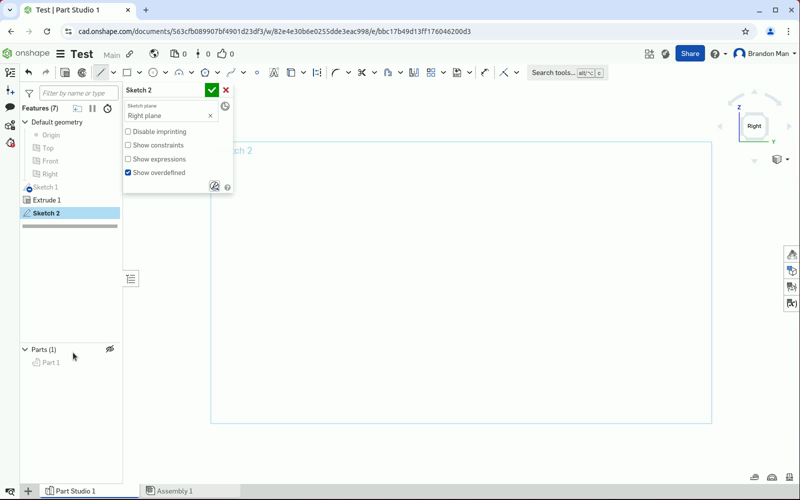
mouse_move(460, 300)
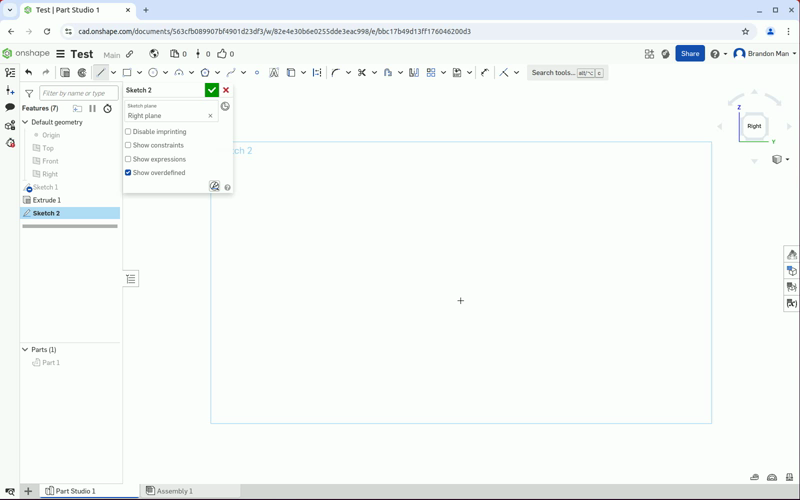
click(460, 300)
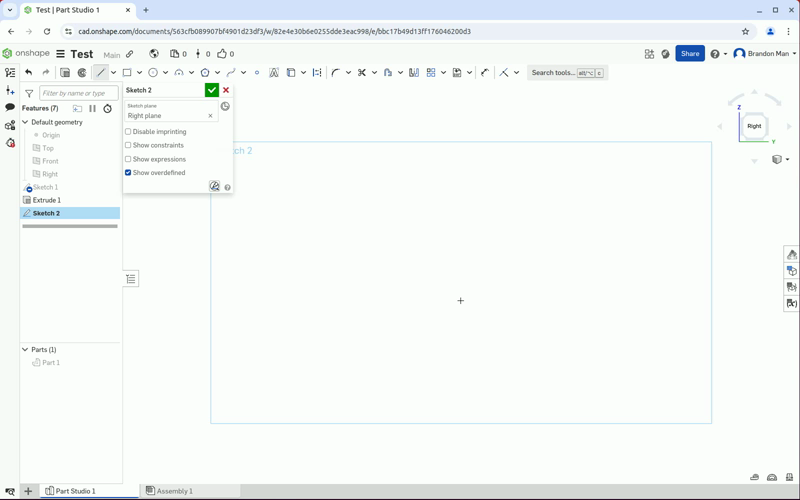
key_up(shift)
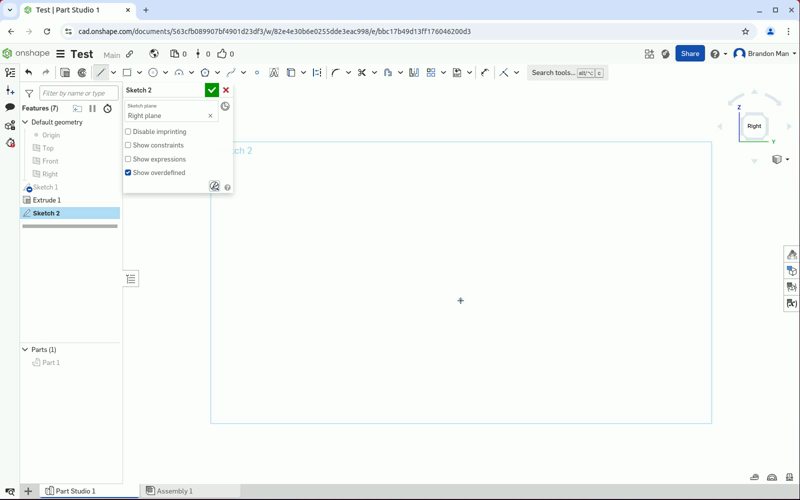
key_down(shift)
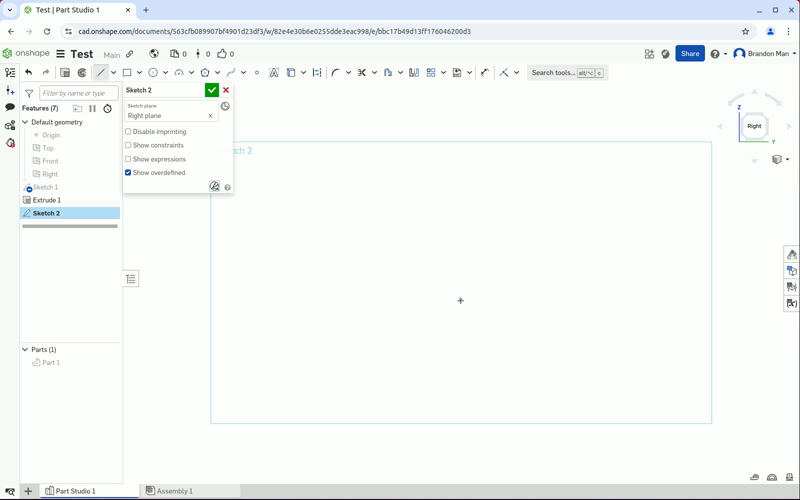
mouse_move(490, 300)
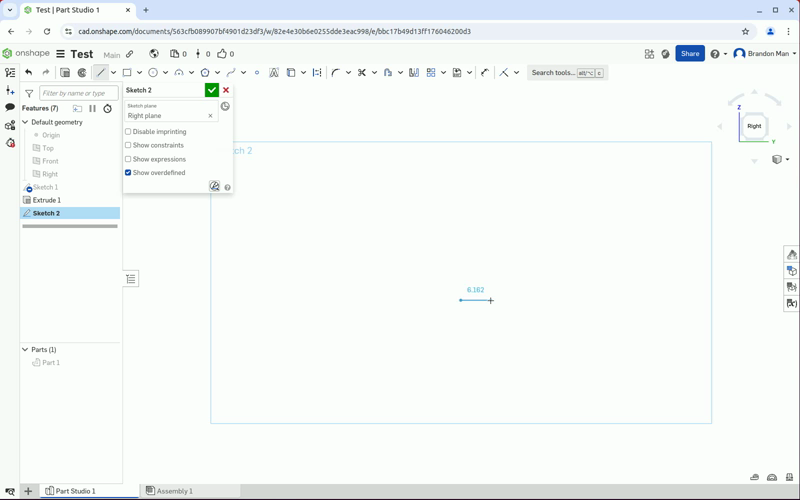
mouse_move(478, 300)
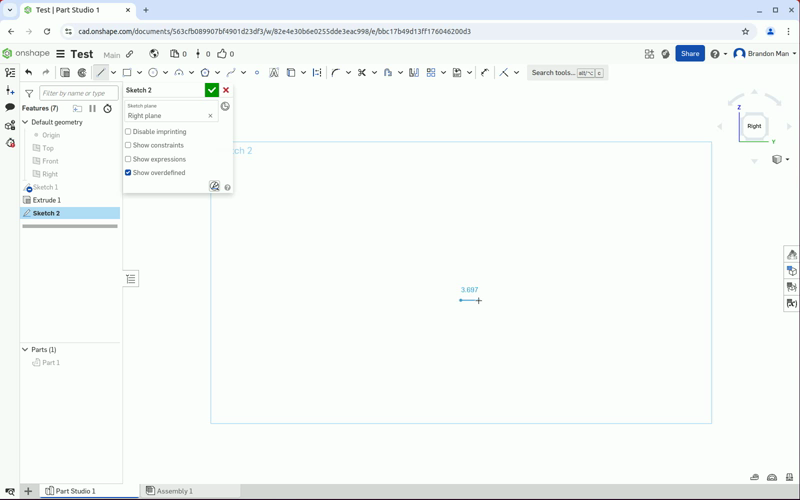
click(478, 300)
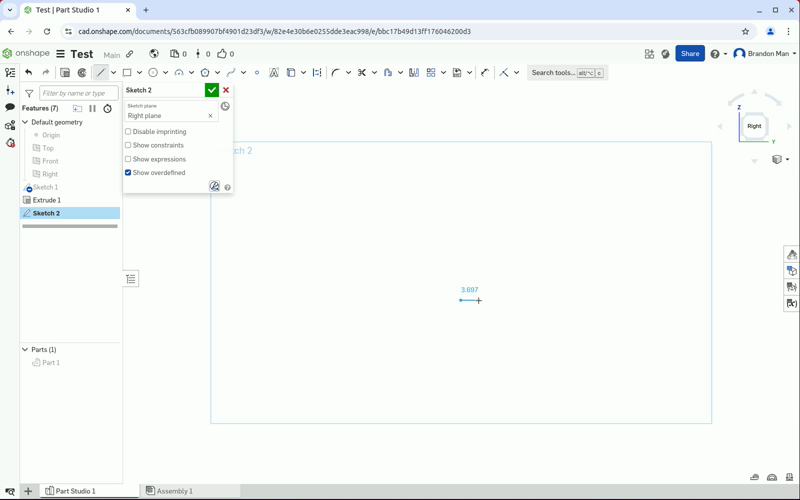
key_up(shift)
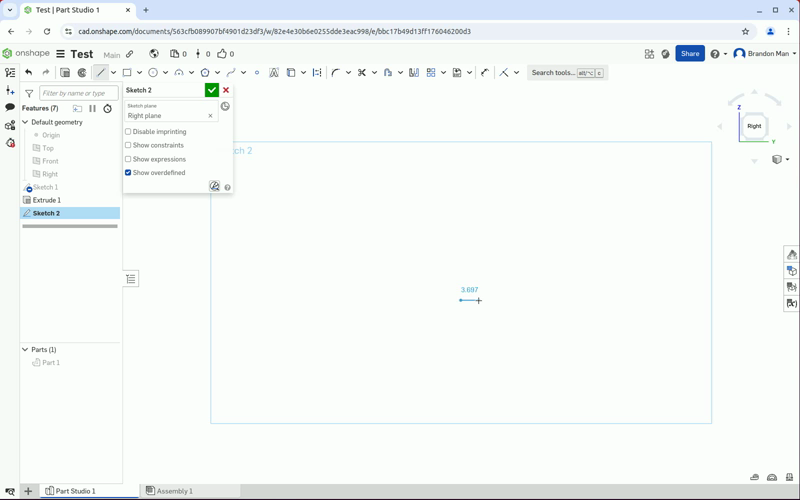
key_down(shift)
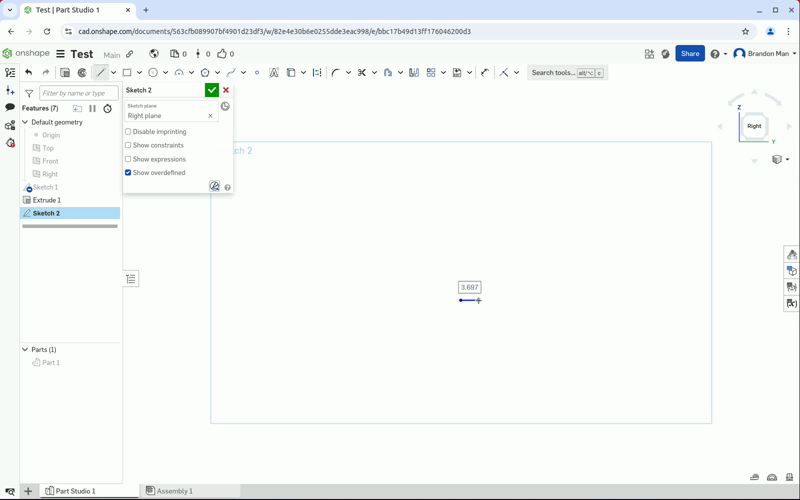
mouse_move(540, 300)
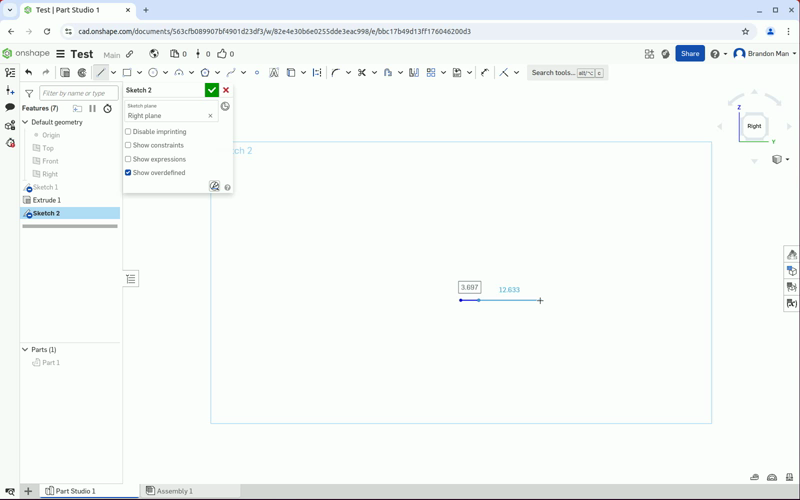
click(540, 300)
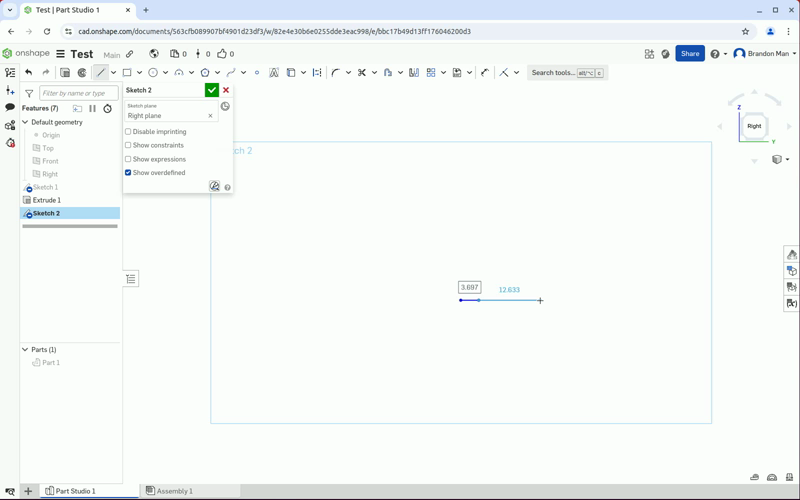
key_up(shift)
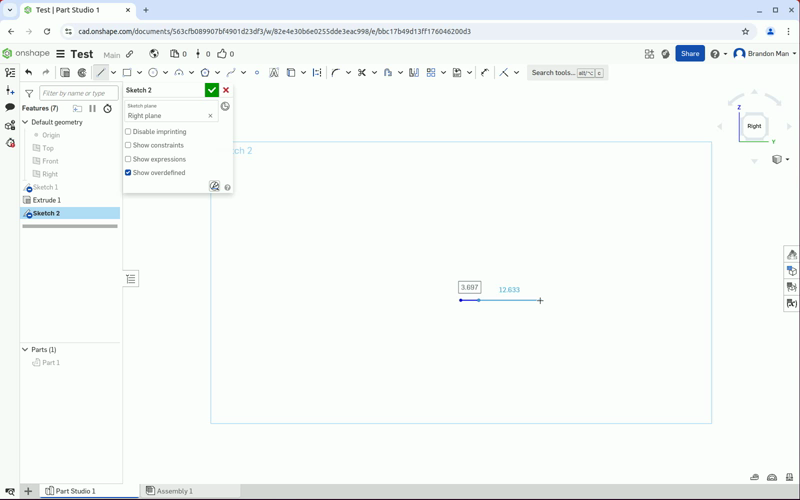
key_down(shift)
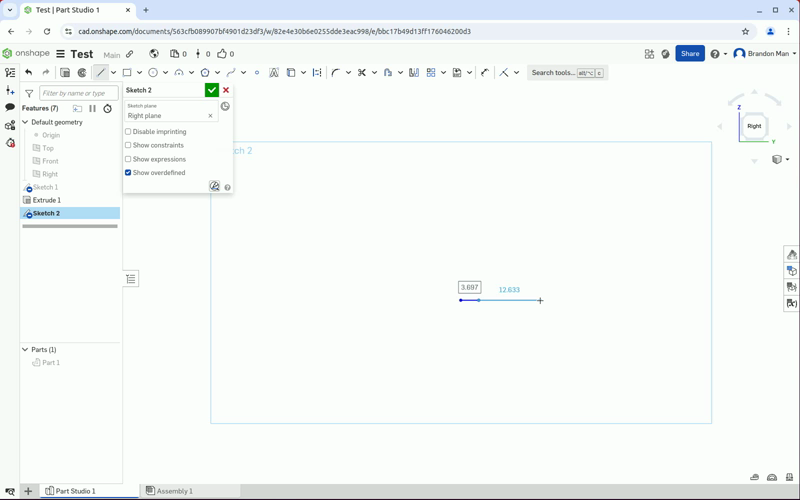
mouse_move(570, 300)
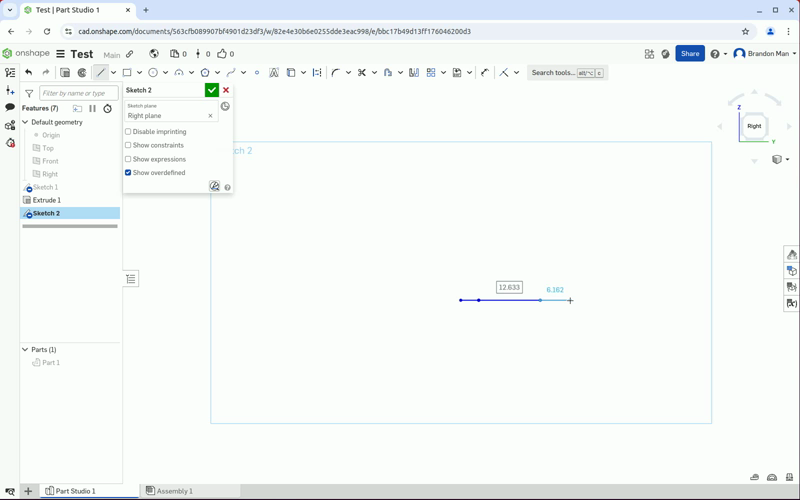
mouse_move(565, 300)
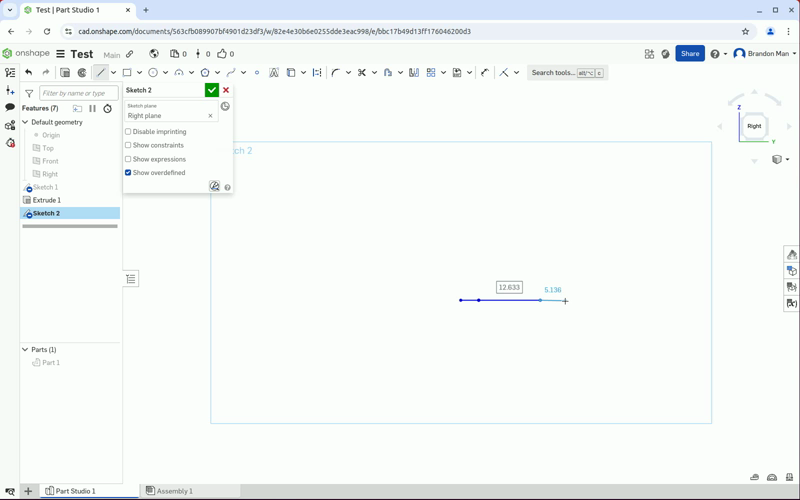
click(565, 300)
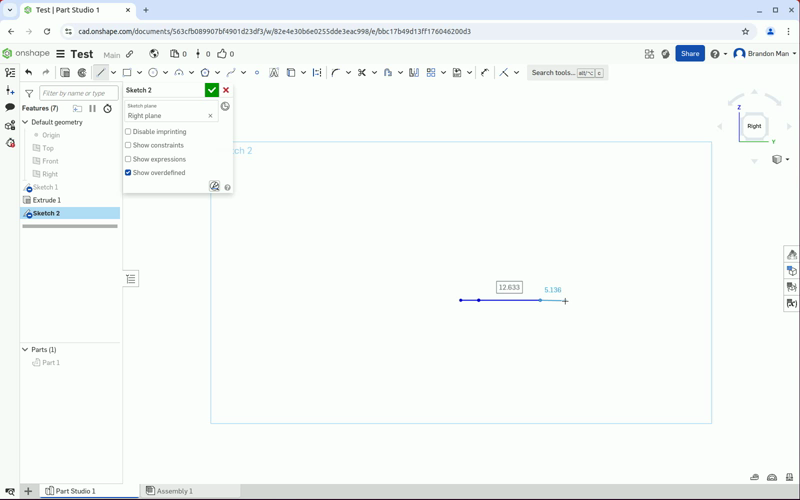
key_up(shift)
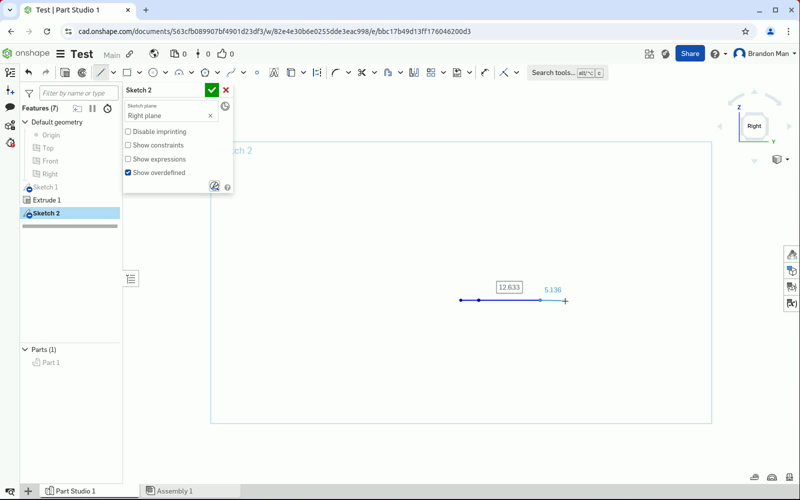
key_down(shift)
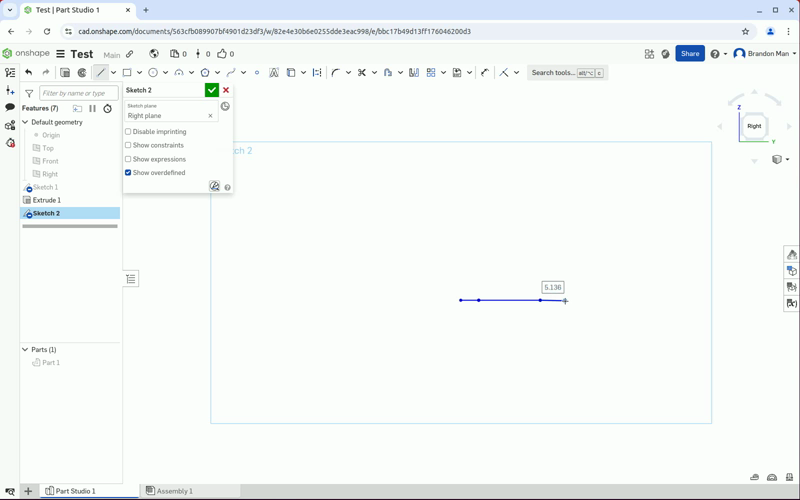
mouse_move(589, 300)
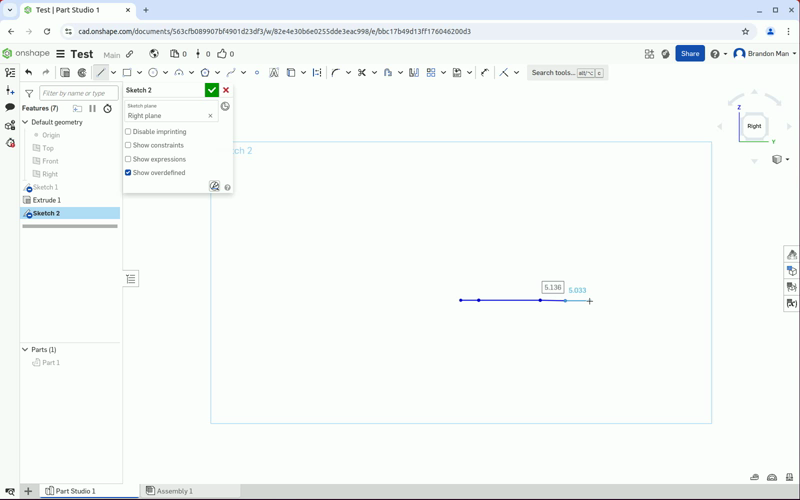
mouse_move(565, 282)
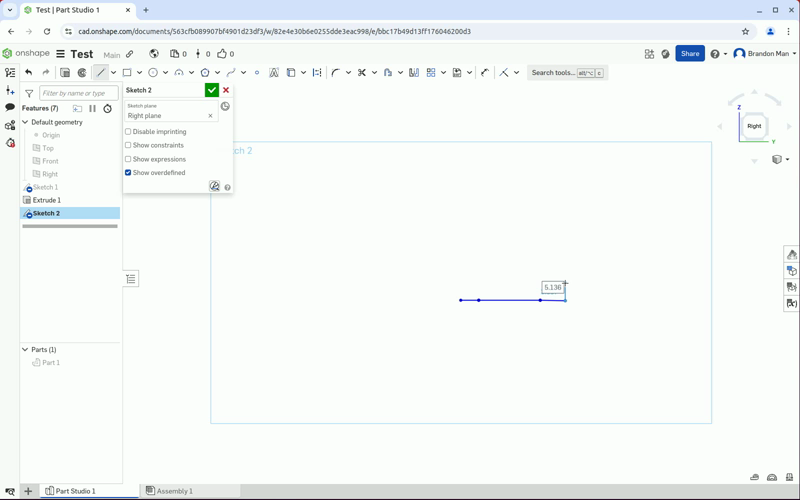
click(565, 282)
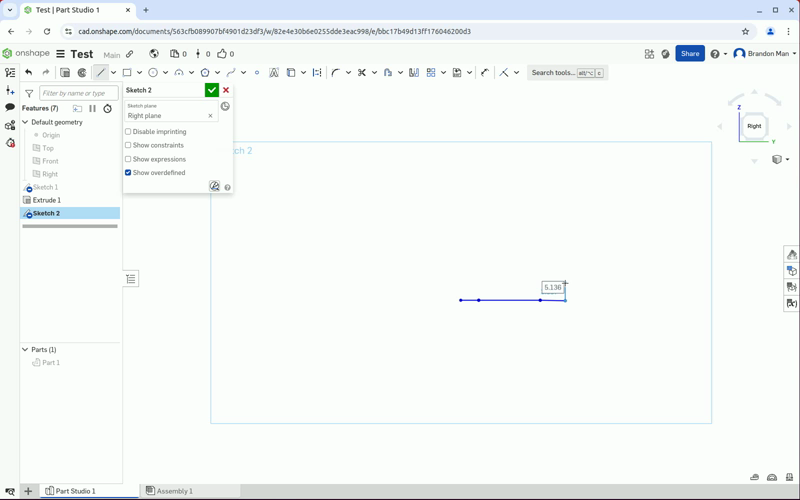
key_up(shift)
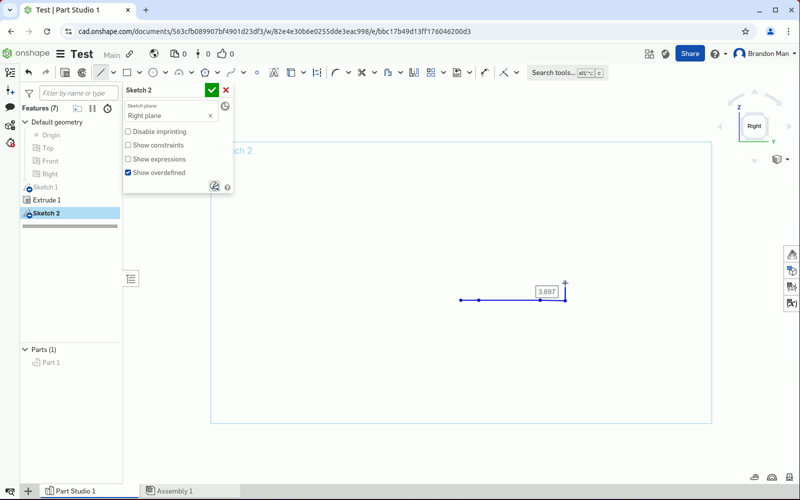
key_down(shift)
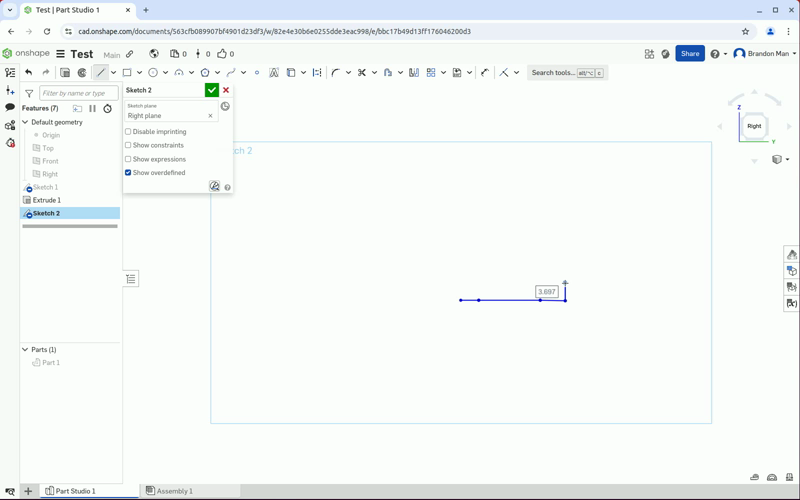
mouse_move(460, 282)
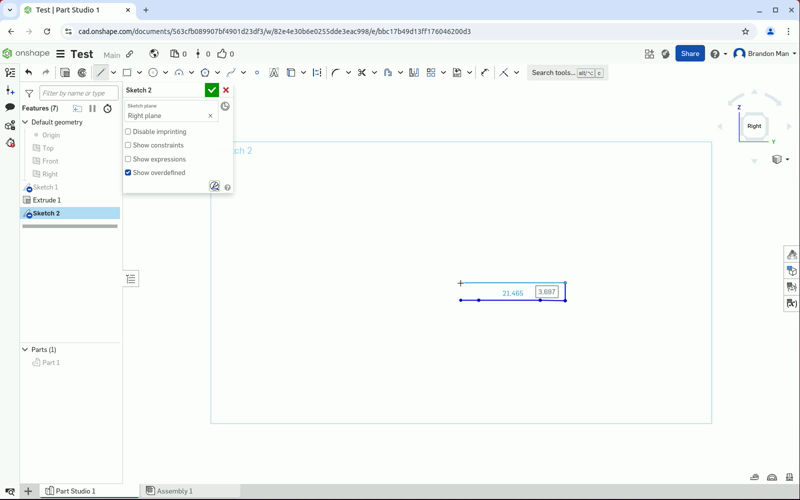
click(460, 282)
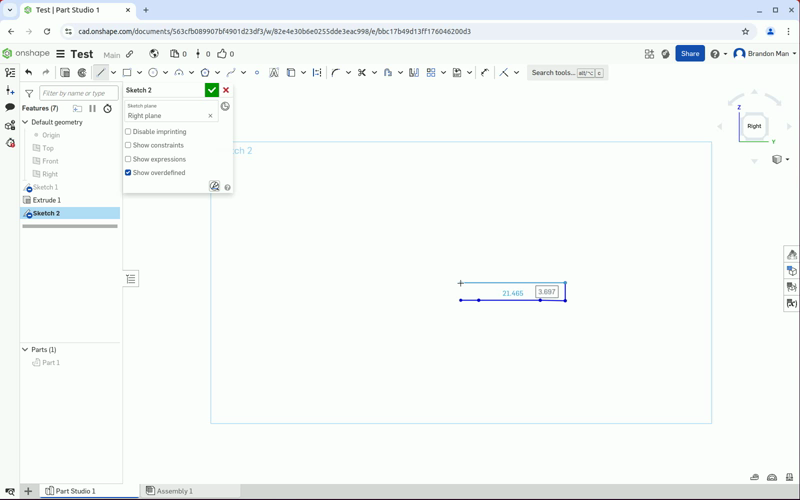
key_up(shift)
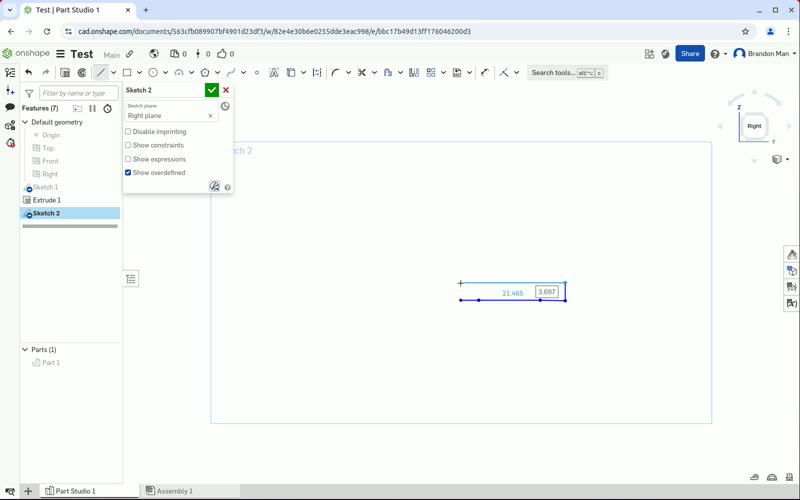
mouse_move(490, 282)
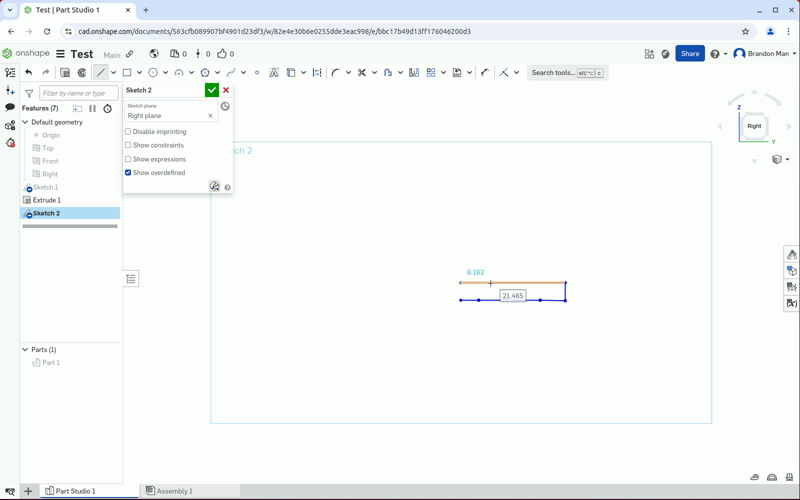
key_down(shift)
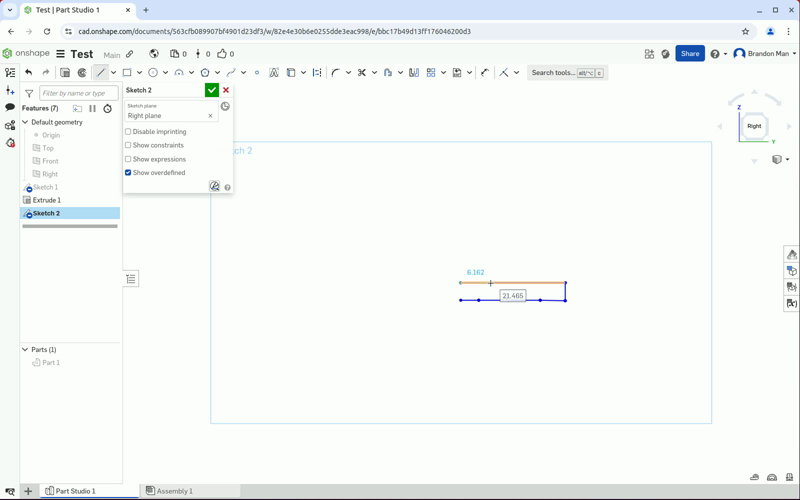
mouse_move(460, 300)
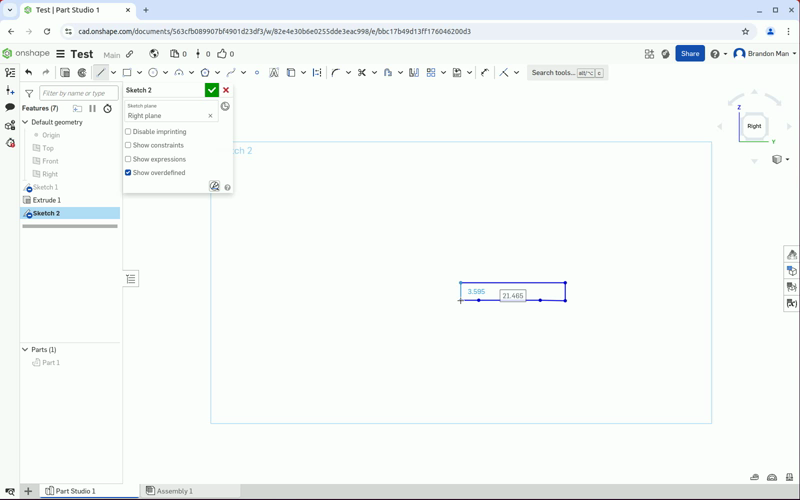
key_up(shift)
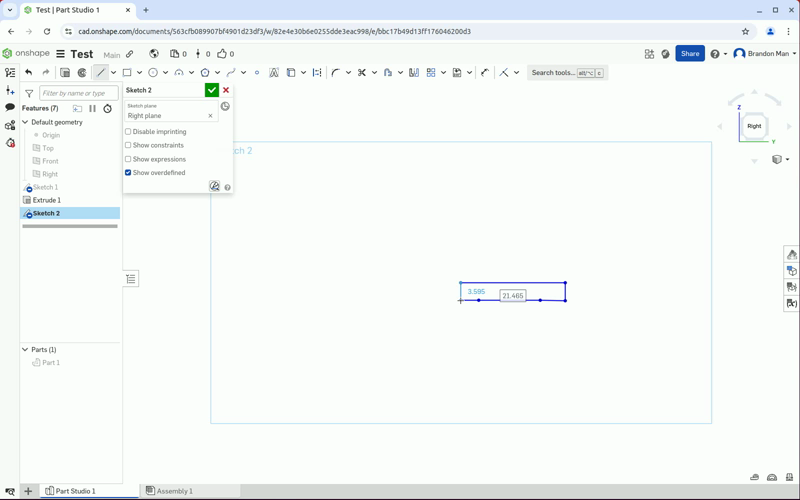
click(460, 300)
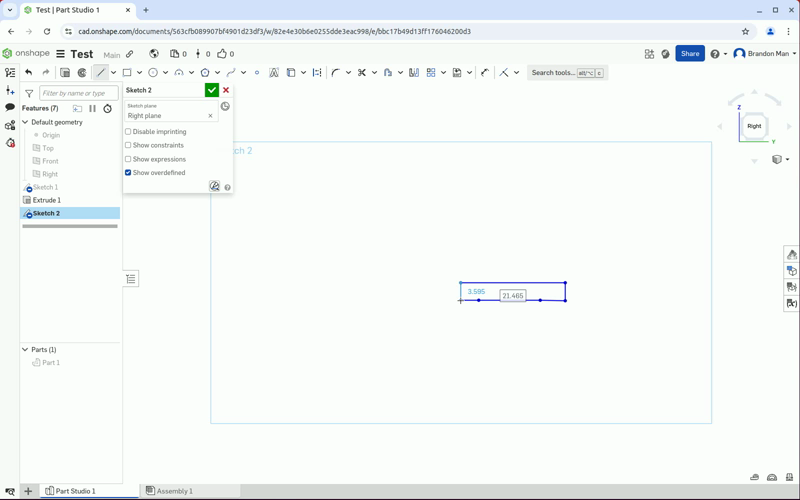
key(esc)
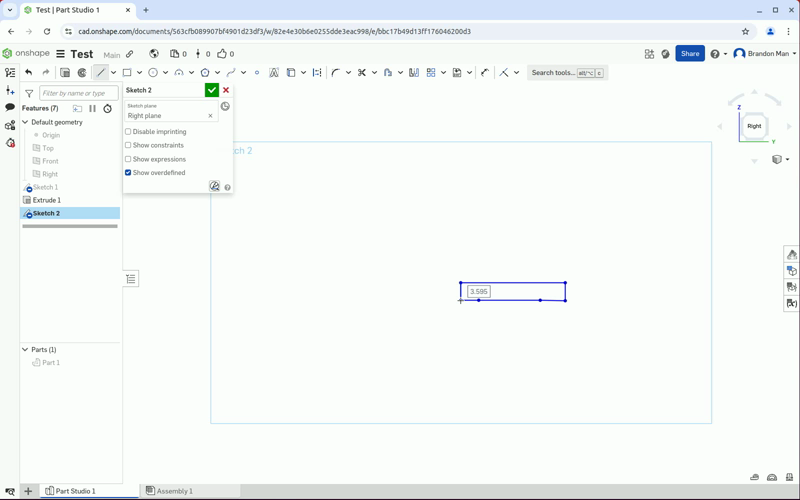
mouse_move(554, 298)
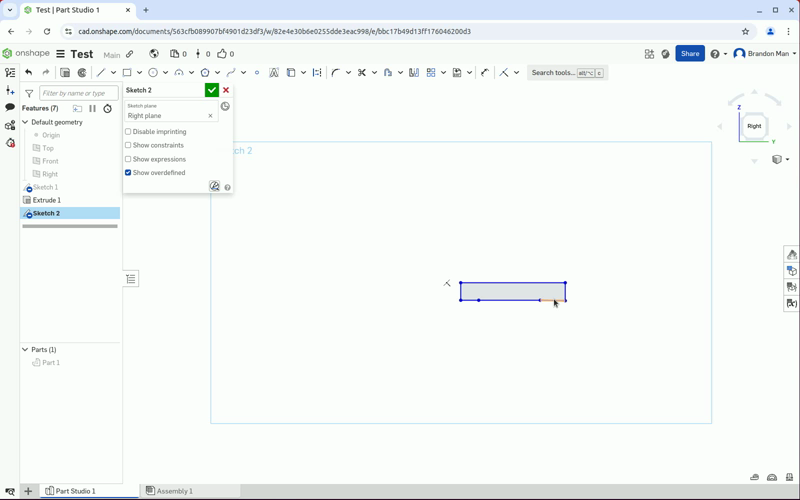
click(554, 298)
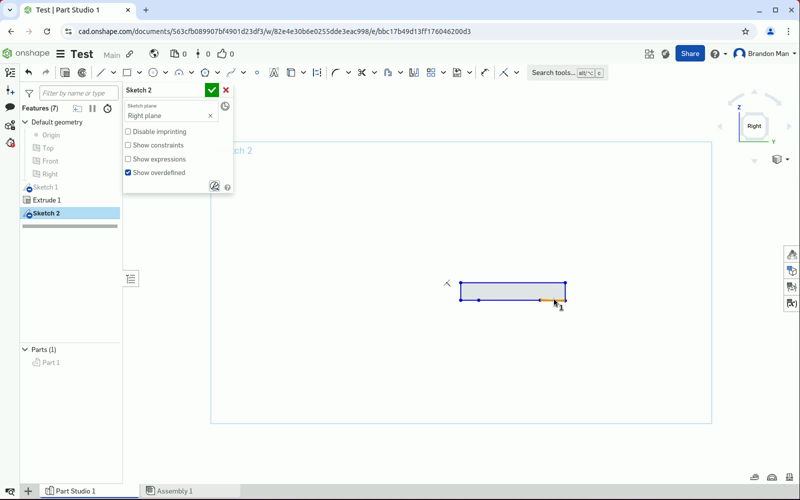
mouse_move(73, 352)
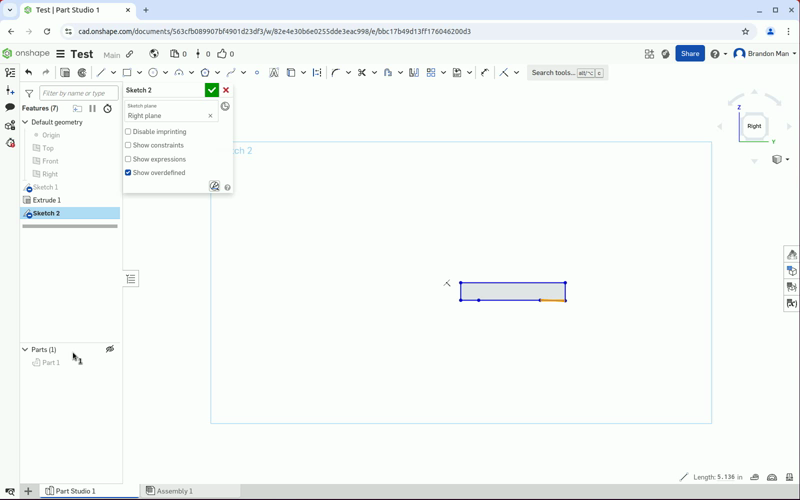
key(shift+y)
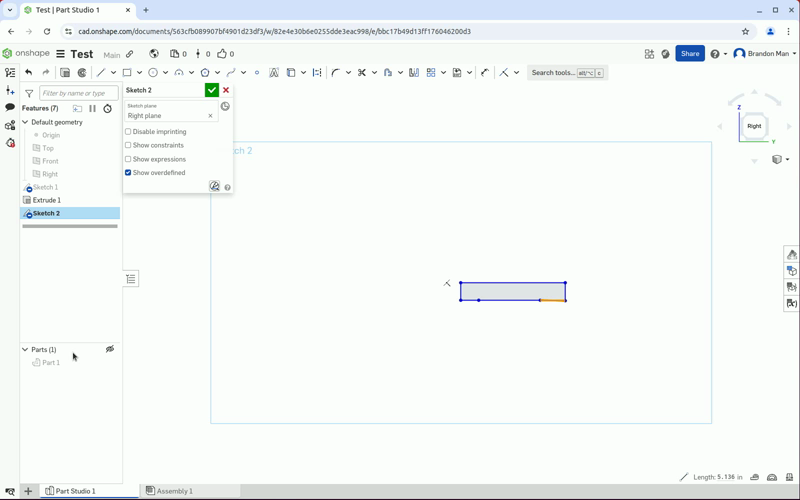
key(shift+e)
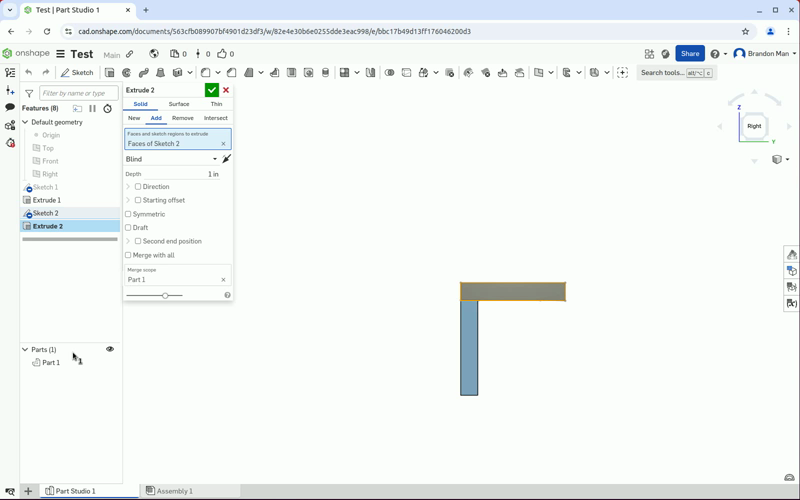
mouse_move(143, 106)
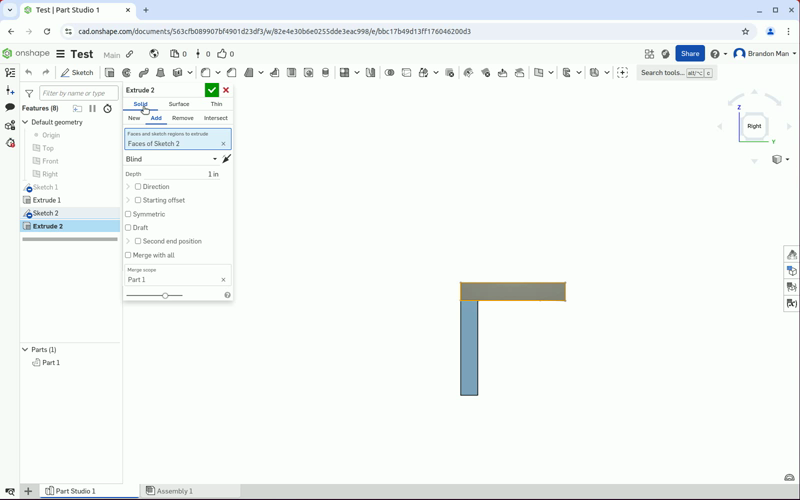
click(143, 106)
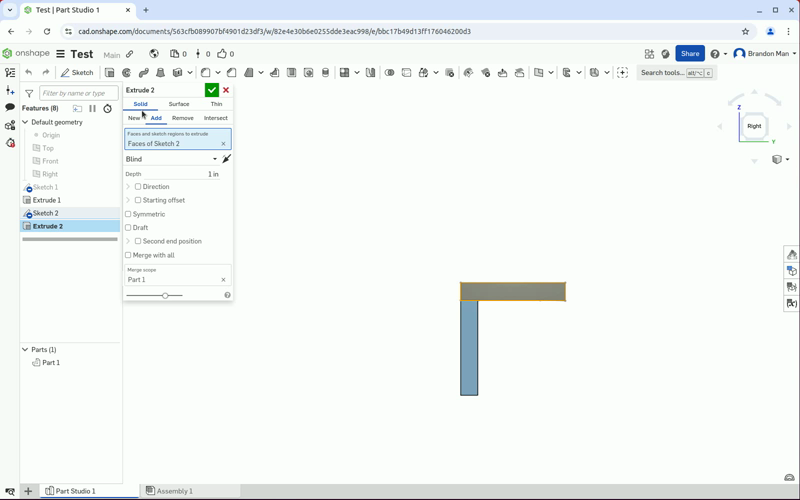
mouse_move(137, 120)
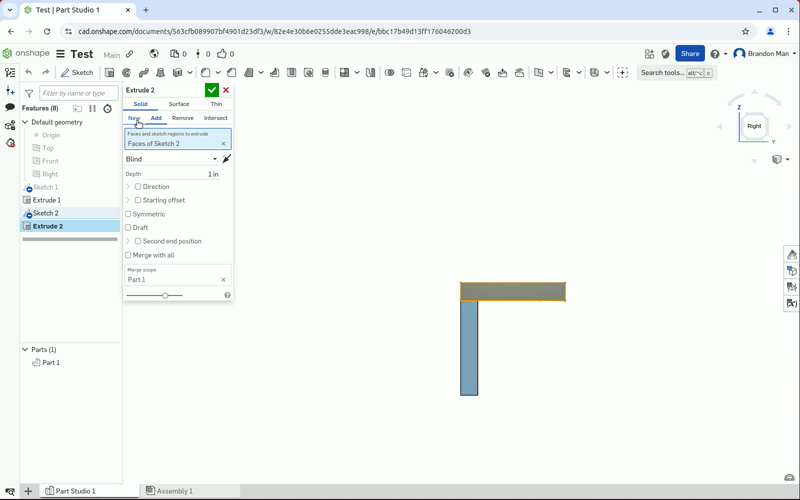
click(137, 120)
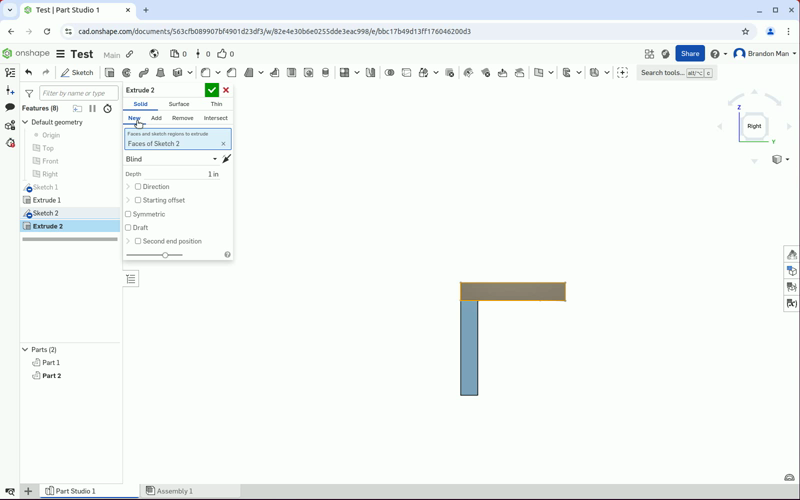
key(tab, 4)
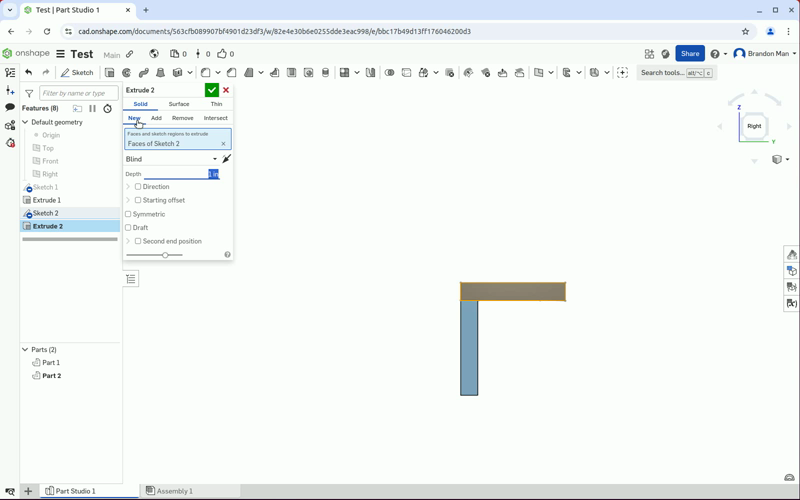
text(3.611)
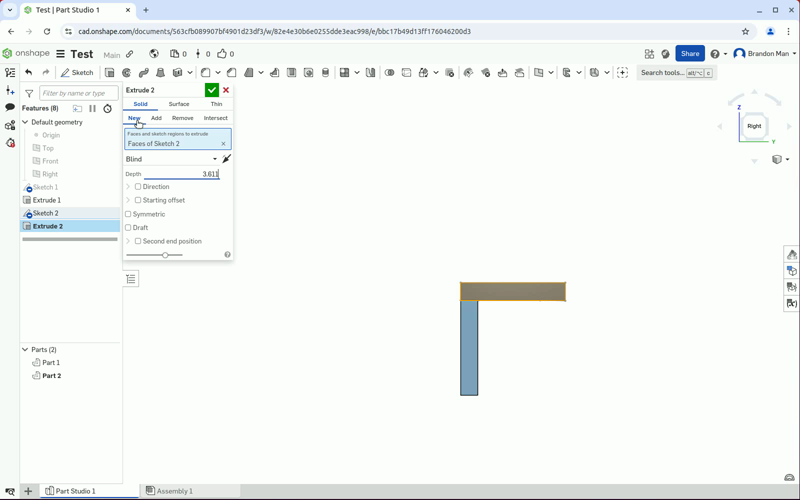
key(enter)
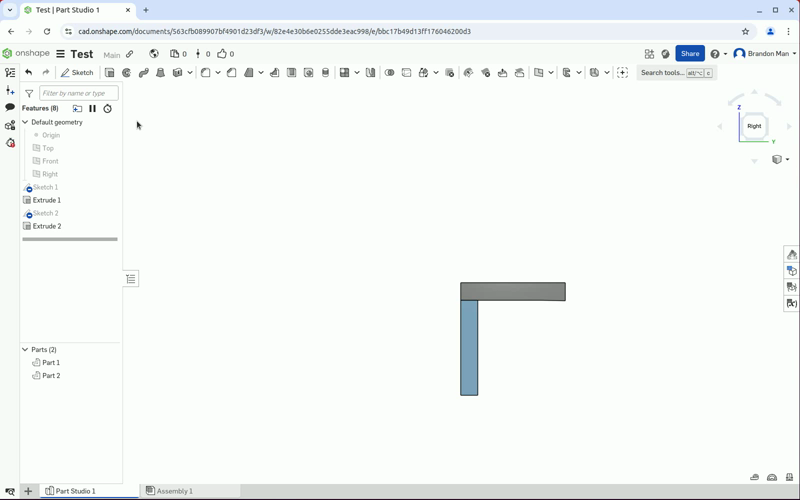
key(shift+h)
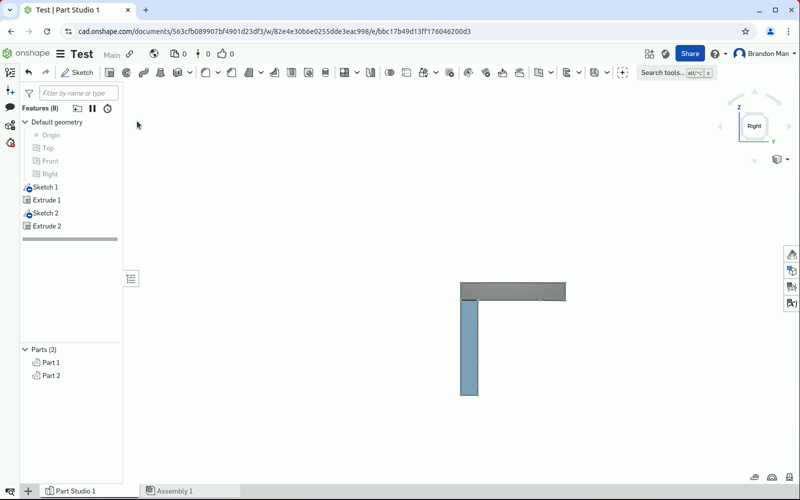
key(shift+h)
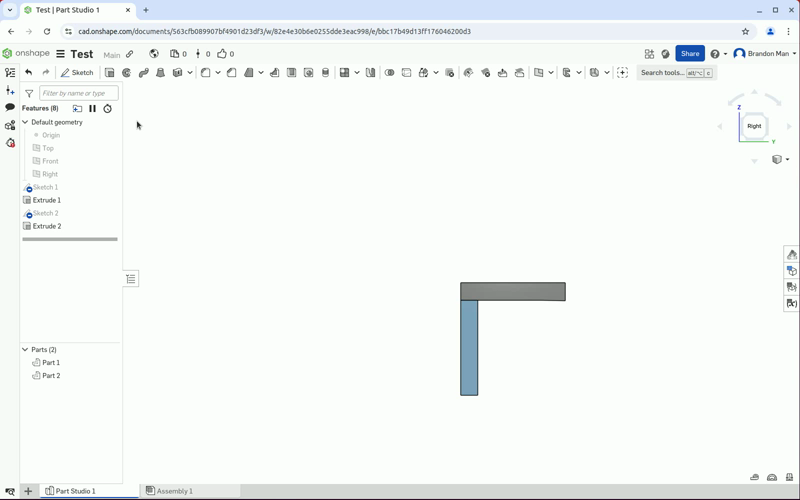
mouse_move(73, 189)
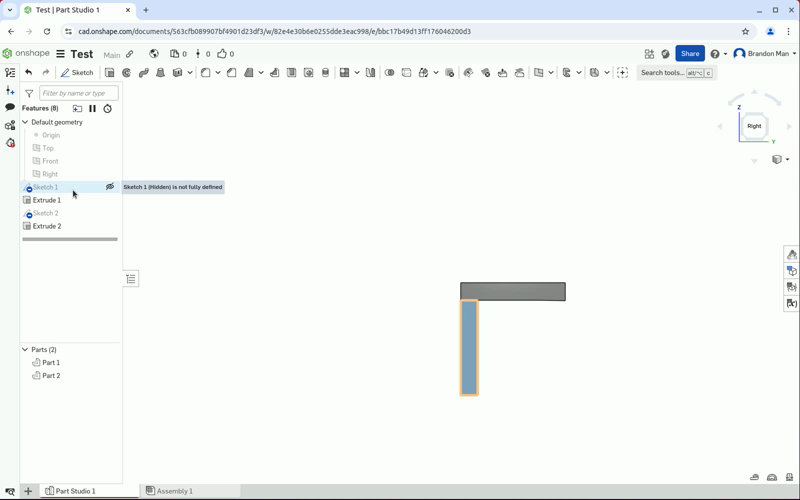
click(73, 189)
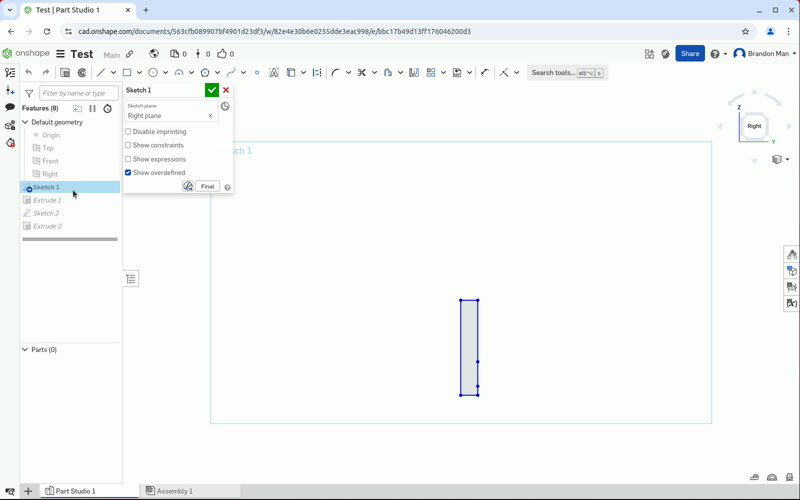
mouse_move(229, 92)
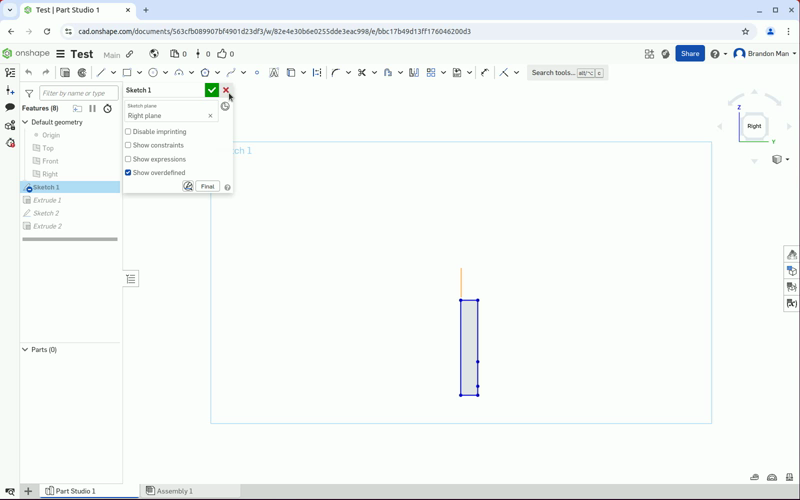
click(229, 92)
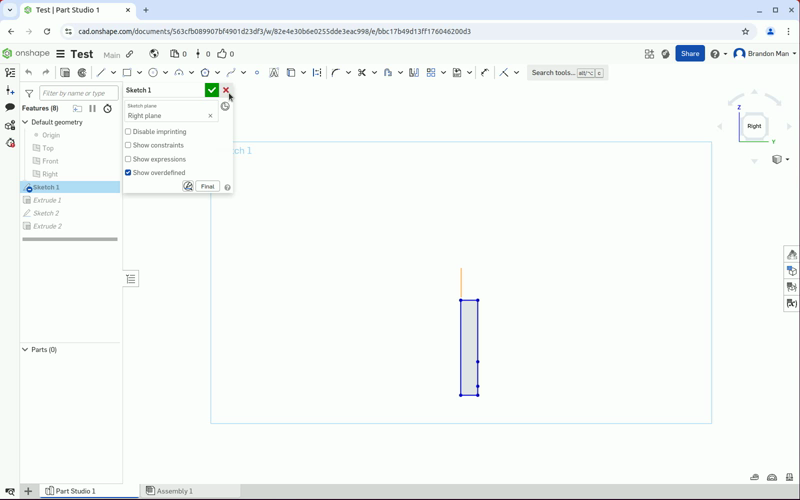
key(shift+s)
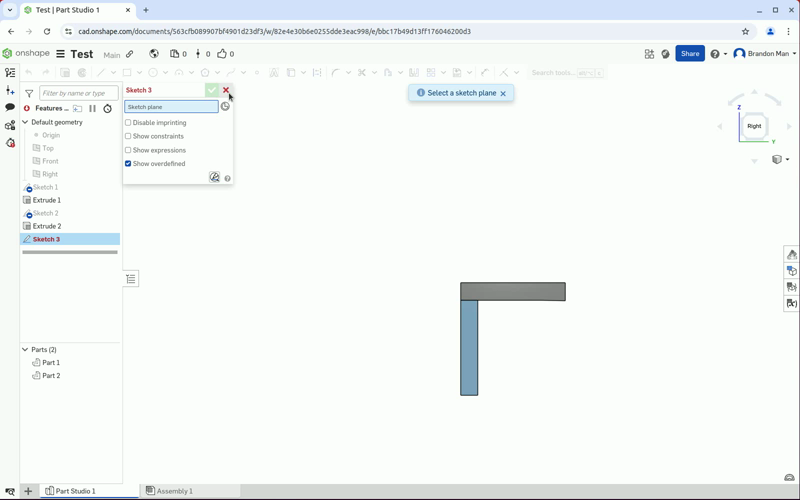
mouse_move(73, 176)
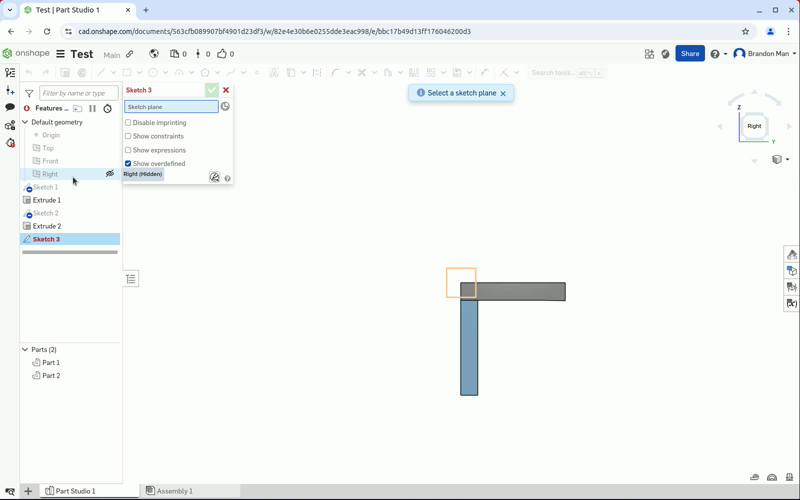
click(73, 176)
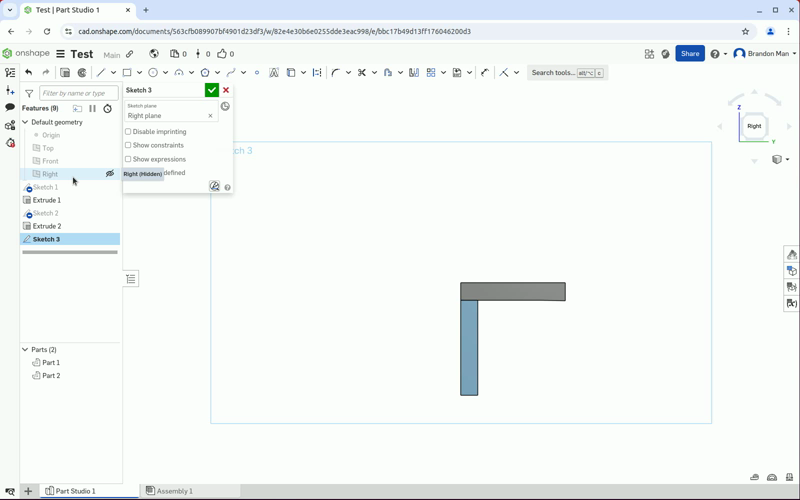
mouse_move(73, 352)
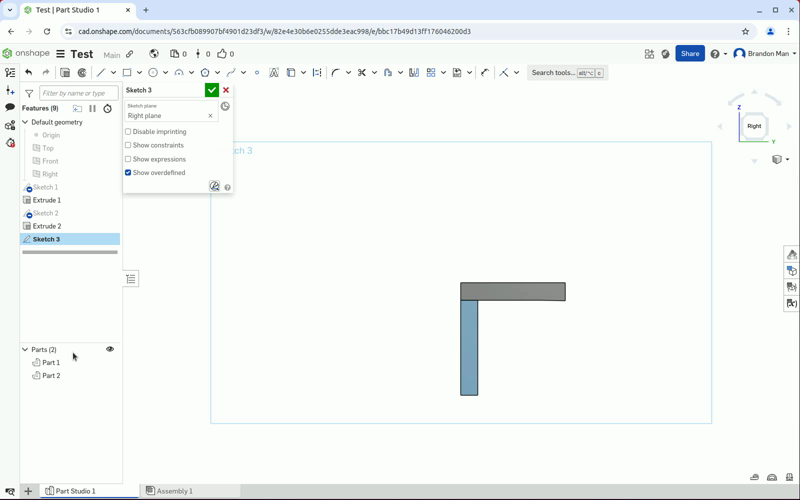
key(y)
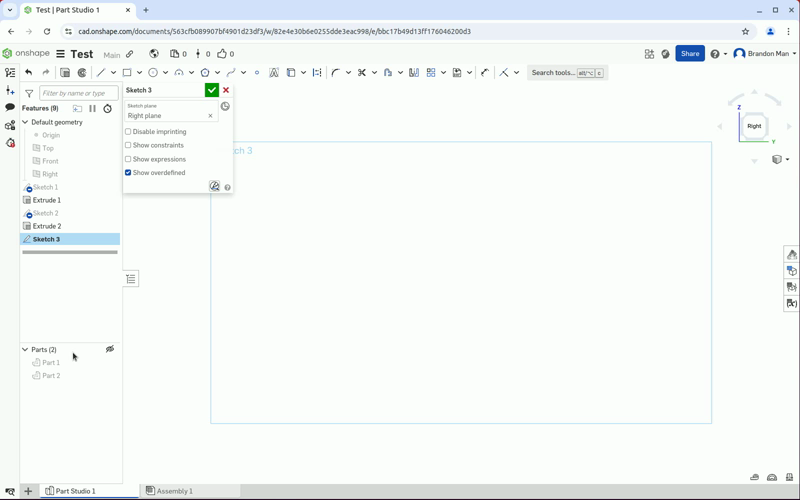
key(l)
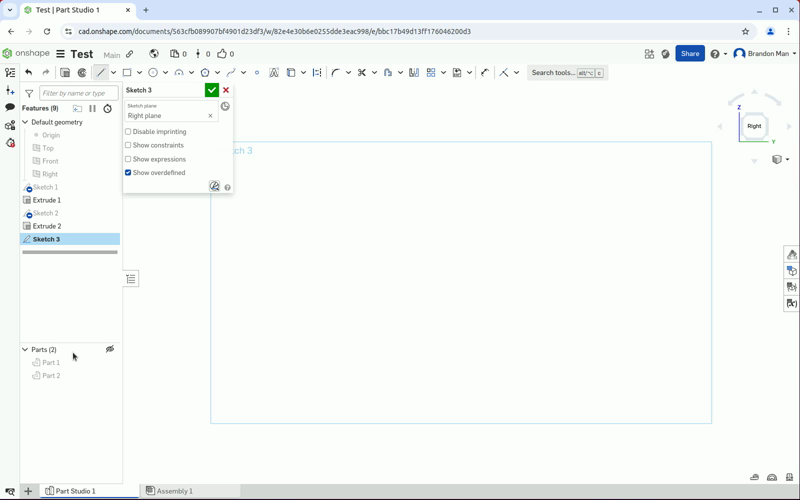
key_down(shift)
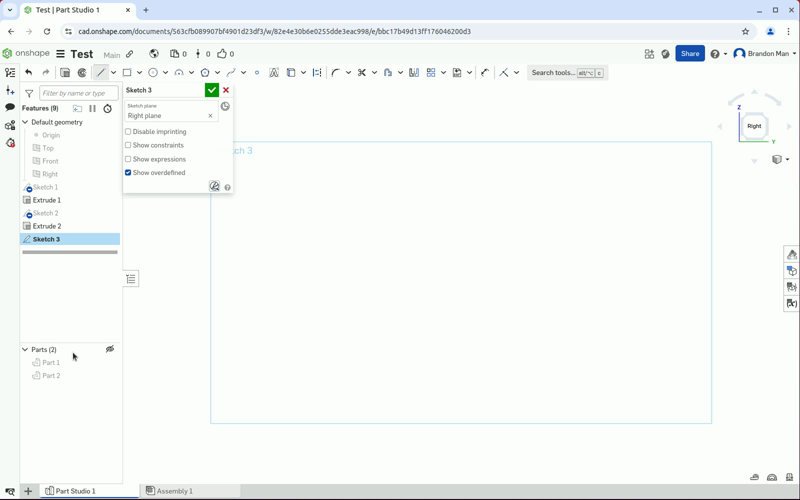
mouse_move(478, 387)
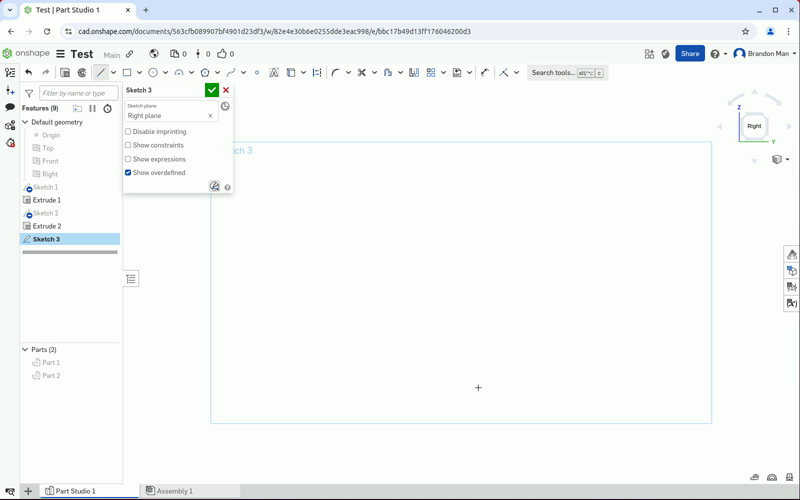
click(478, 387)
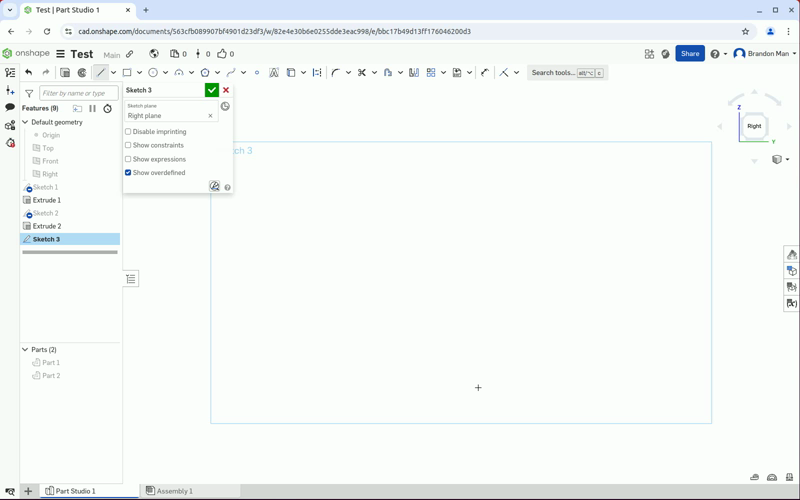
key_up(shift)
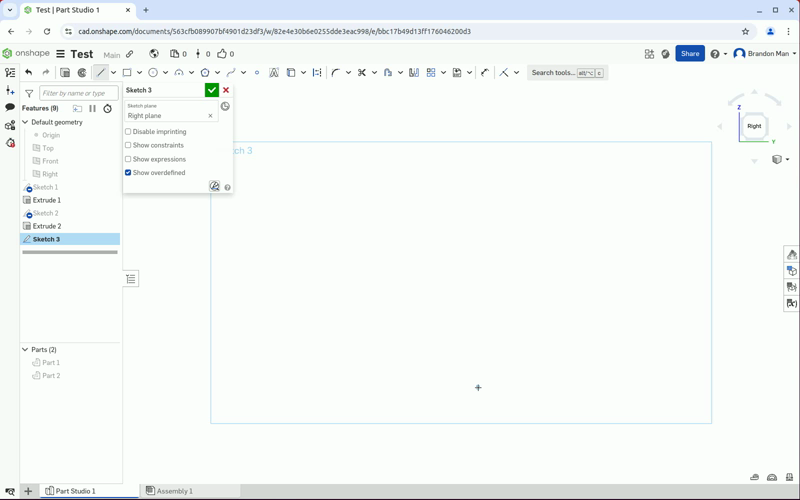
key_down(shift)
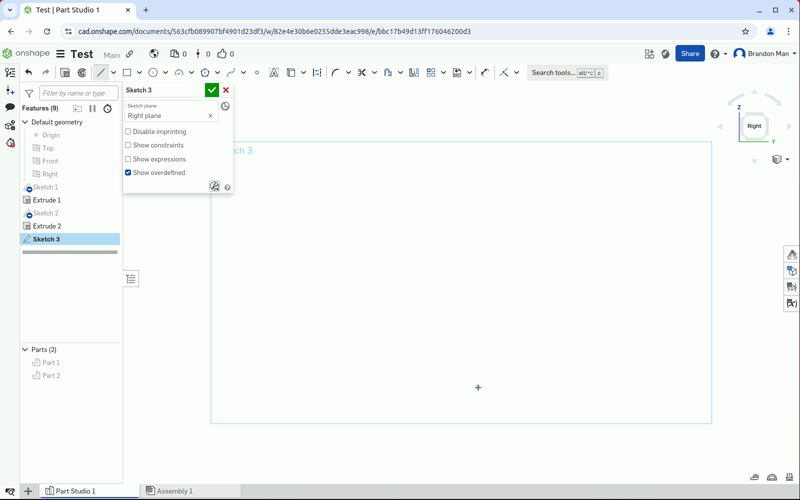
mouse_move(565, 300)
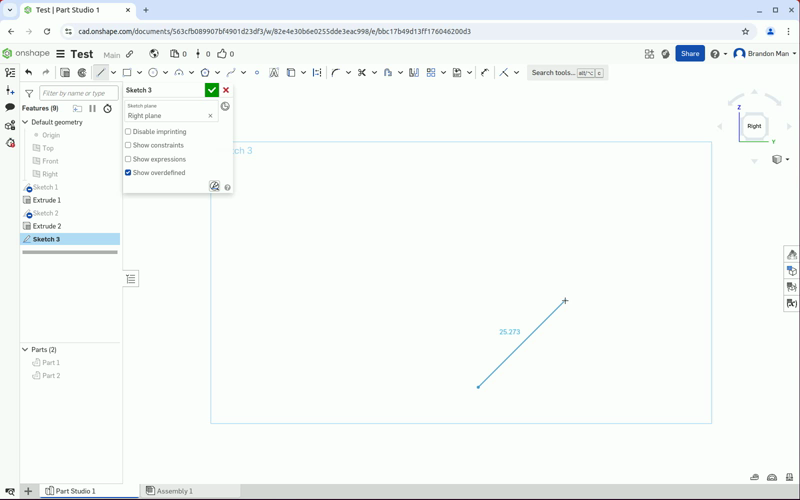
click(565, 300)
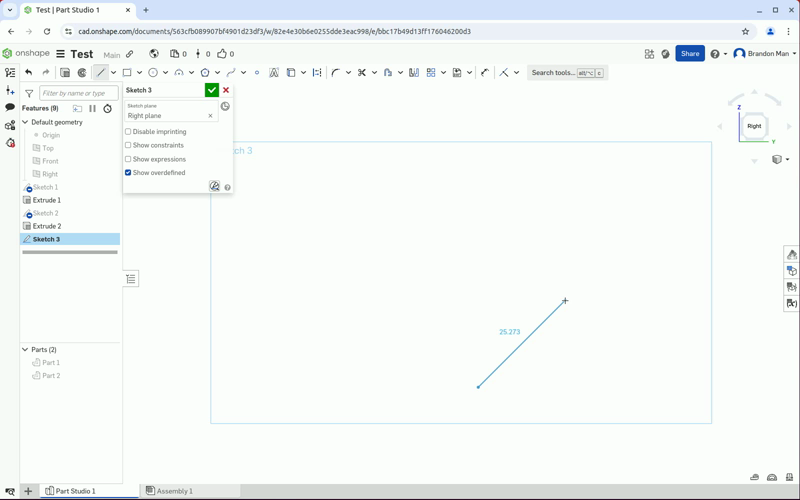
key_up(shift)
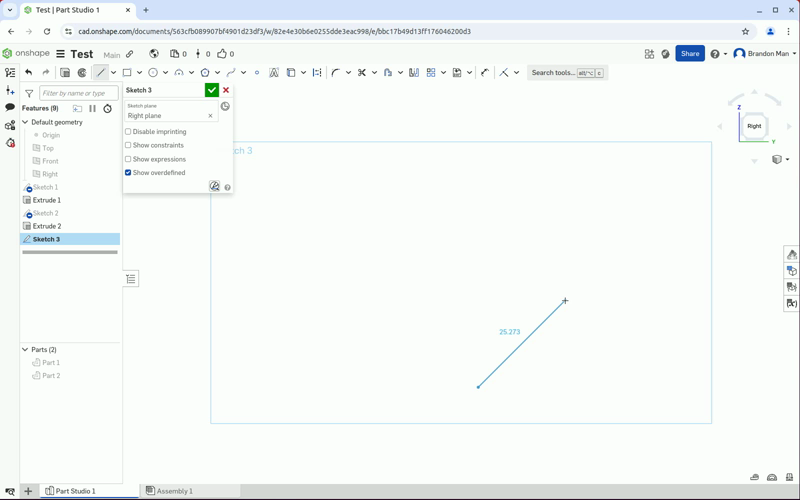
key_down(shift)
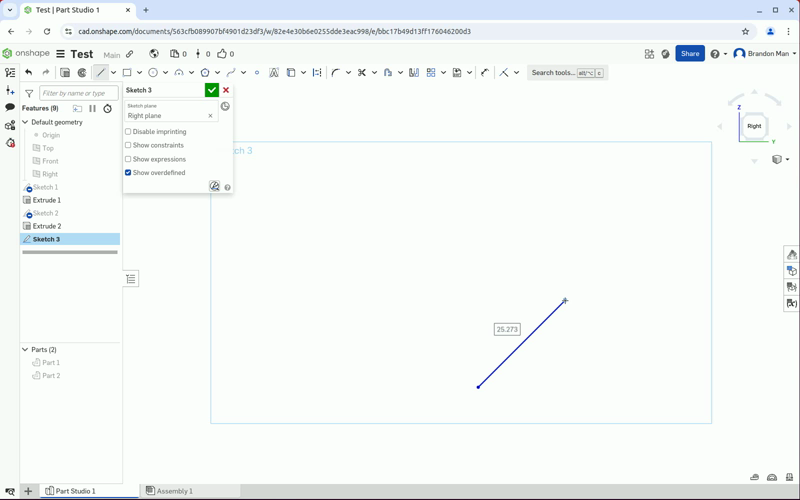
mouse_move(589, 300)
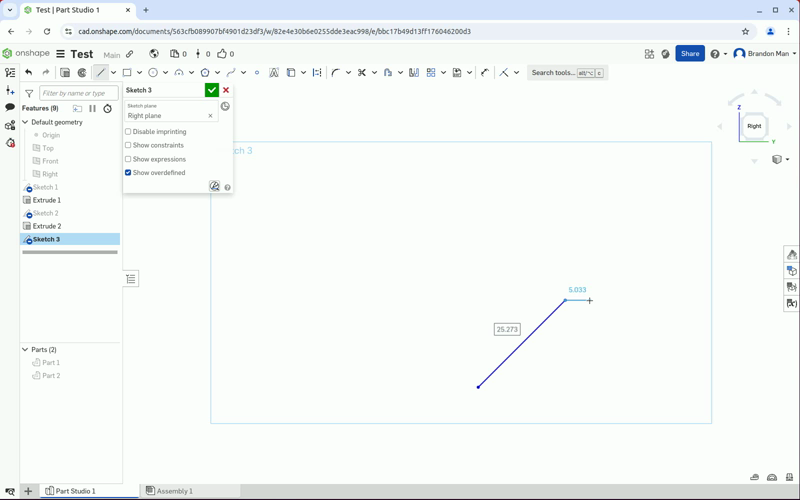
mouse_move(539, 300)
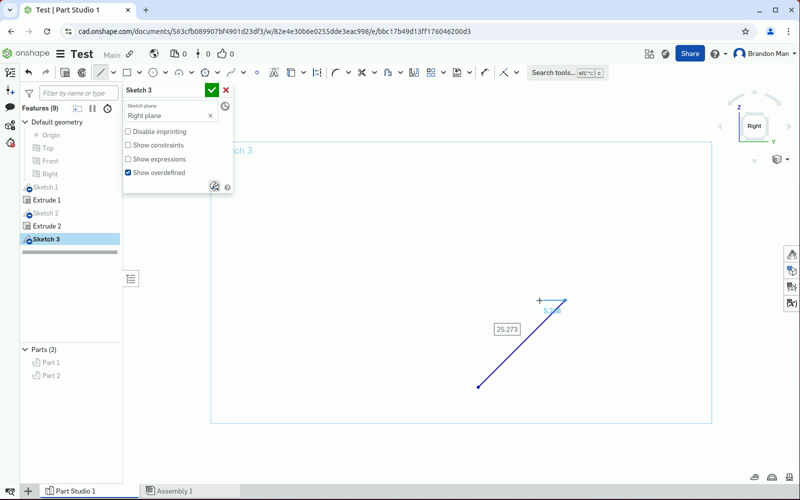
click(539, 300)
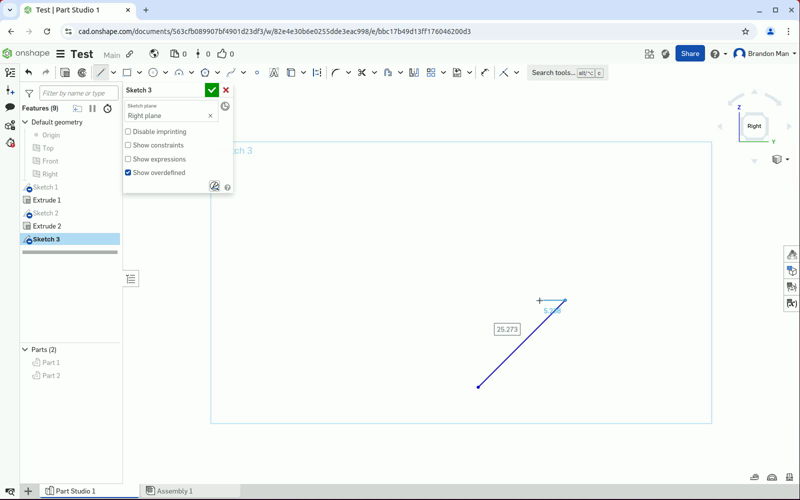
key_up(shift)
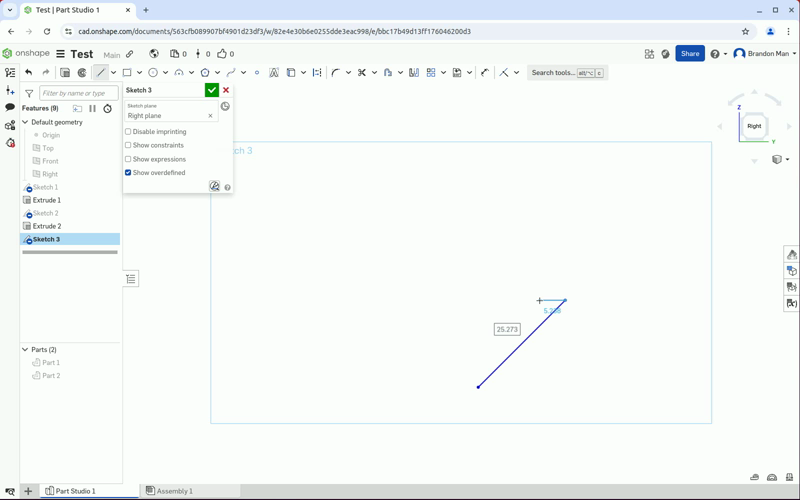
key_down(shift)
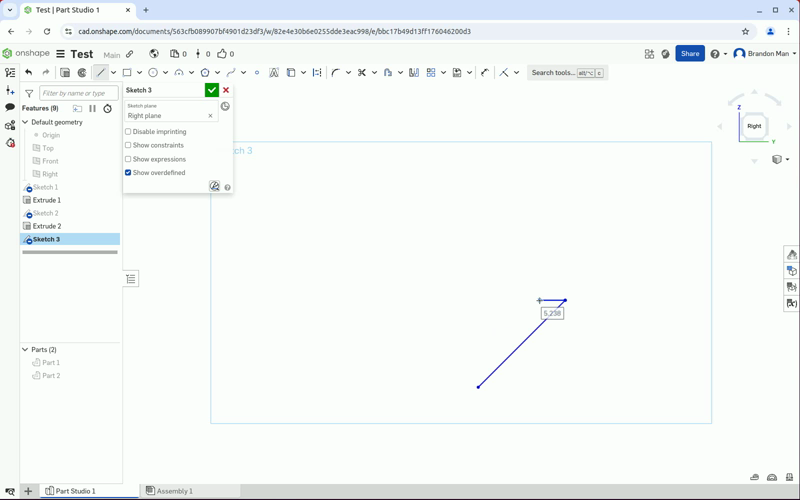
mouse_move(478, 361)
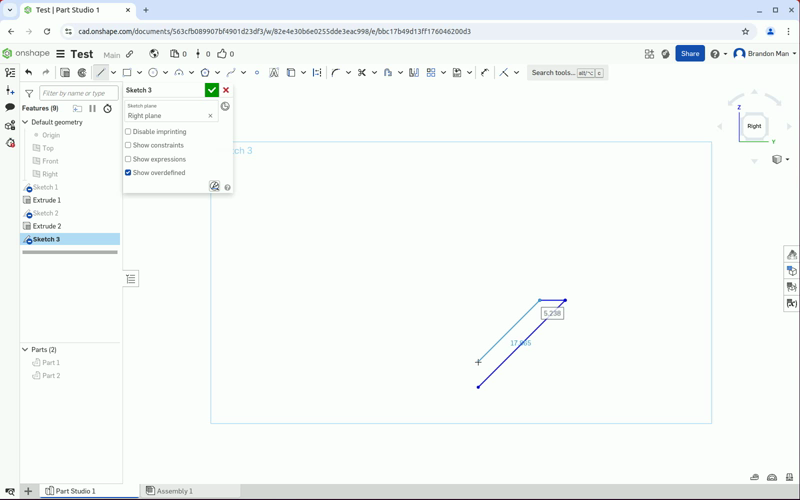
click(478, 361)
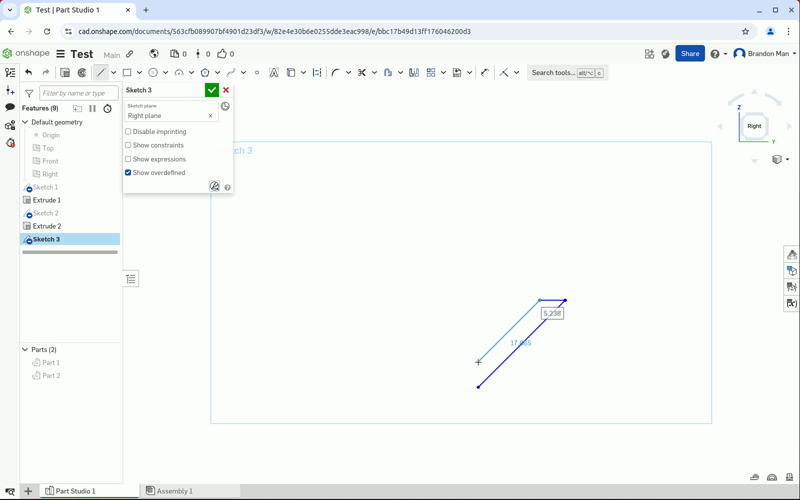
key_up(shift)
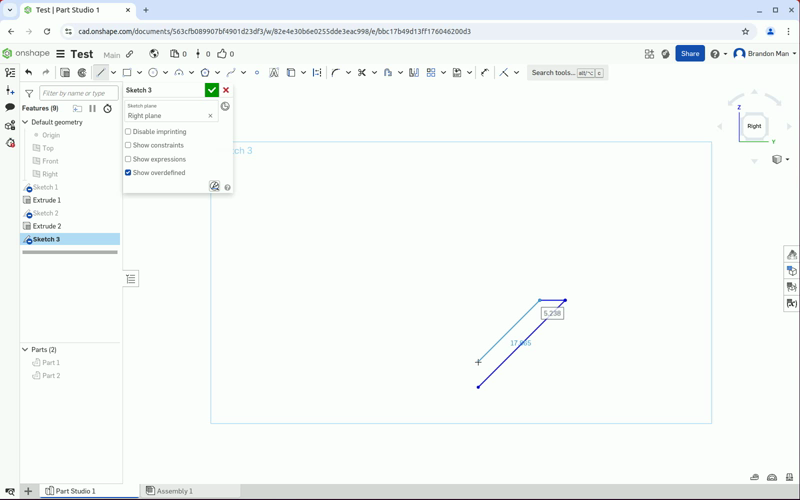
mouse_move(508, 361)
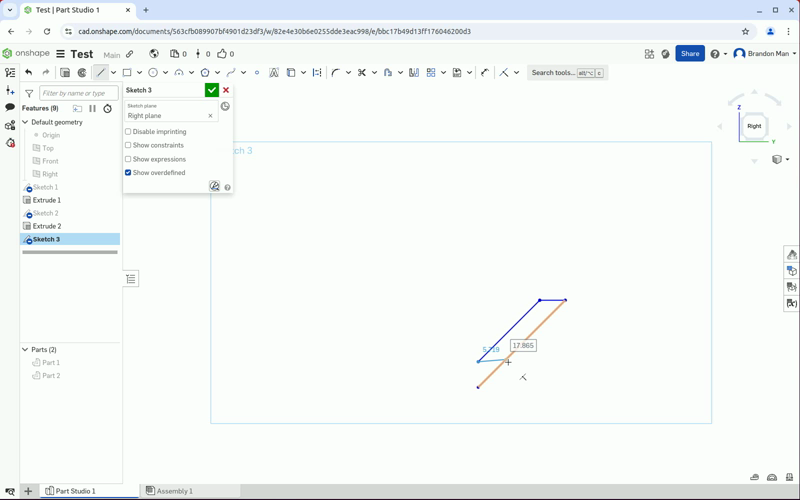
key_down(shift)
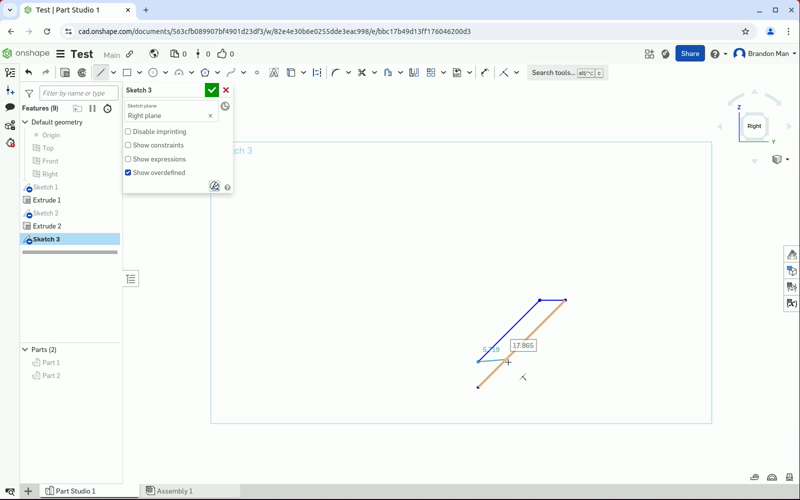
mouse_move(478, 387)
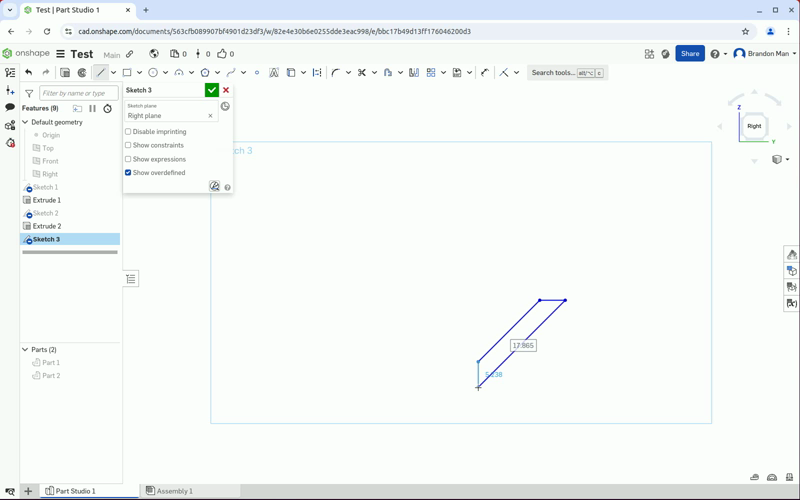
key_up(shift)
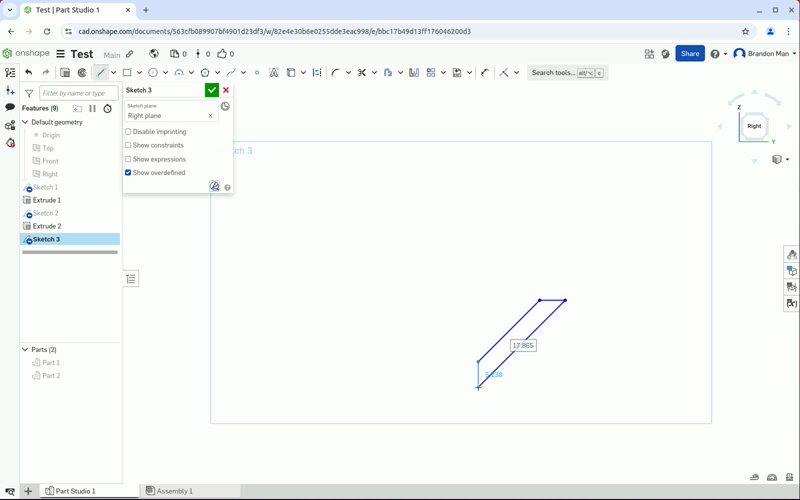
click(478, 387)
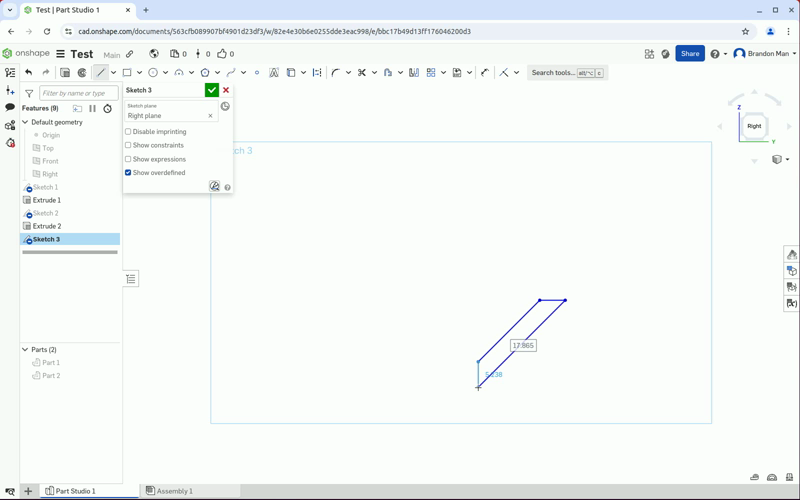
key(esc)
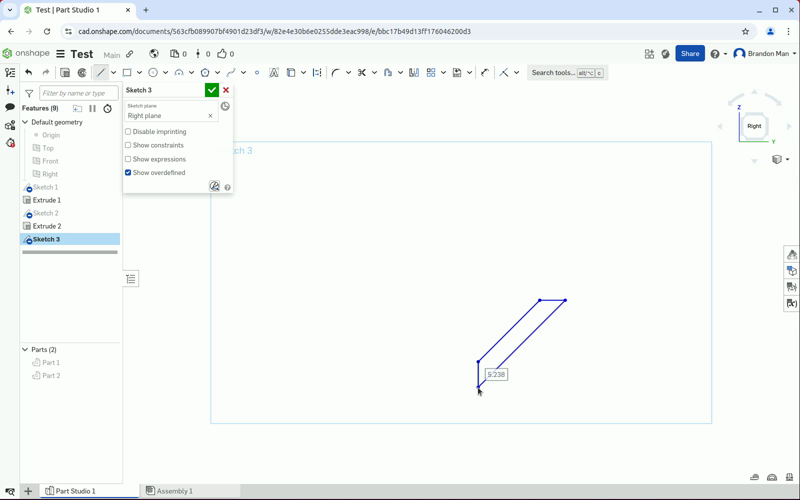
mouse_move(526, 333)
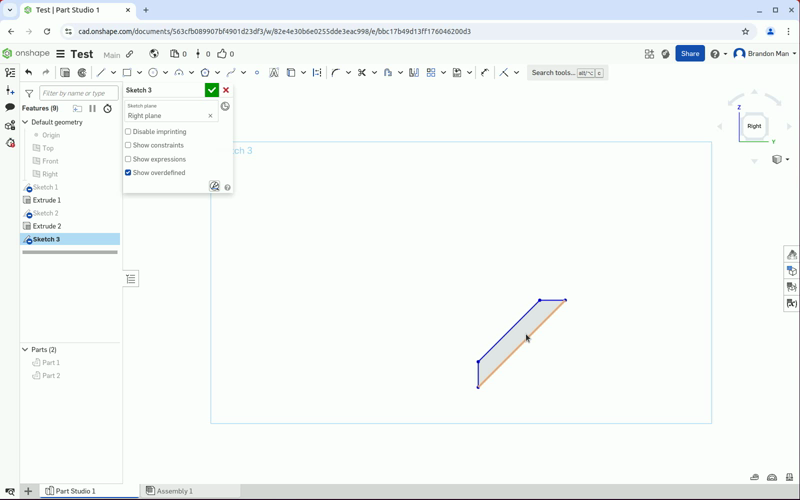
click(526, 333)
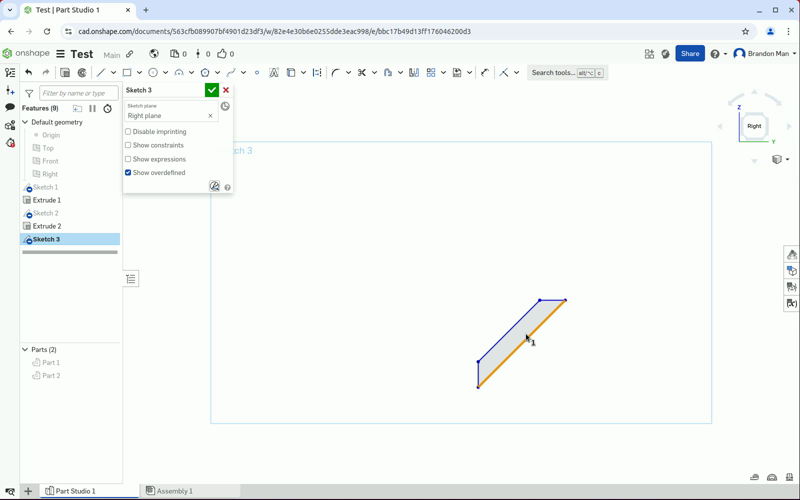
mouse_move(73, 352)
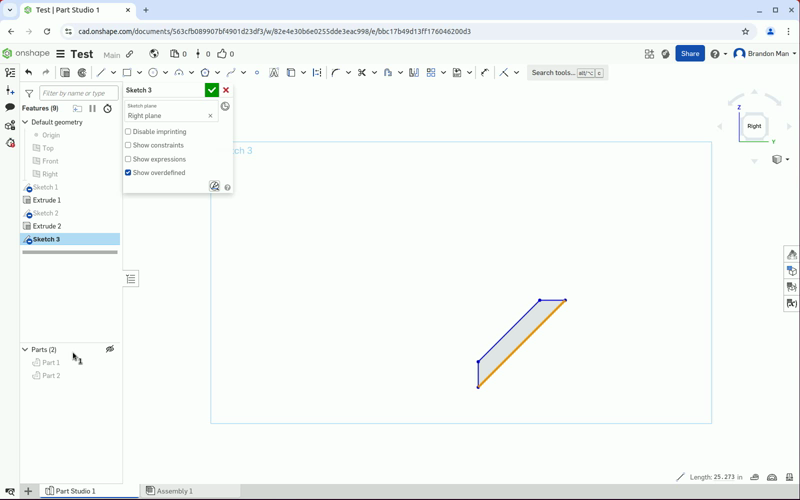
key(shift+y)
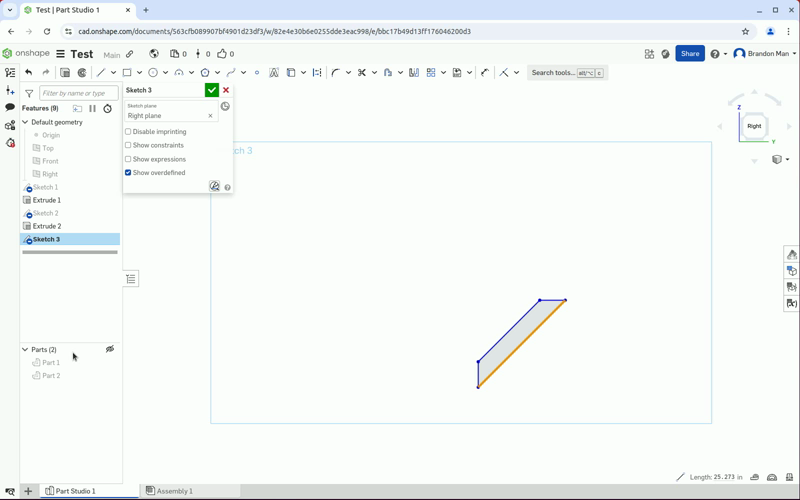
key(shift+e)
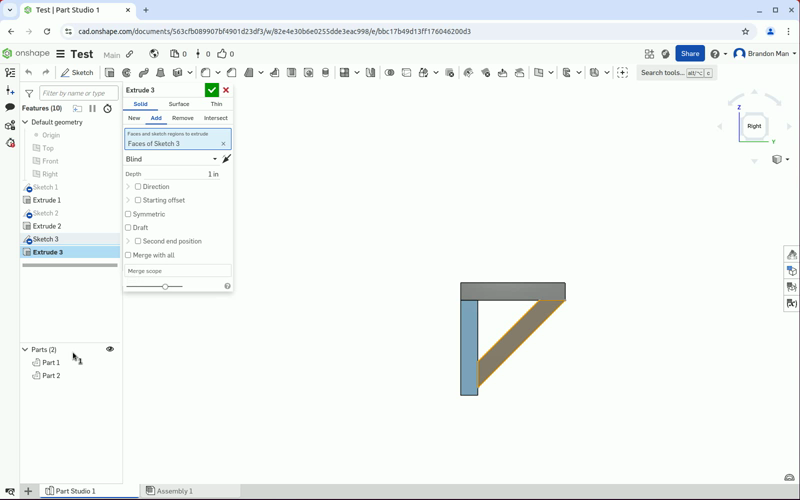
mouse_move(143, 106)
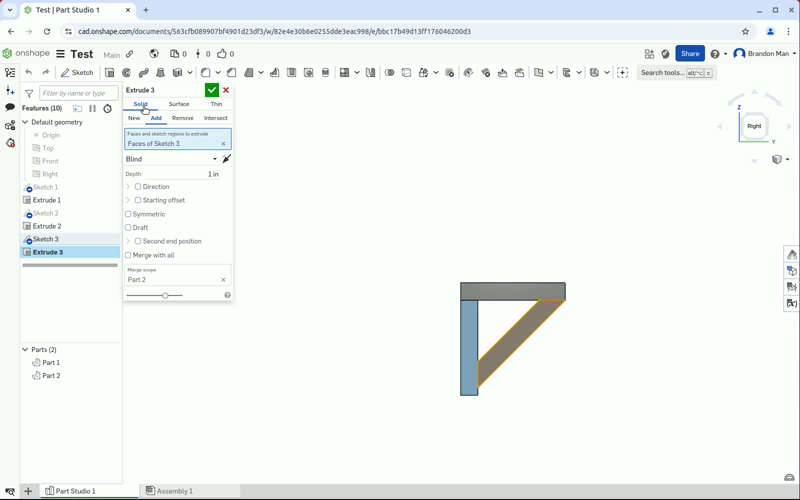
click(143, 106)
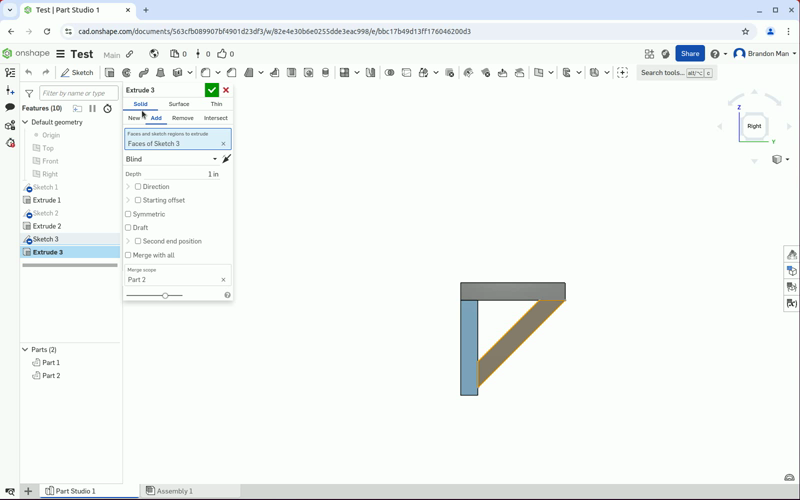
mouse_move(137, 120)
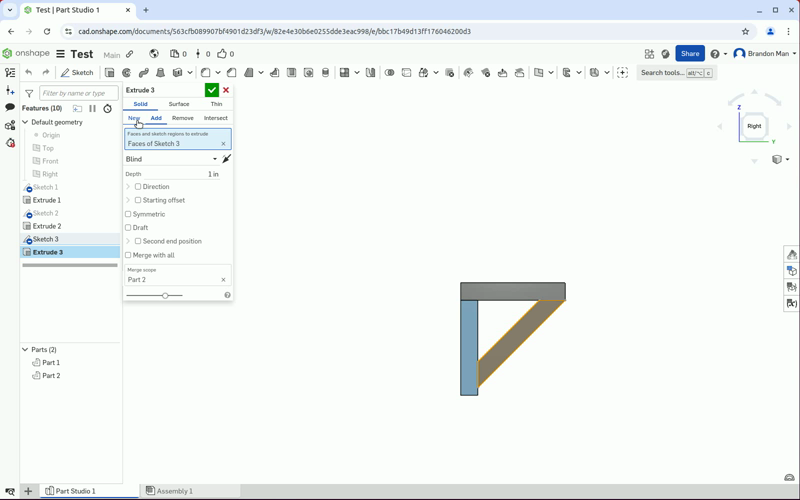
click(137, 120)
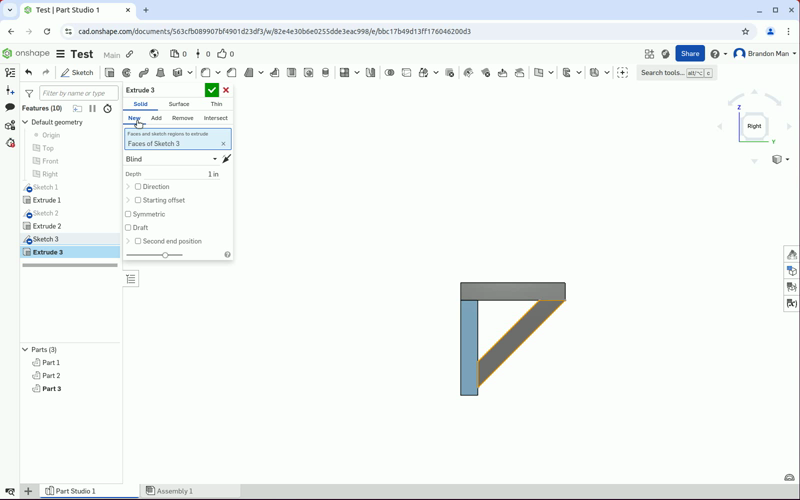
key(tab, 4)
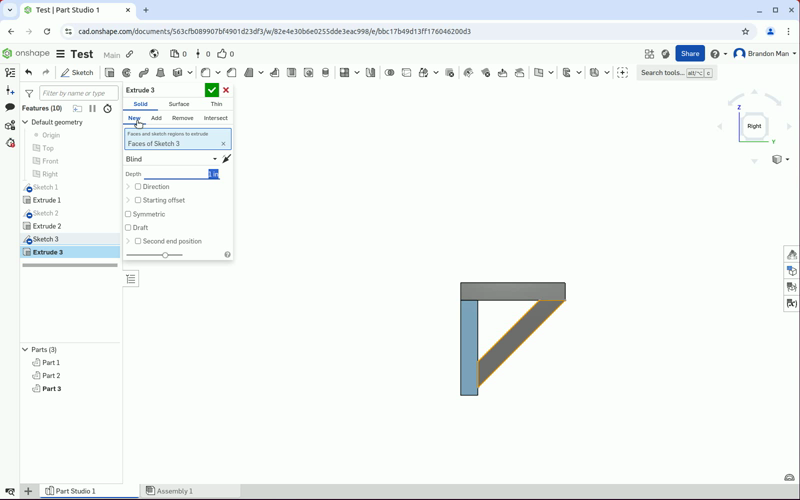
text(3.611)
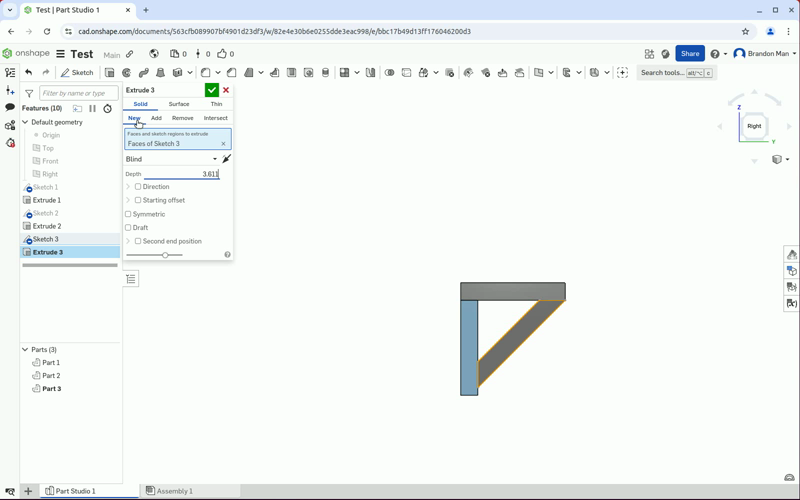
key(enter)
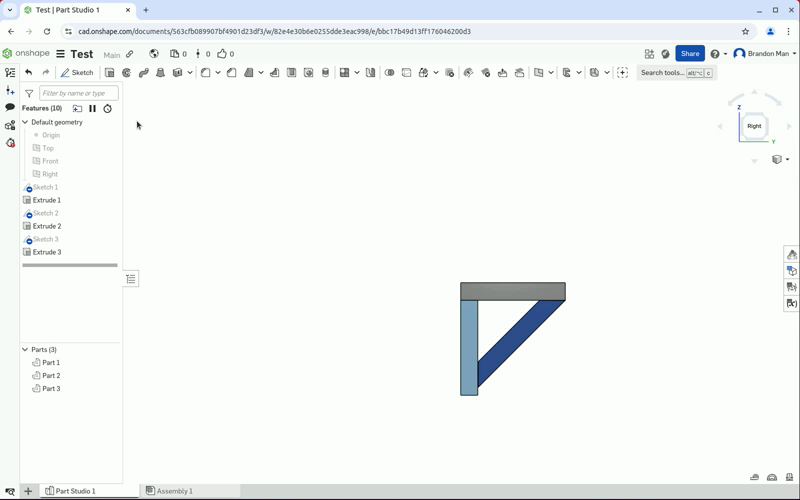
key(shift+h)
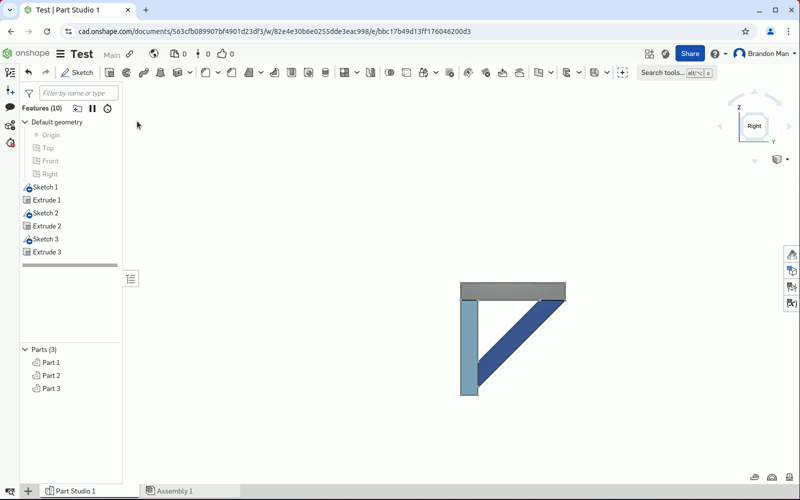
key(shift+h)
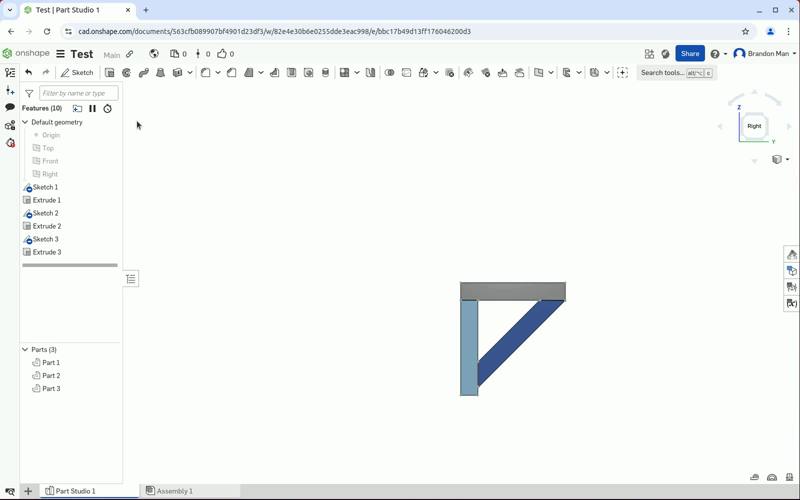
key(shift+7)
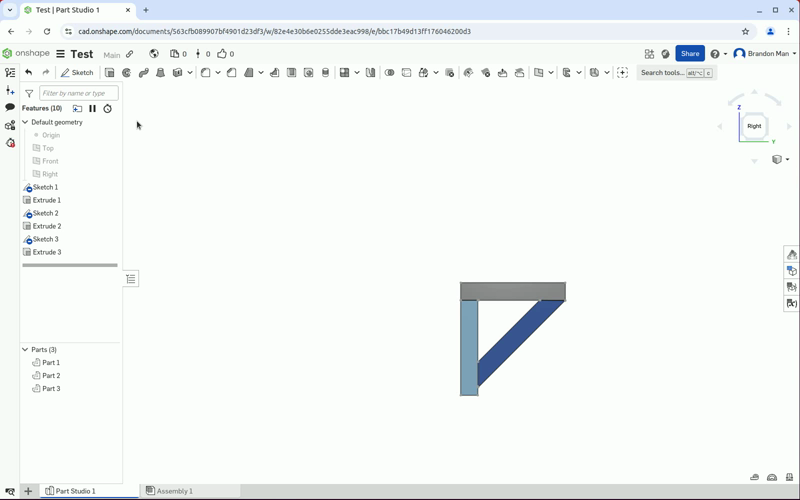
key(right, 2)
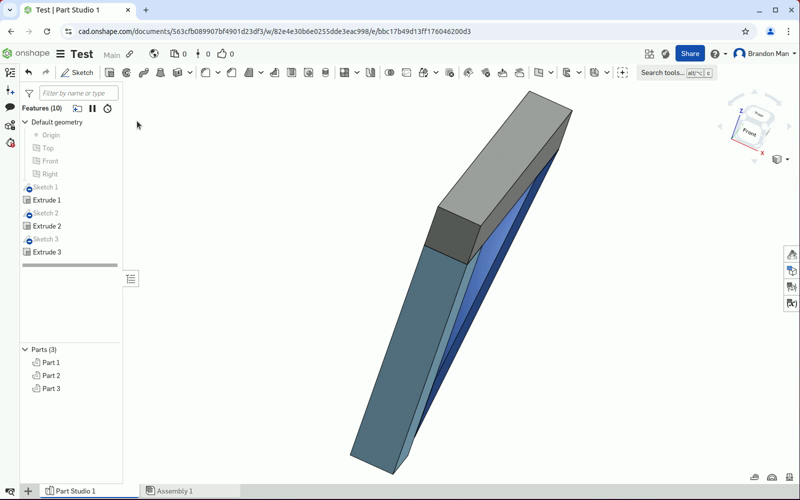
key(down, 2)
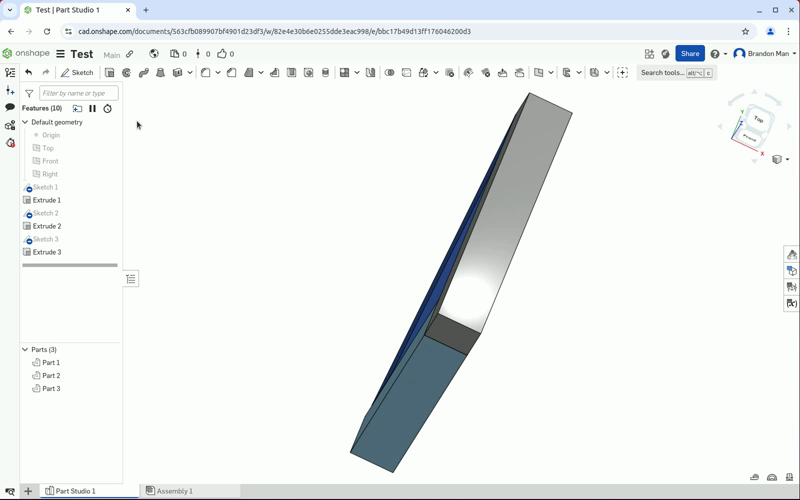
key(up, 2)
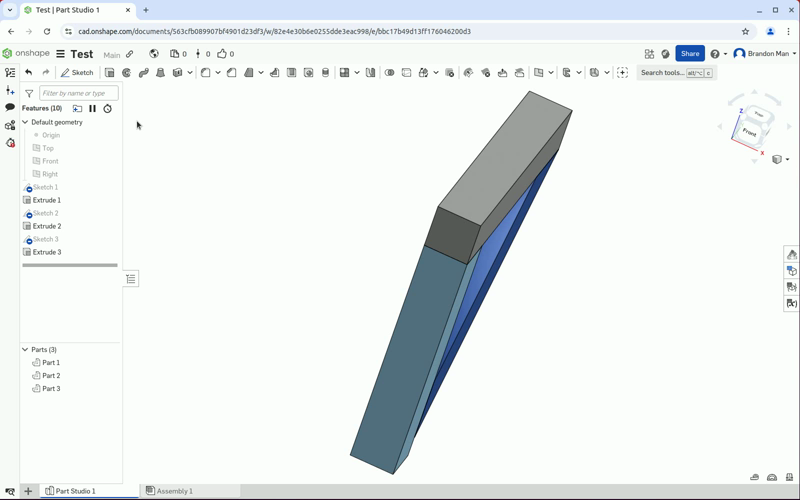
key(left, 2)
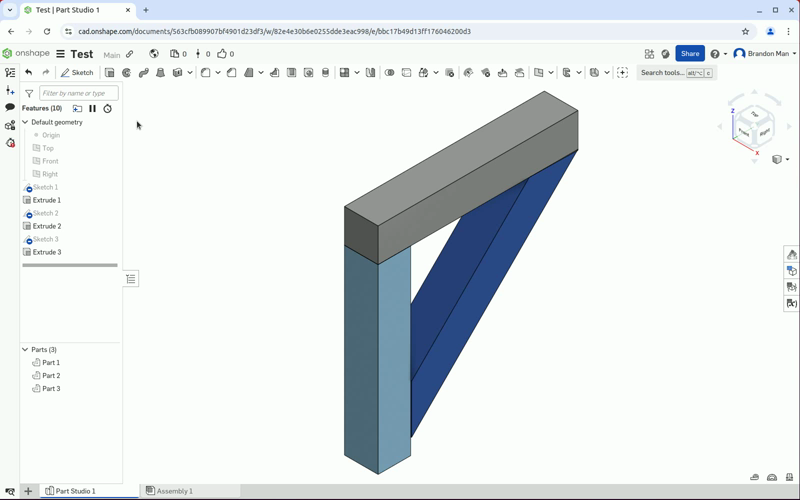
mouse_move(73, 189)
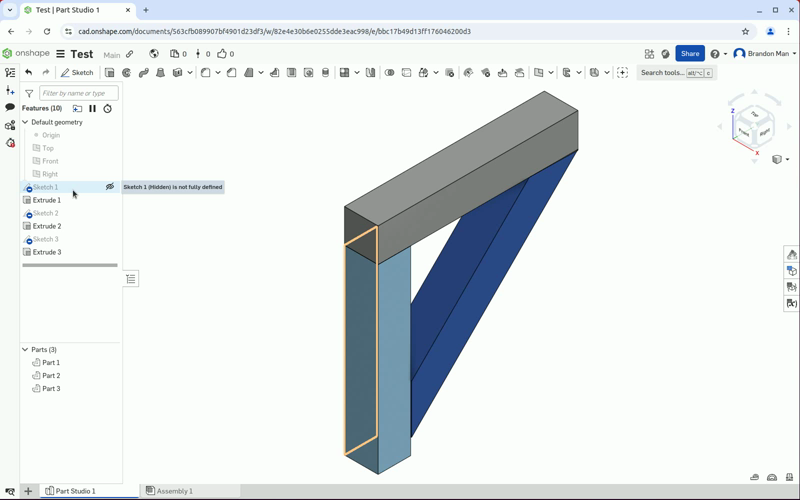
click(73, 189)